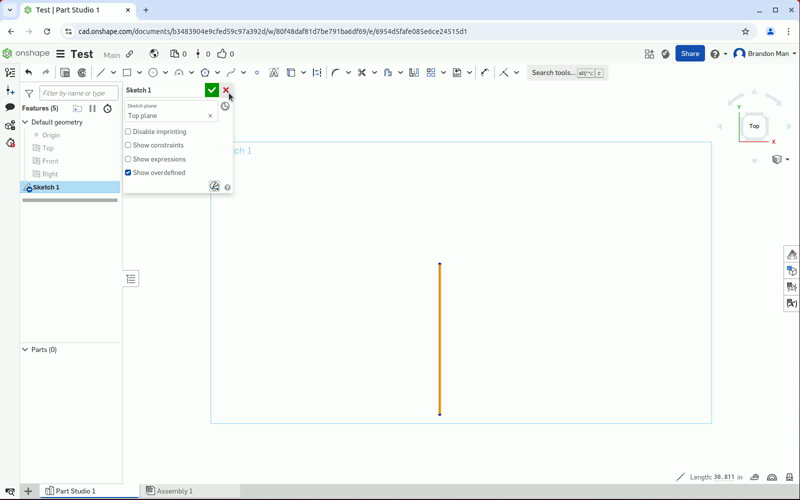
key(shift+h)
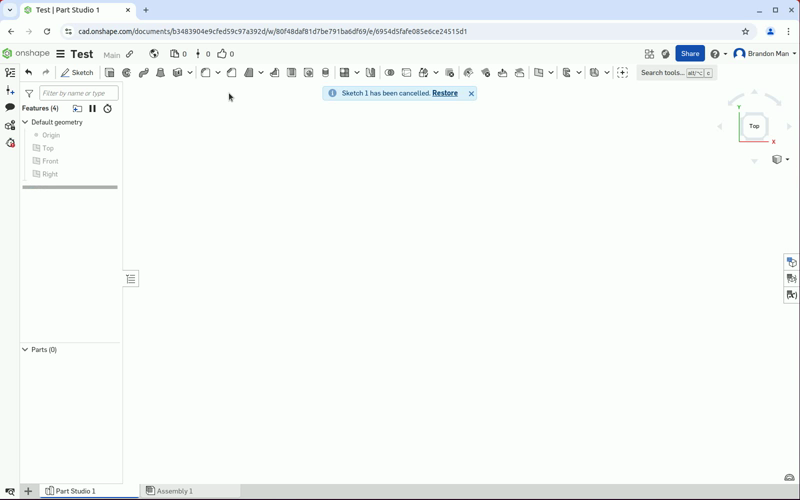
mouse_move(73, 352)
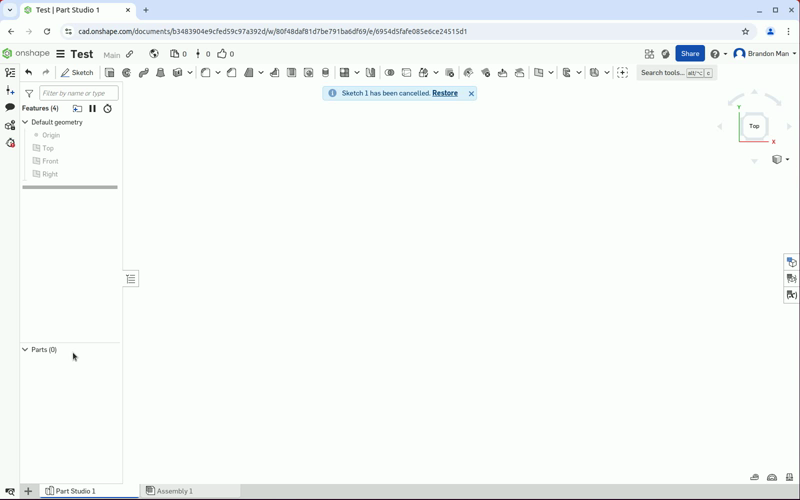
key(y)
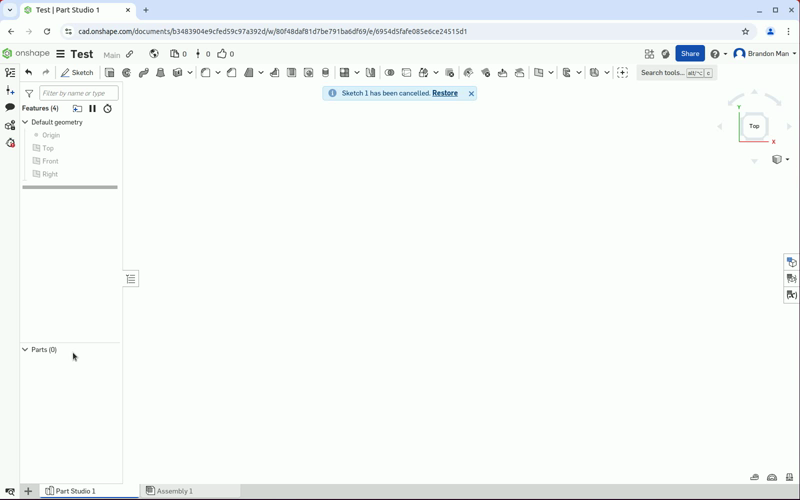
key(shift+p)
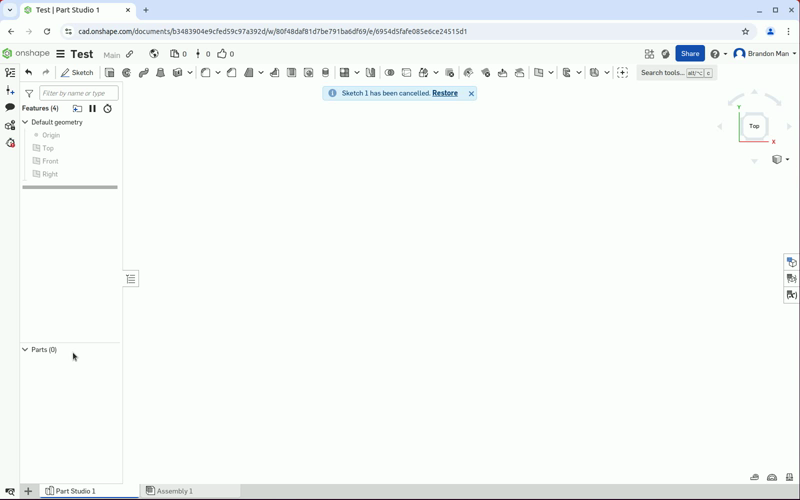
key(space)
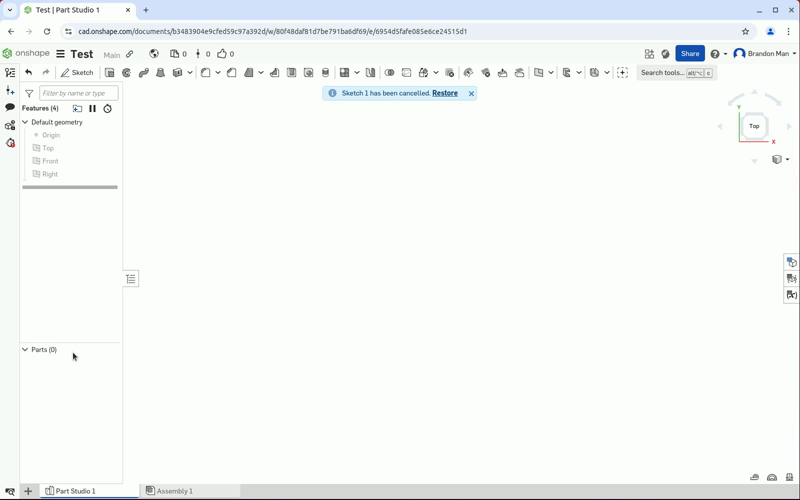
key_down(shift)
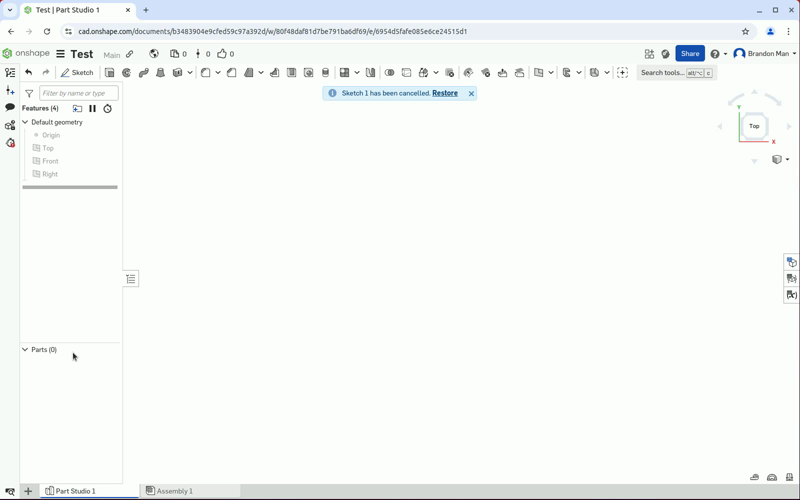
key(up)
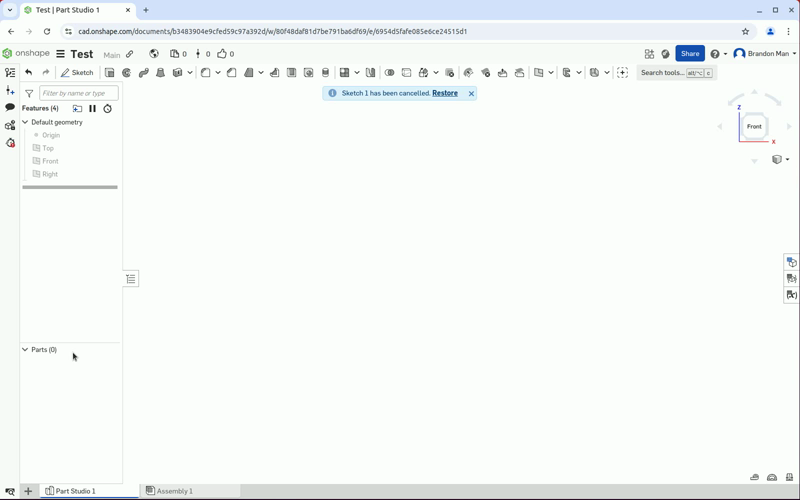
key_up(shift)
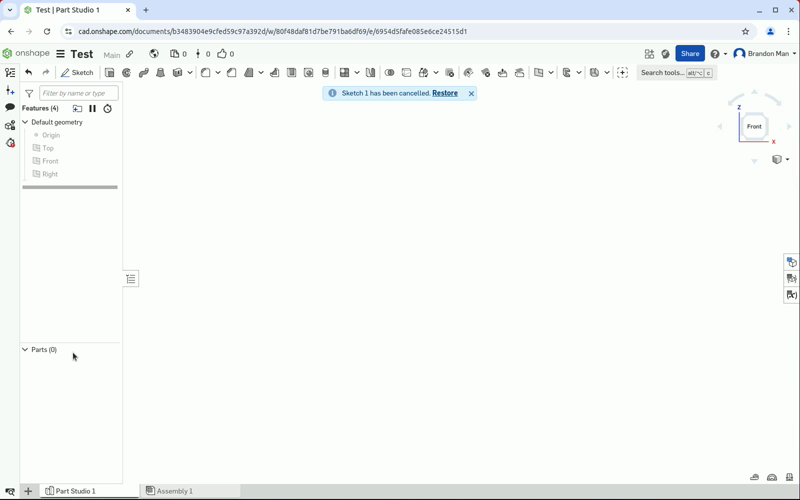
key(space)
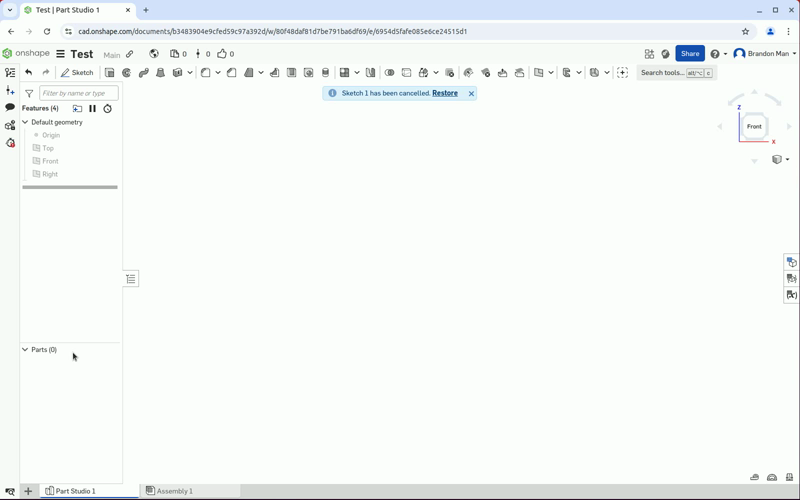
key_down(shift)
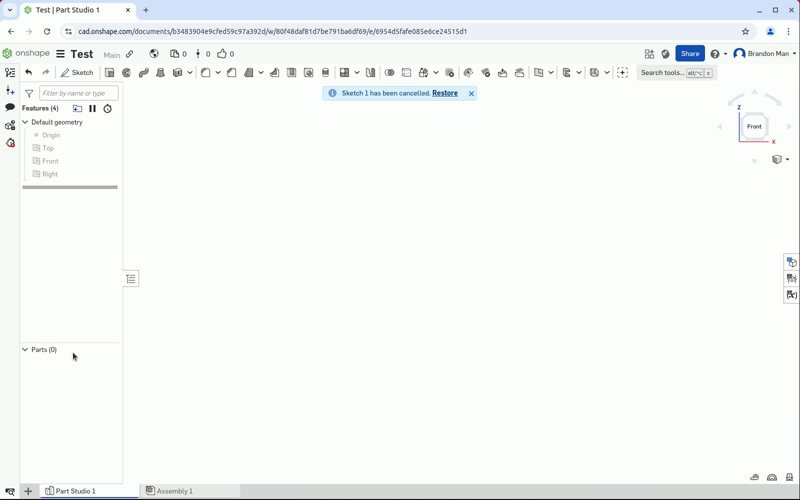
key(left)
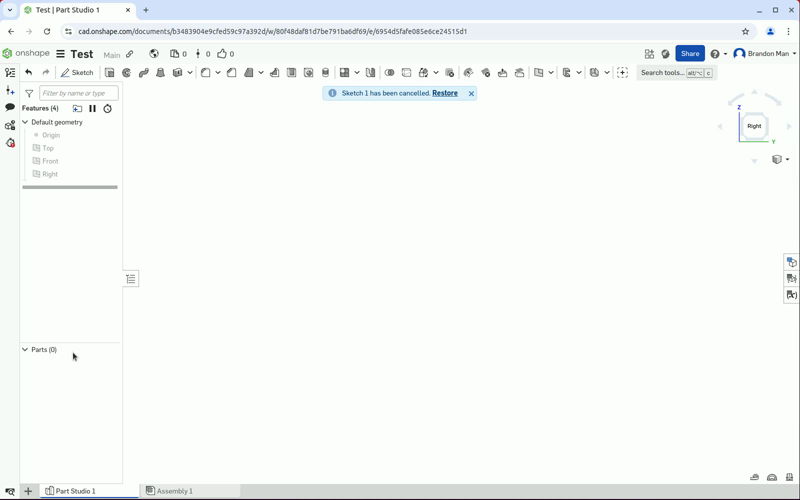
key_up(shift)
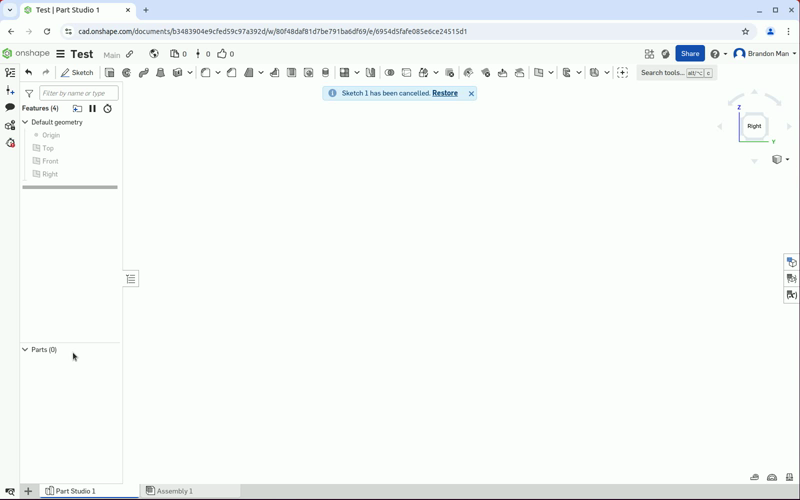
mouse_move(73, 352)
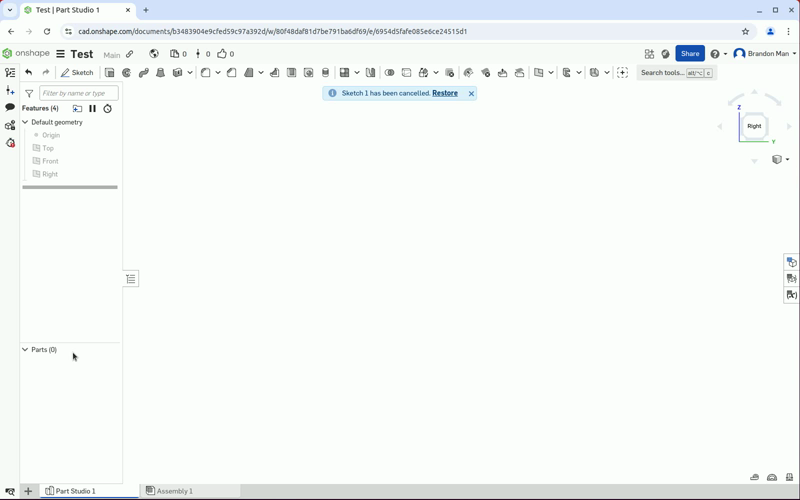
key(shift+y)
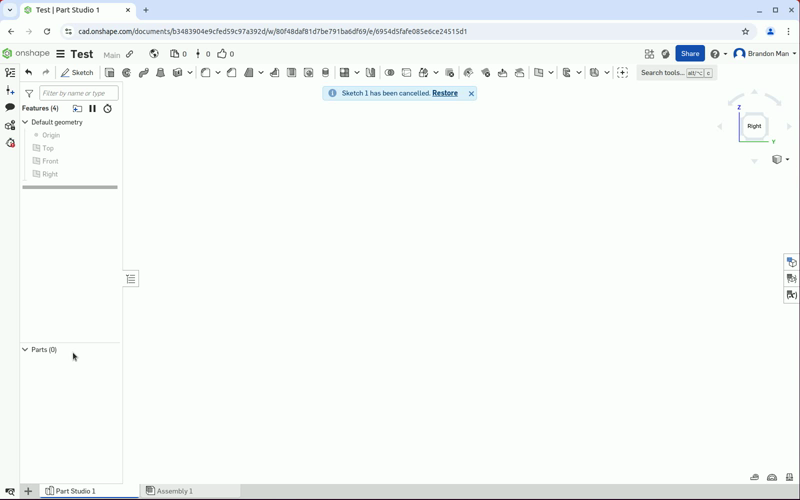
key(shift+s)
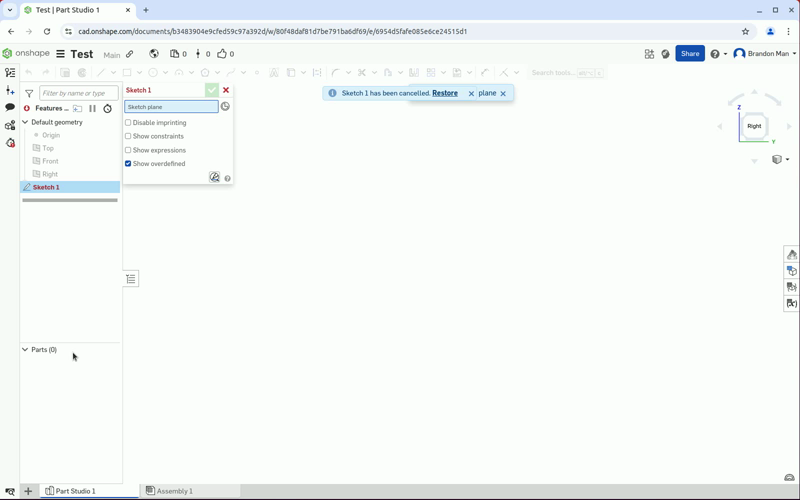
mouse_move(73, 176)
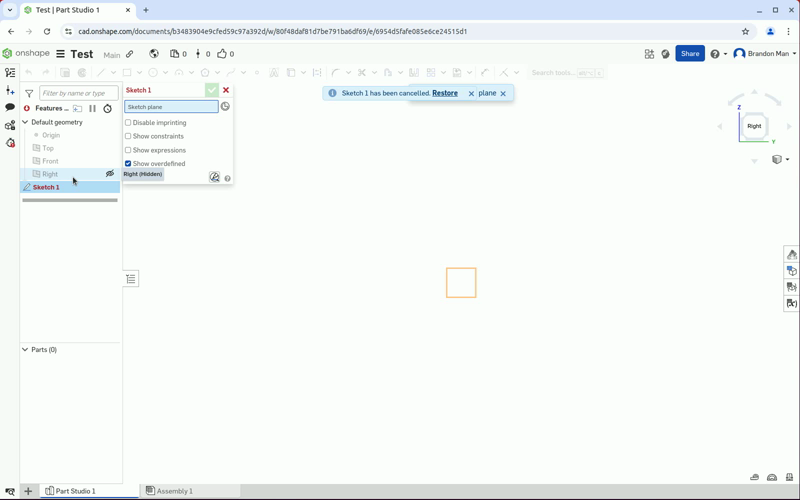
click(73, 176)
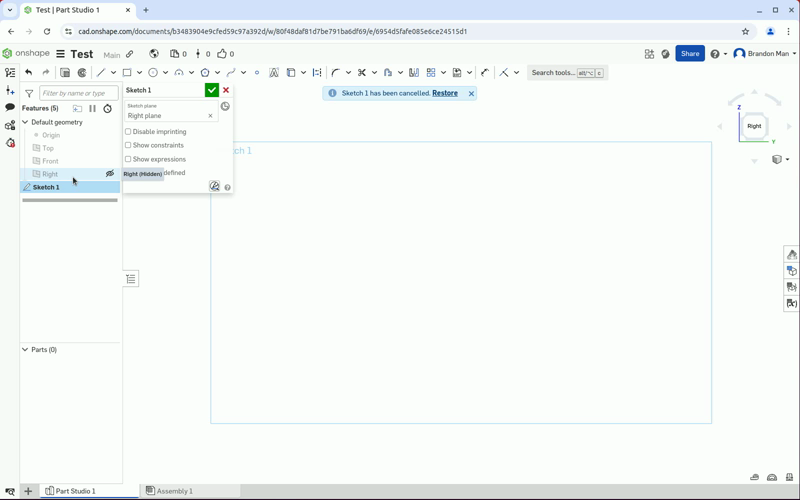
mouse_move(73, 352)
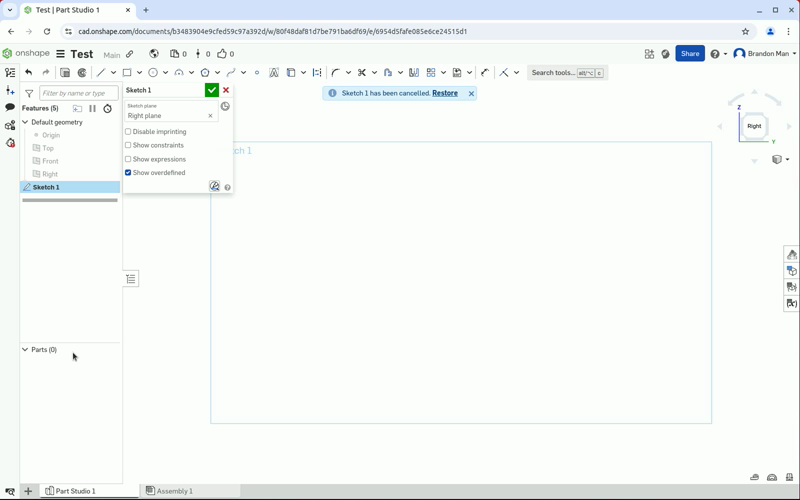
key(y)
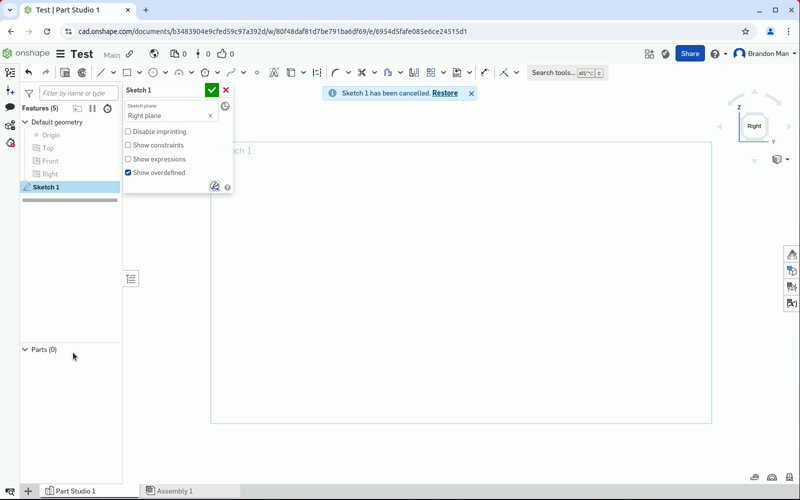
key(l)
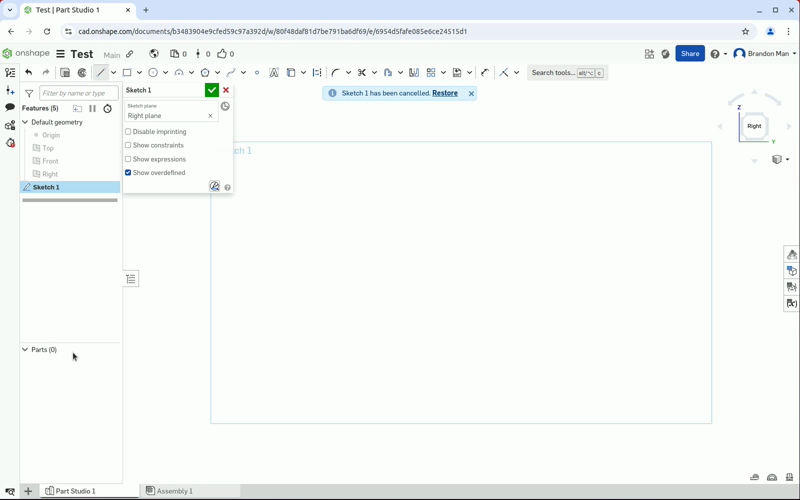
key_down(shift)
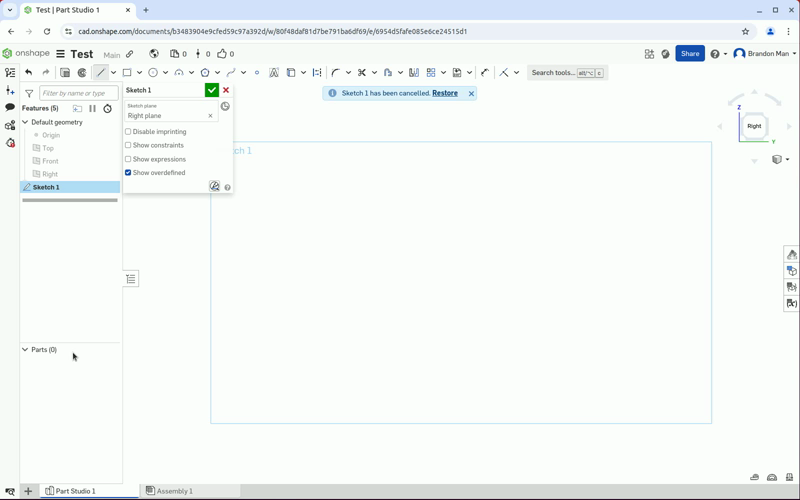
mouse_move(460, 282)
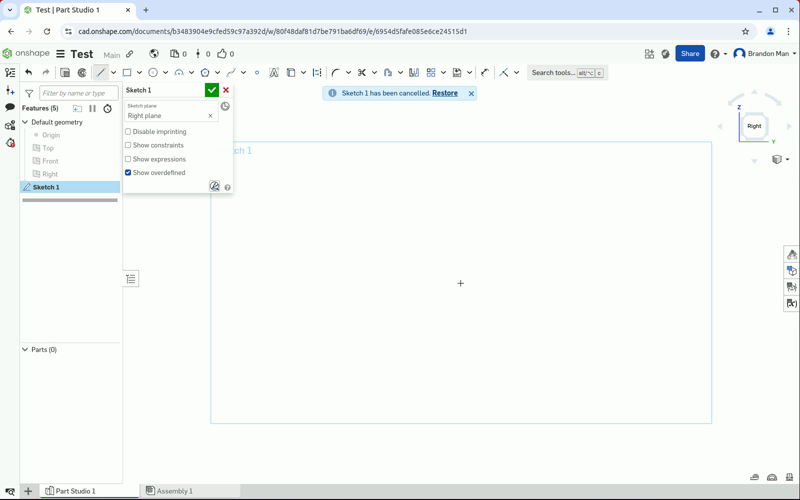
click(460, 282)
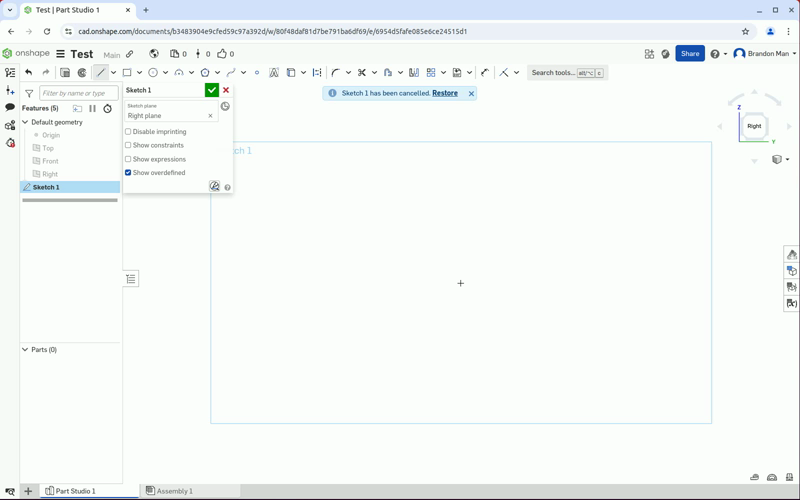
key_up(shift)
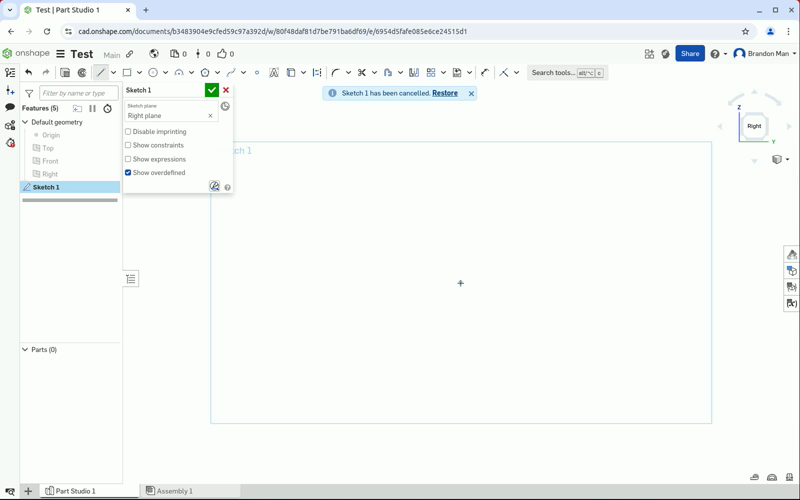
key_down(shift)
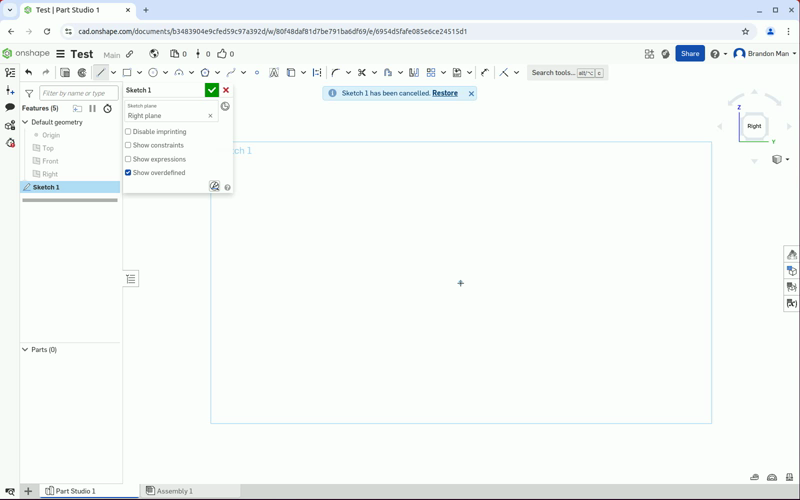
mouse_move(490, 282)
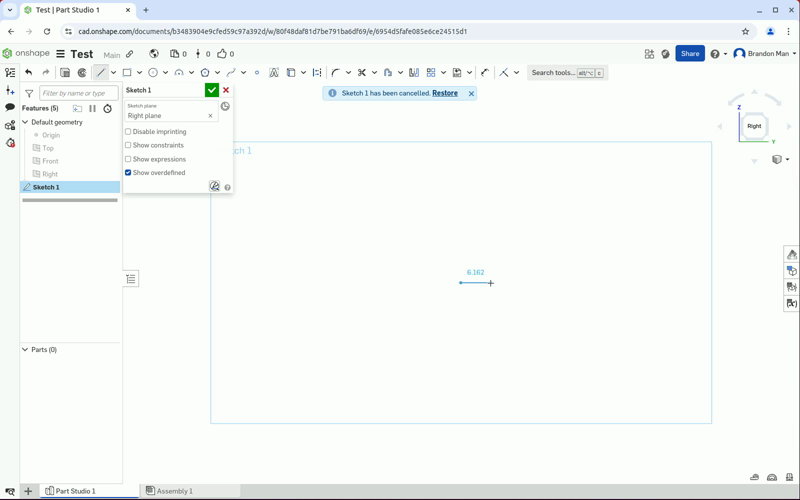
mouse_move(505, 282)
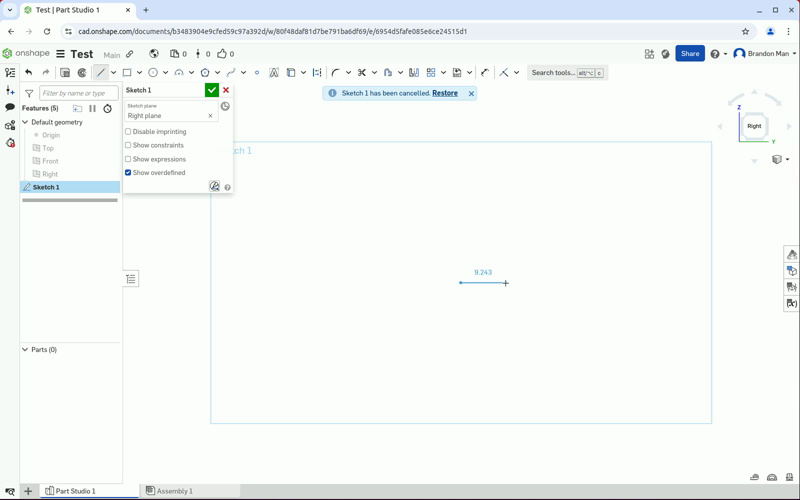
click(505, 282)
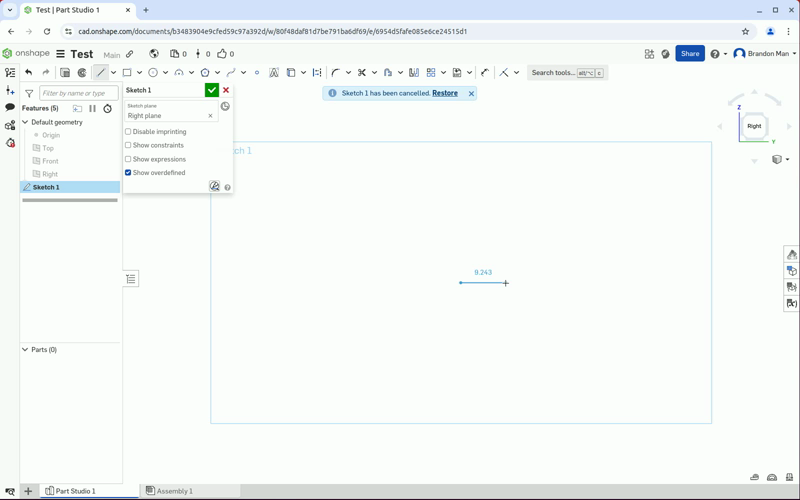
key_up(shift)
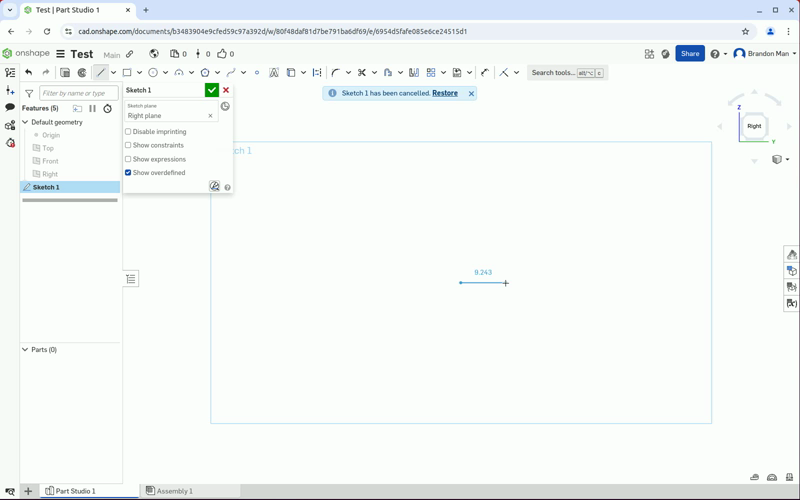
key_down(shift)
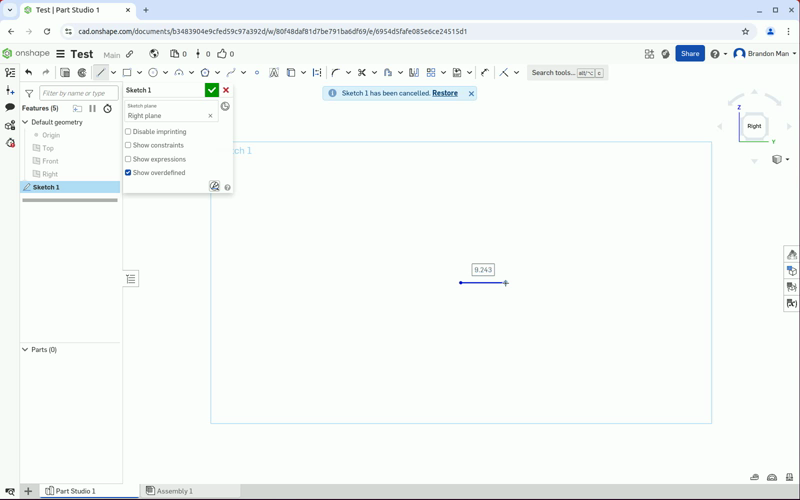
mouse_move(535, 282)
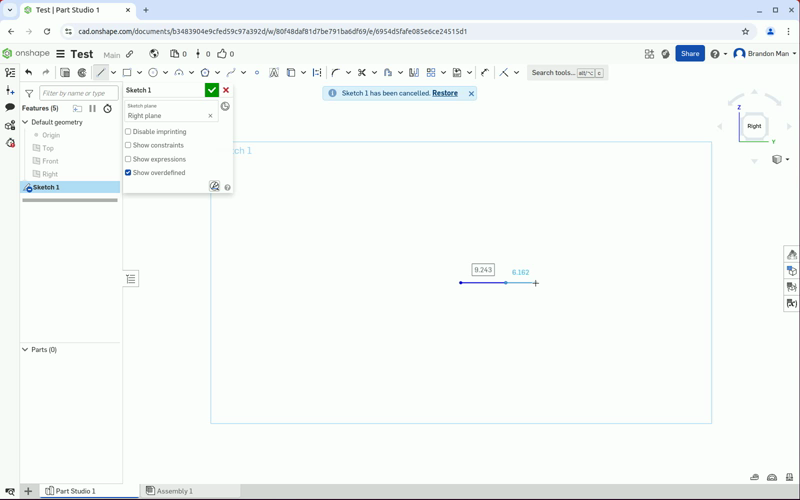
mouse_move(534, 282)
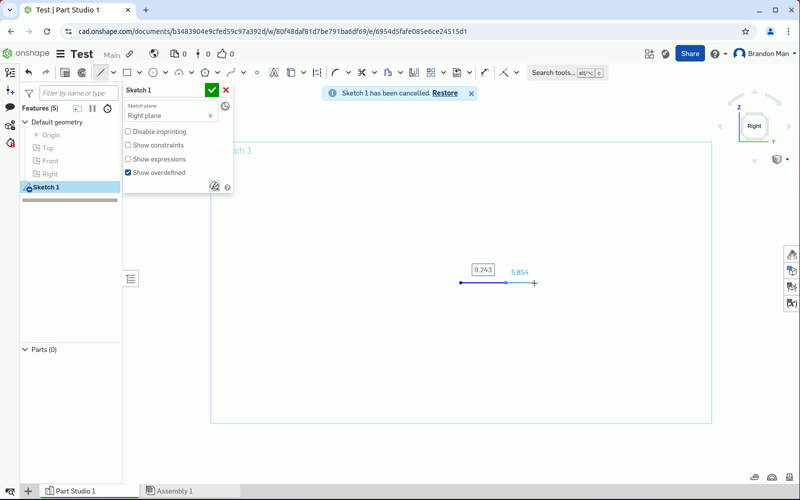
click(534, 282)
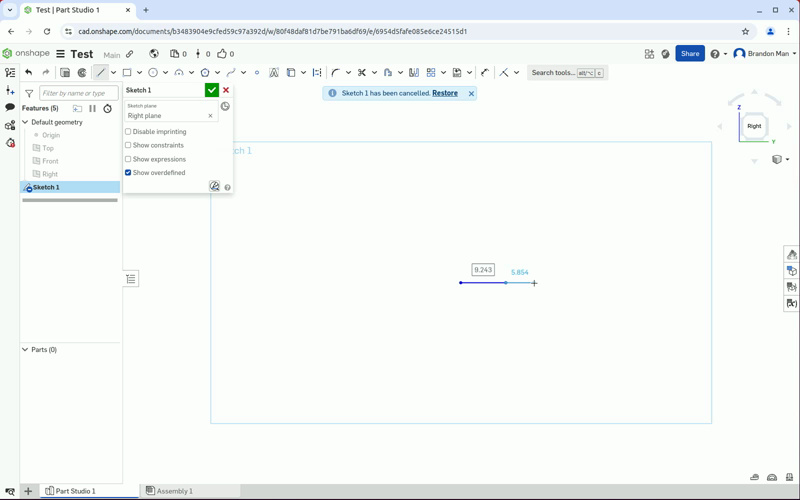
key_up(shift)
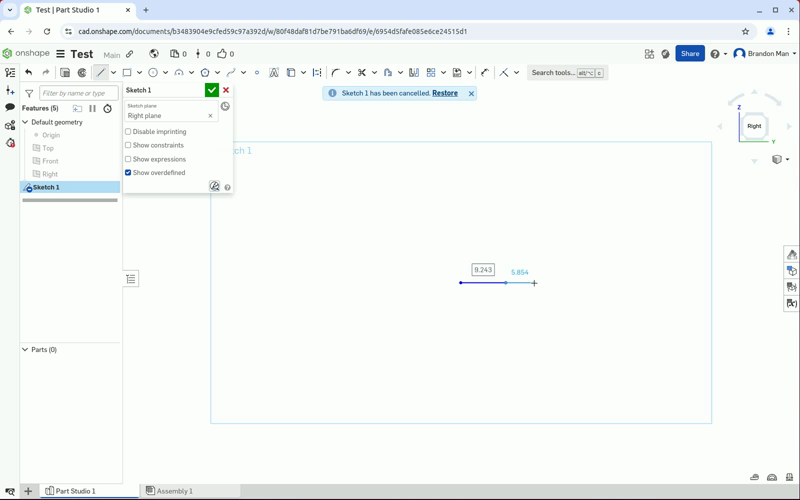
key_down(shift)
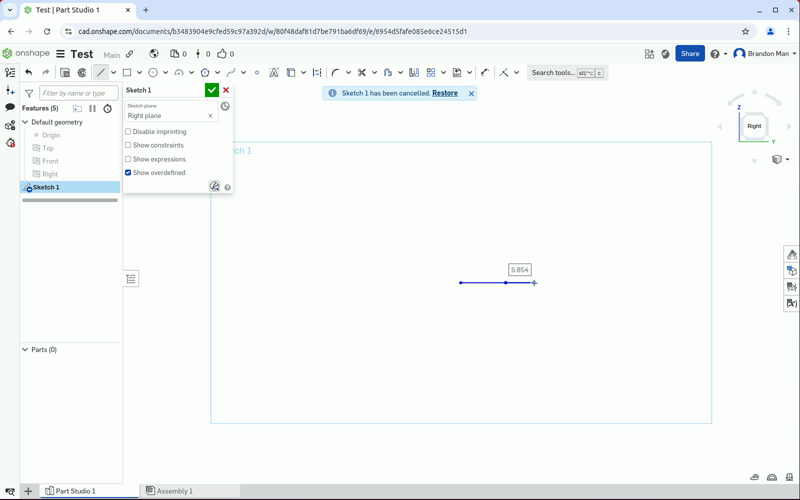
mouse_move(564, 282)
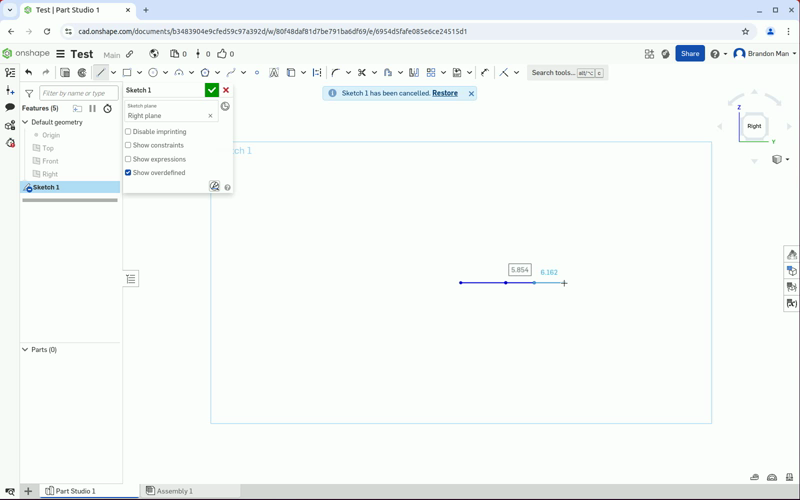
mouse_move(535, 282)
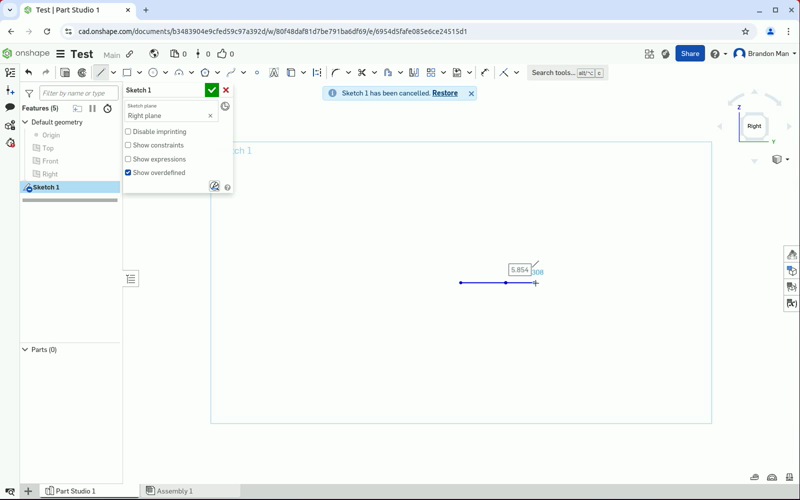
scroll(6)
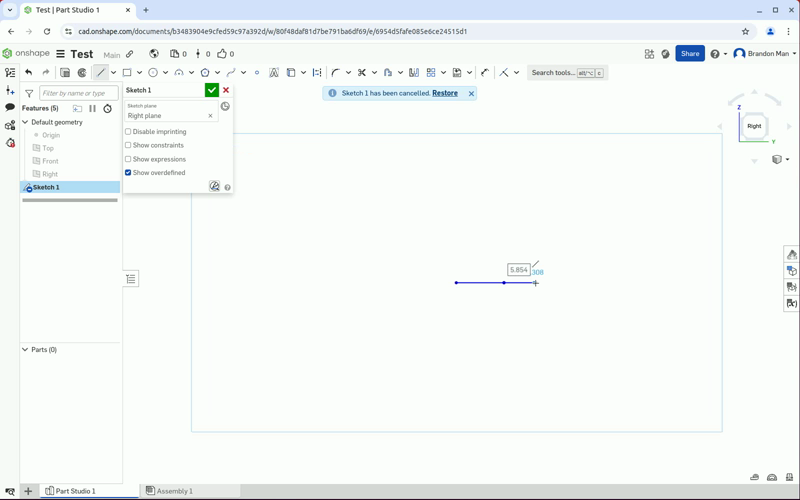
scroll(6)
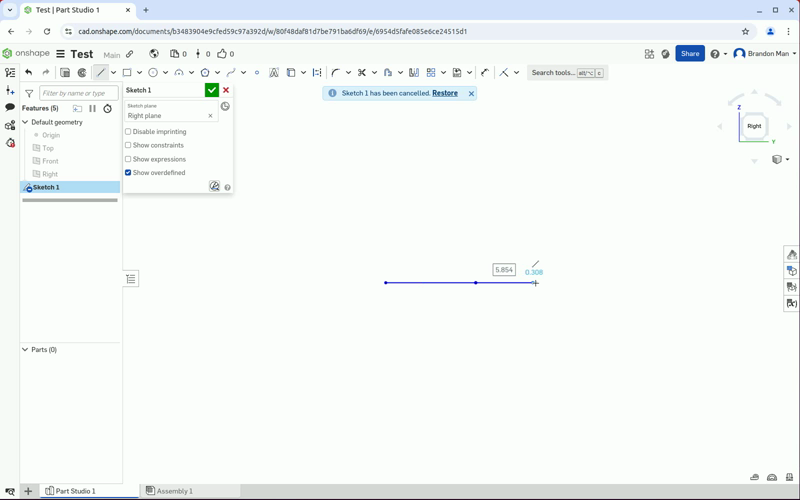
scroll(6)
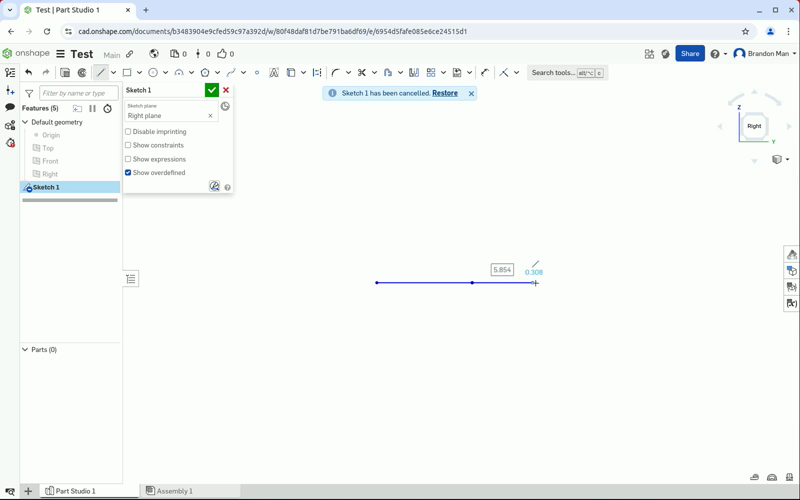
scroll(6)
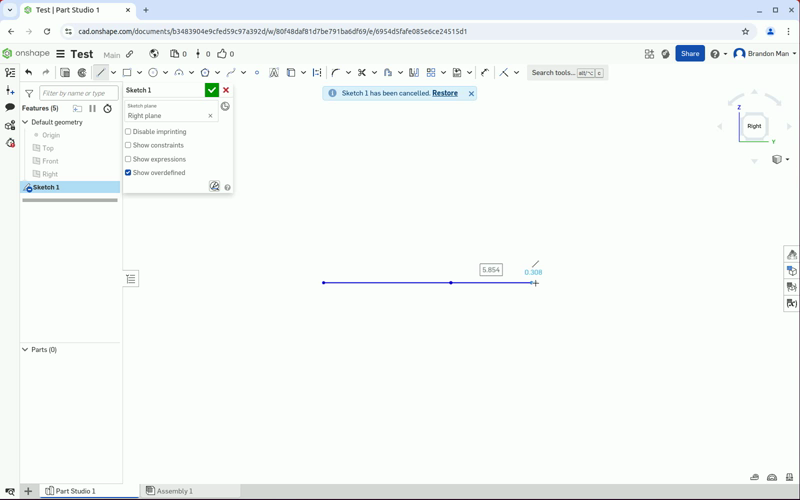
scroll(6)
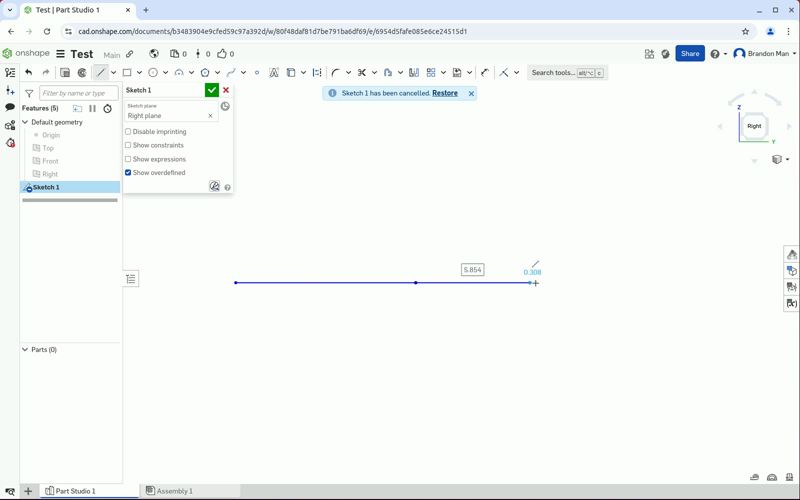
scroll(6)
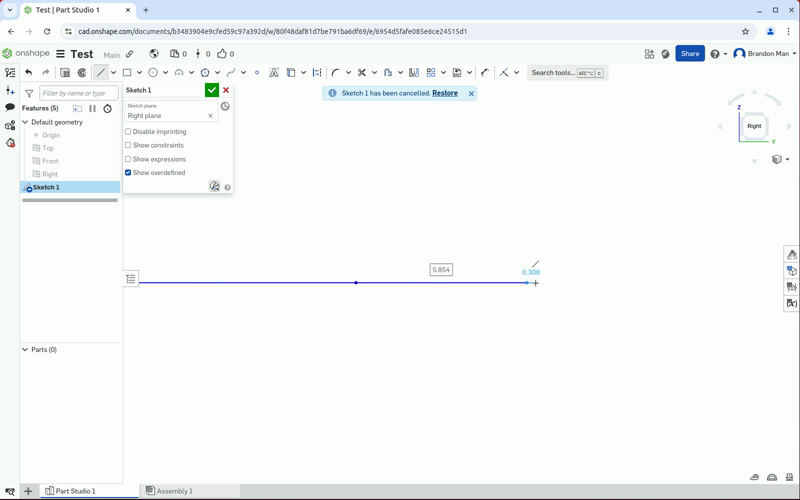
scroll(6)
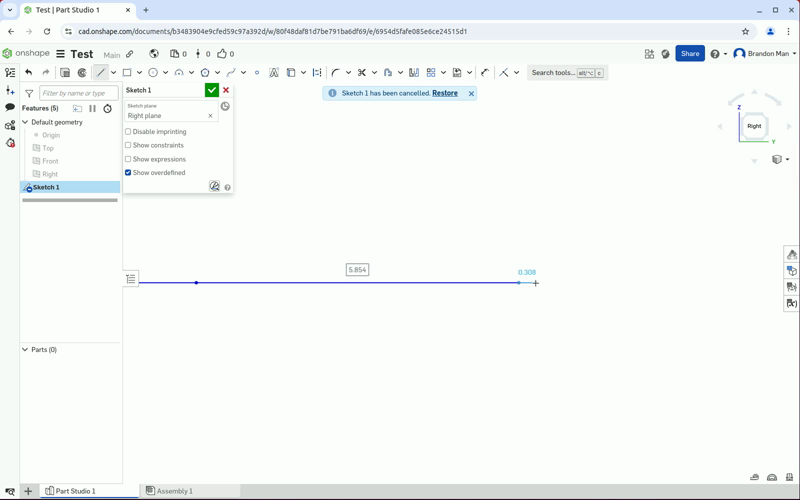
click(535, 282)
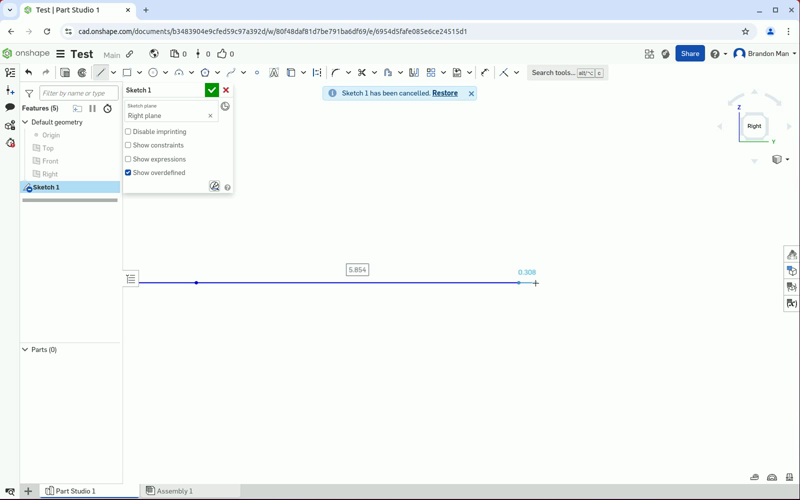
scroll(-6)
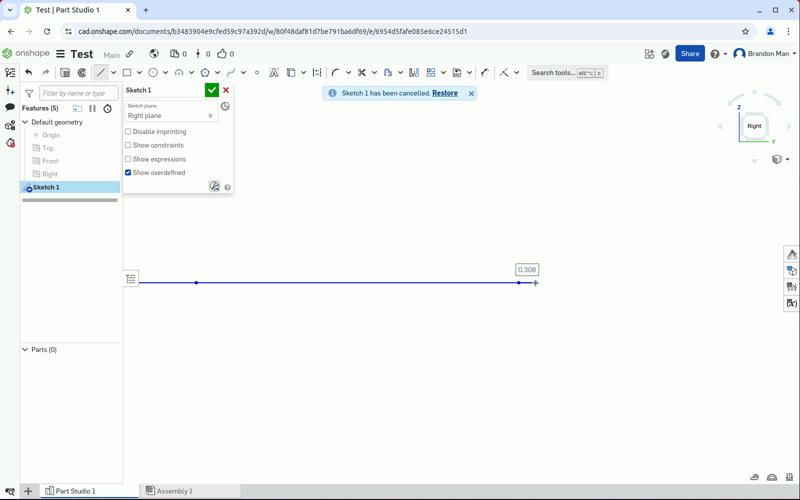
scroll(-6)
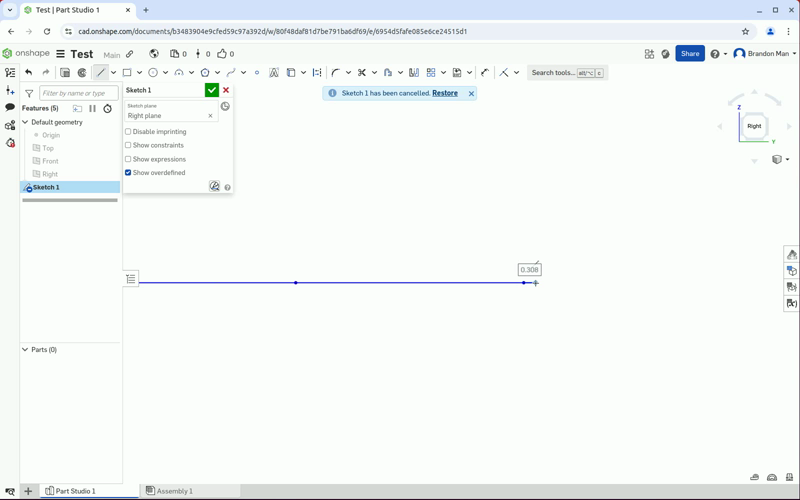
scroll(-6)
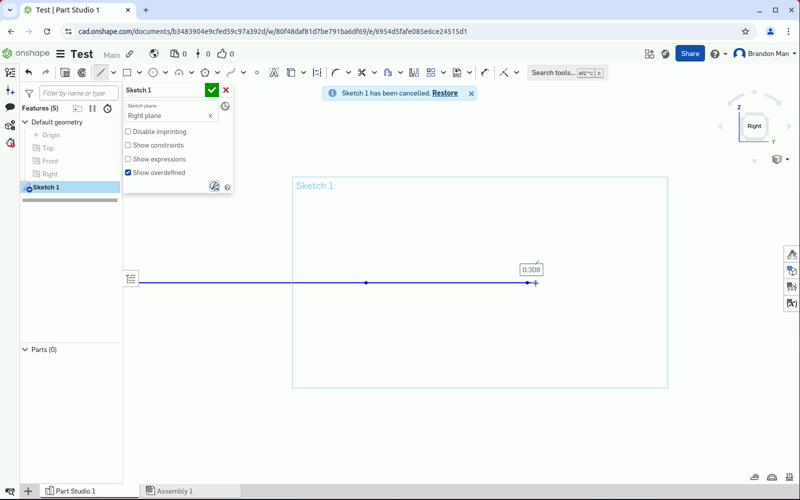
scroll(-6)
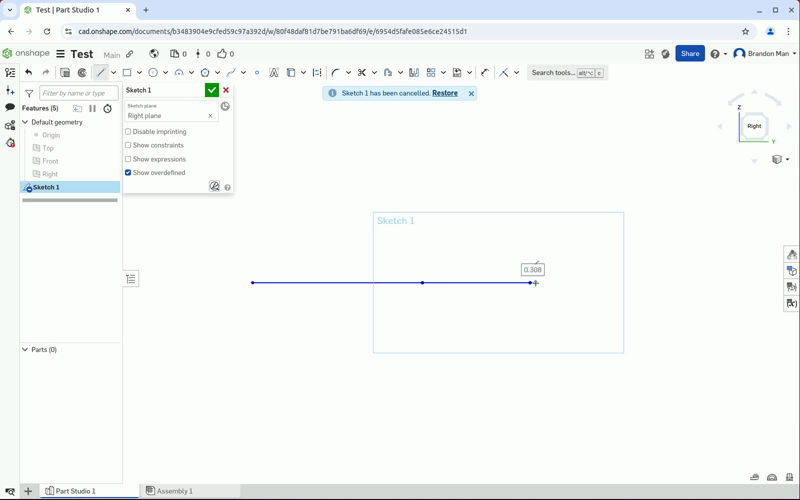
scroll(-6)
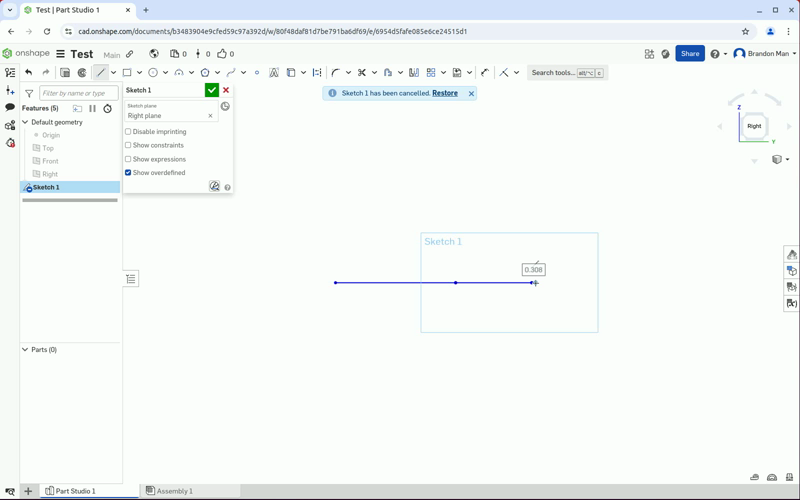
scroll(-6)
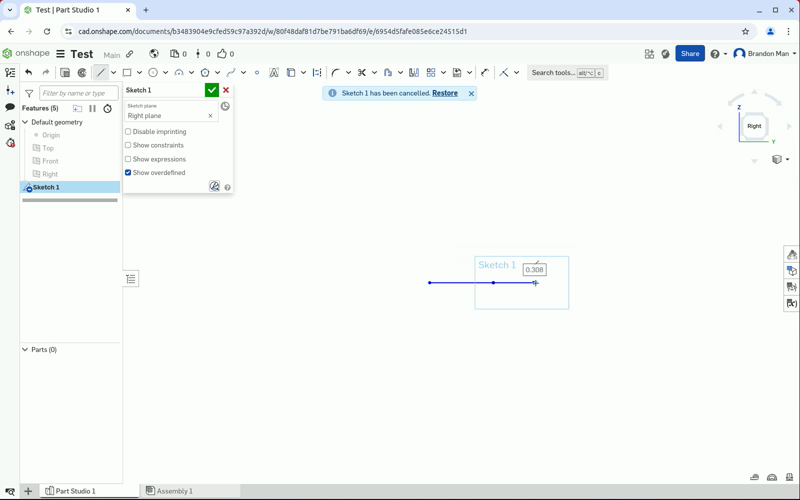
scroll(-6)
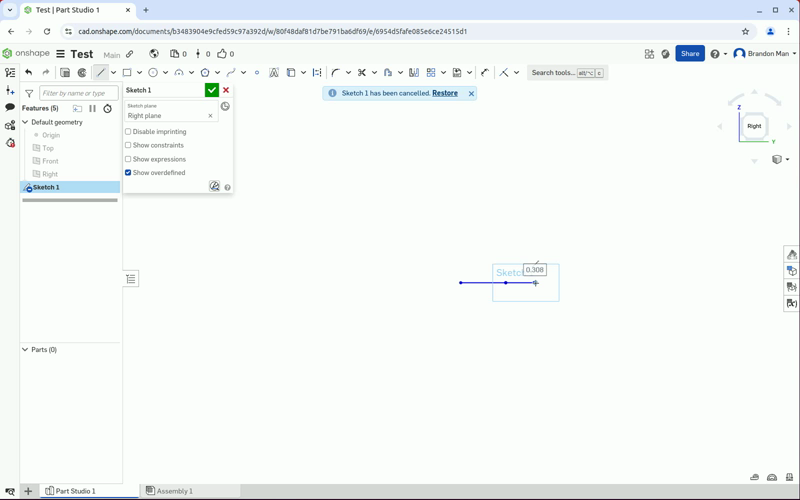
key_up(shift)
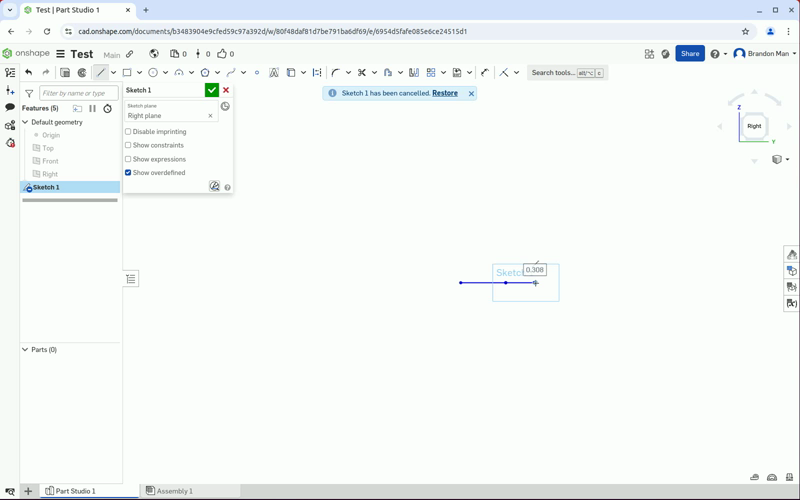
key_down(shift)
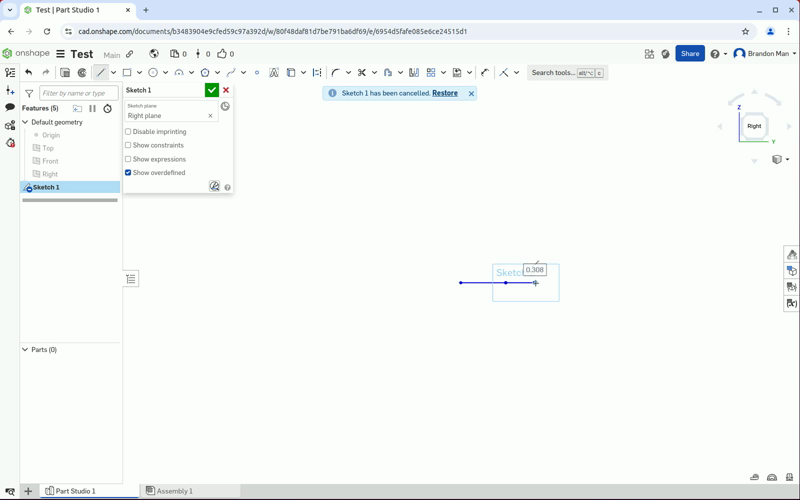
mouse_move(565, 282)
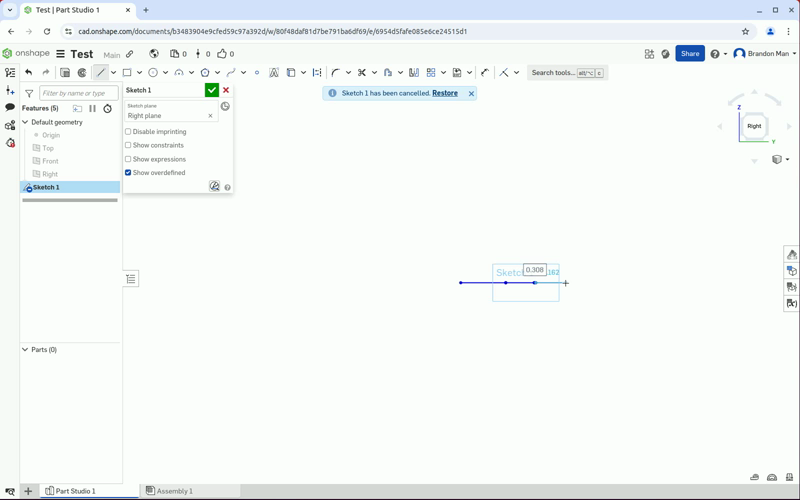
mouse_move(563, 282)
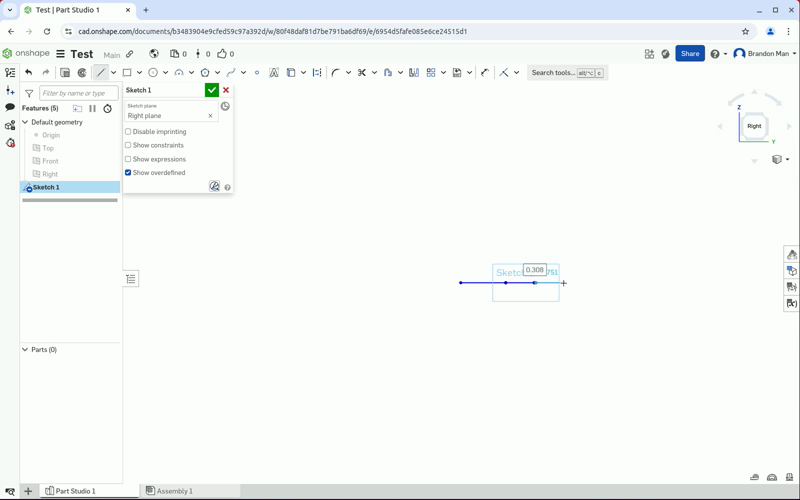
click(563, 282)
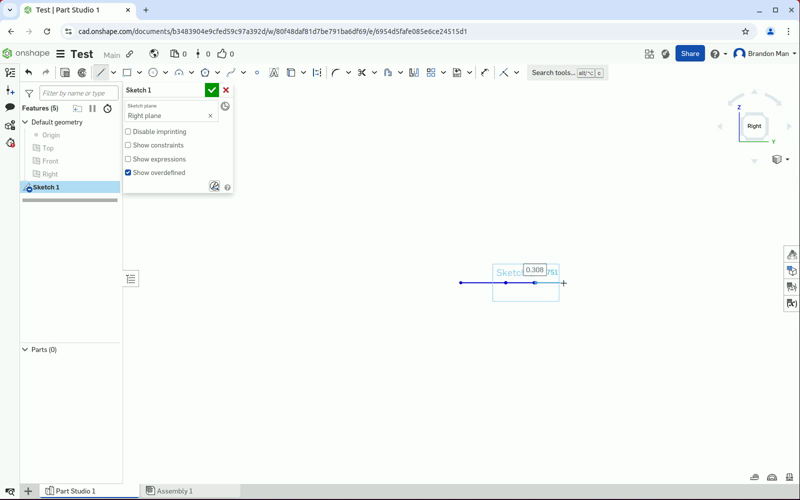
key_up(shift)
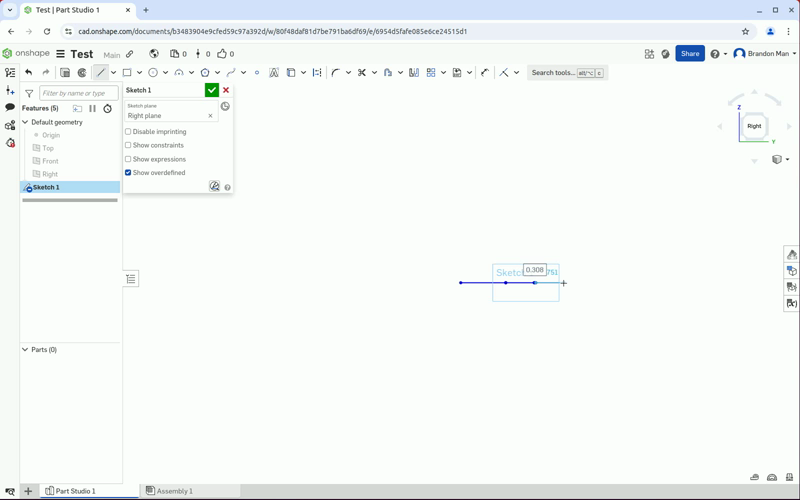
key_down(shift)
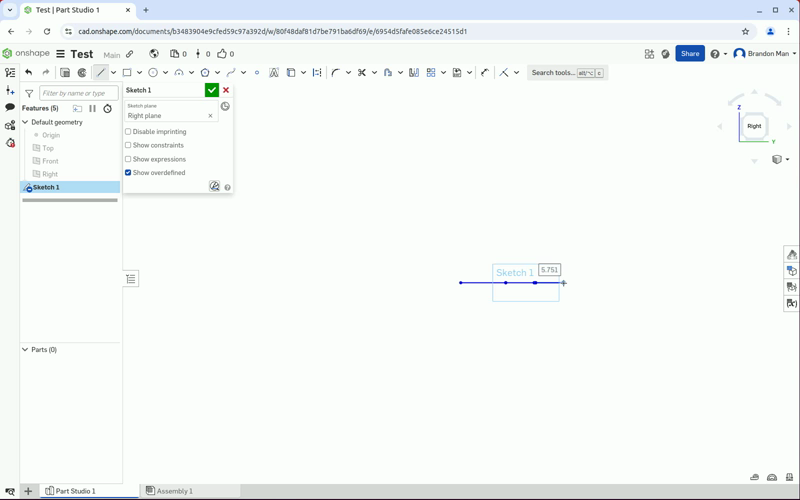
mouse_move(589, 282)
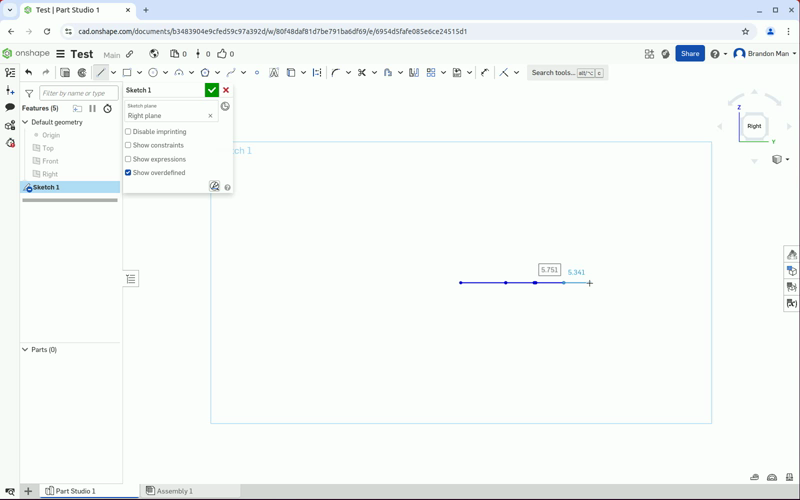
mouse_move(573, 282)
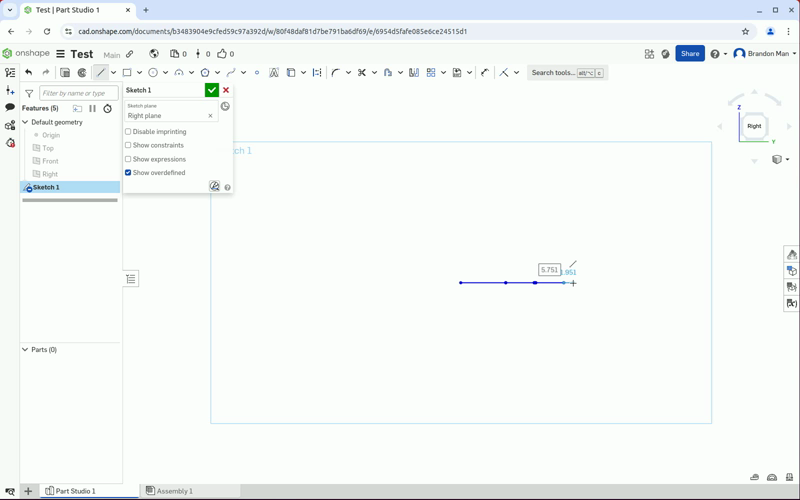
click(573, 282)
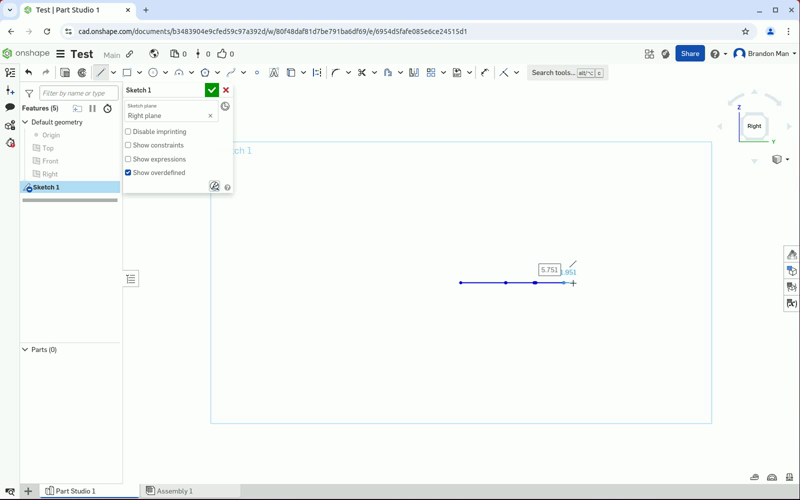
key_up(shift)
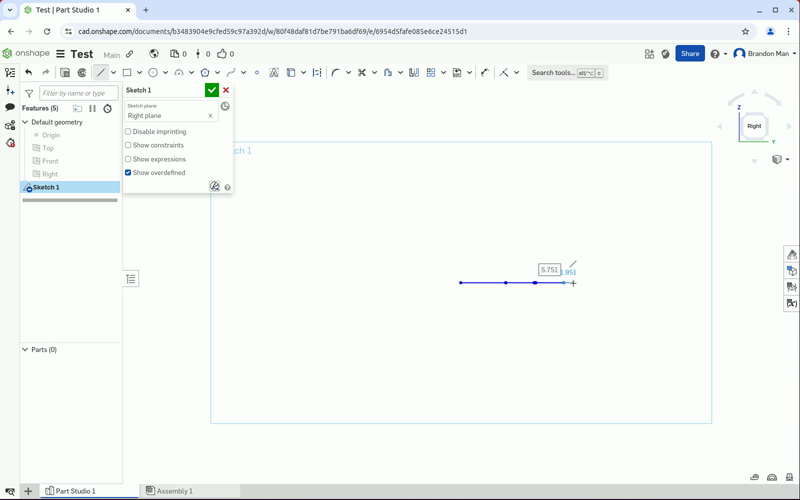
key_down(shift)
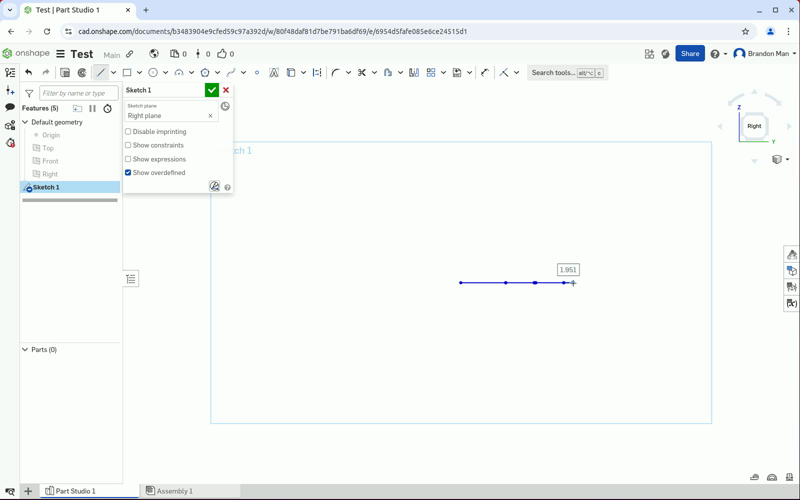
mouse_move(589, 282)
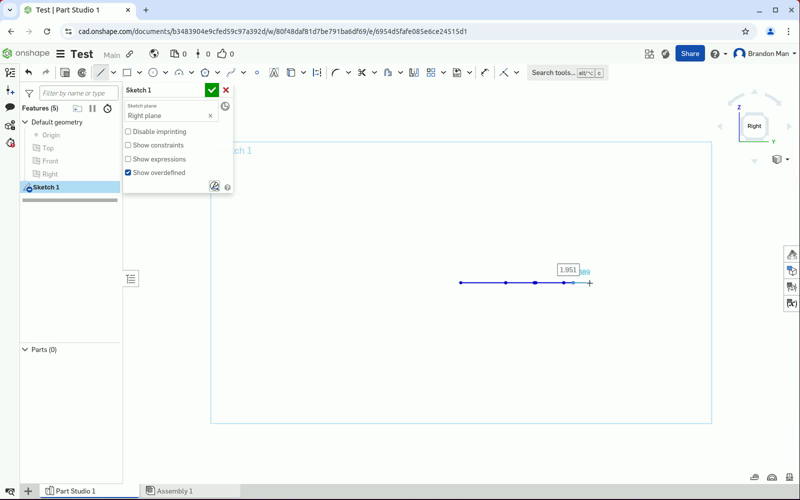
mouse_move(573, 281)
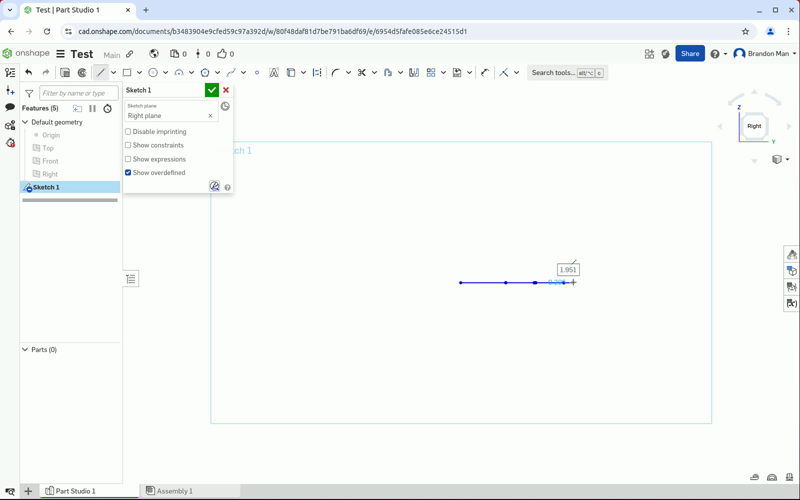
scroll(6)
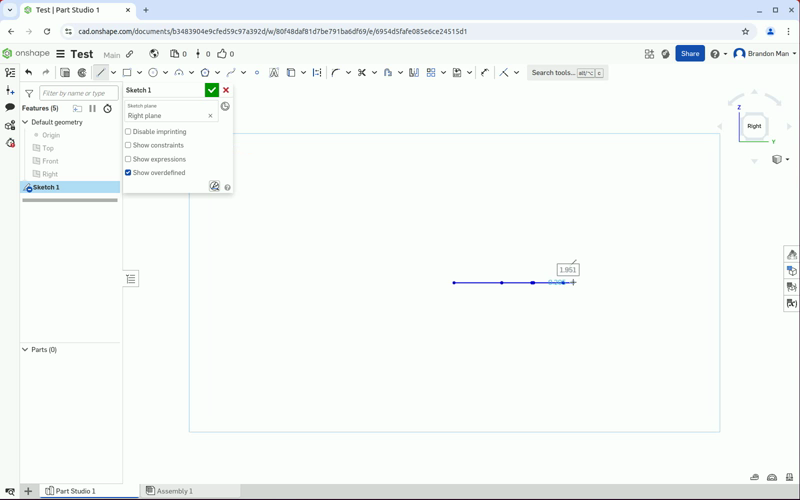
scroll(6)
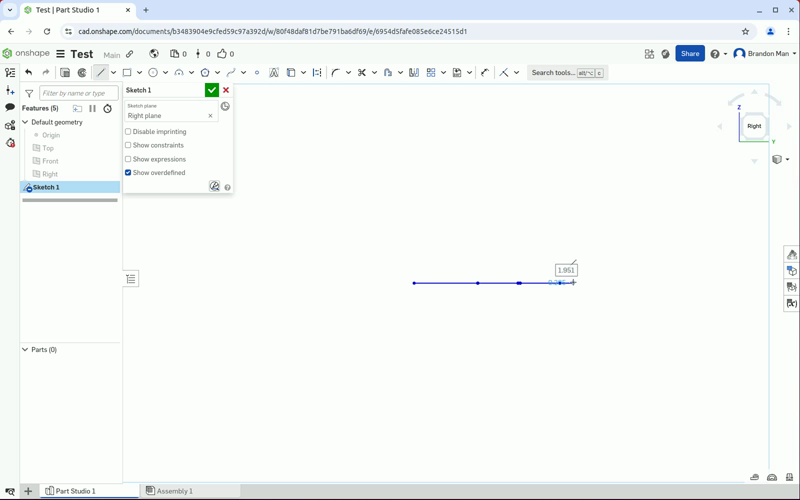
scroll(6)
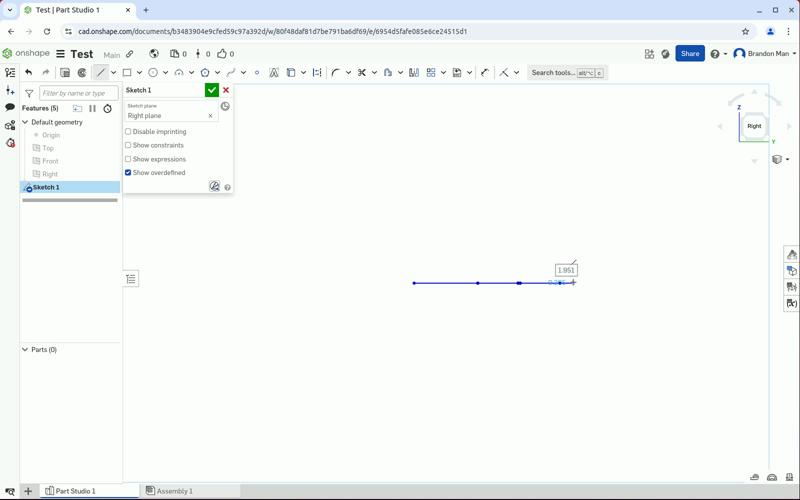
scroll(6)
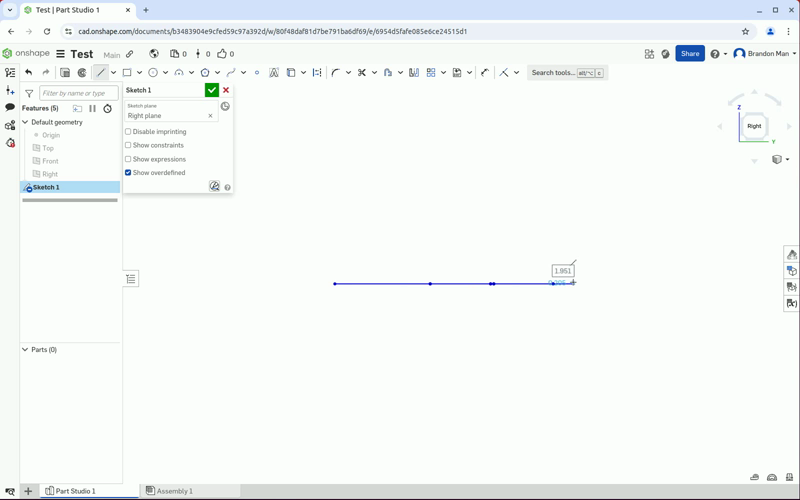
scroll(6)
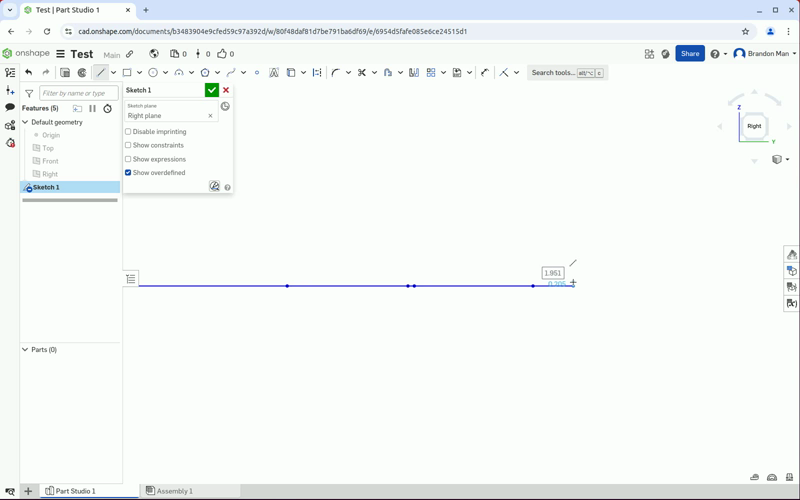
scroll(6)
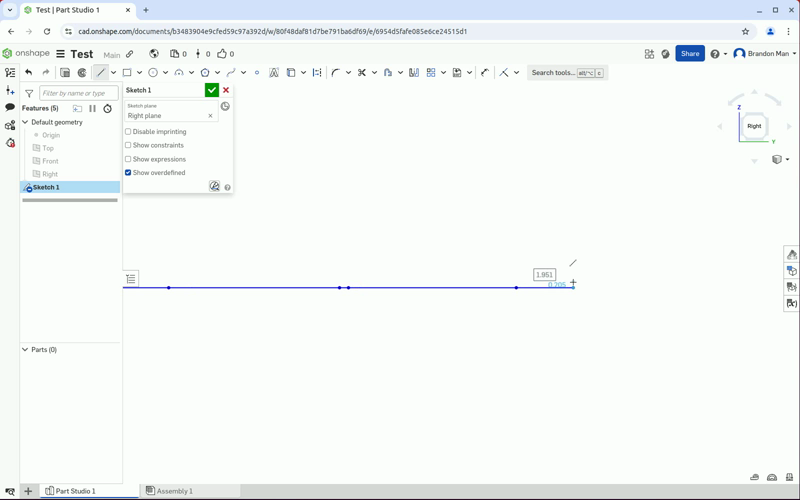
scroll(6)
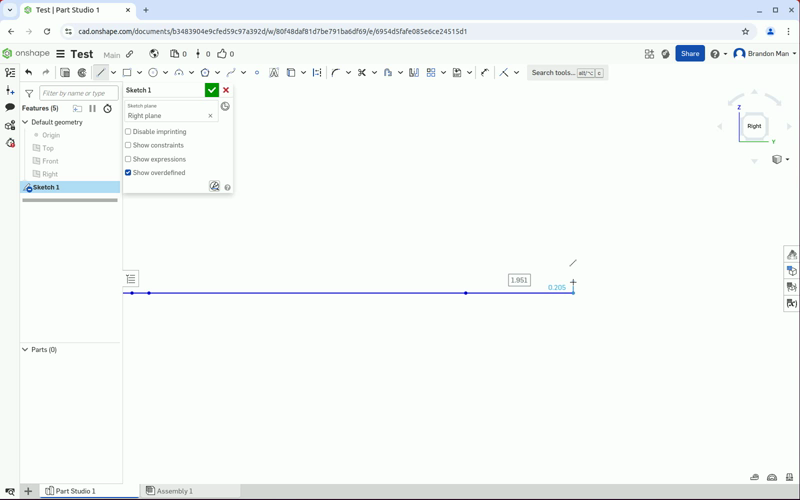
click(573, 281)
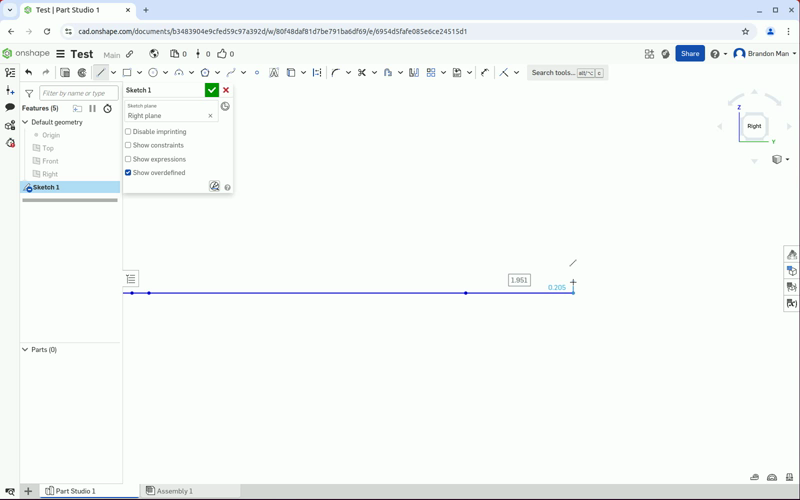
scroll(-6)
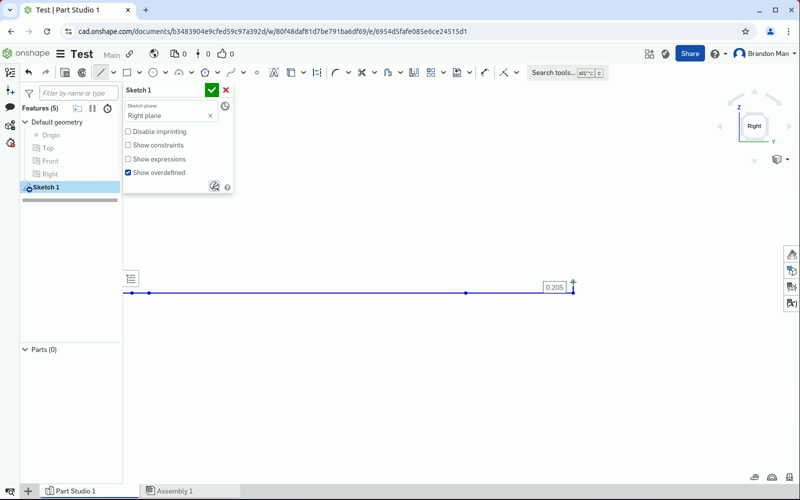
scroll(-6)
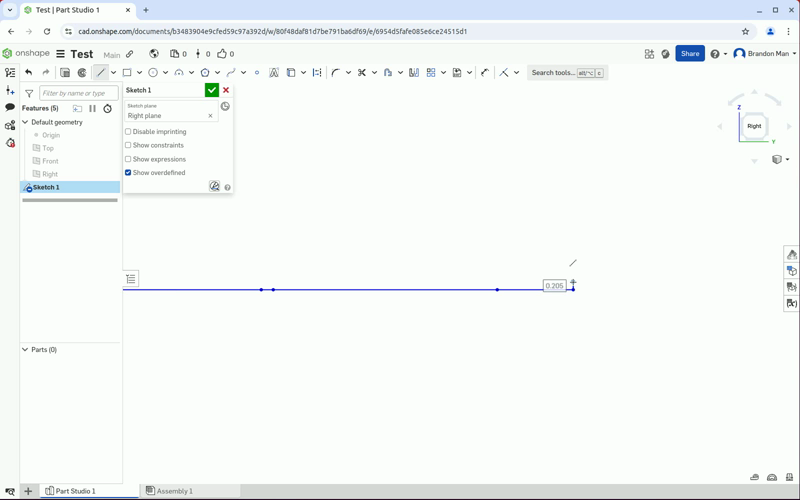
scroll(-6)
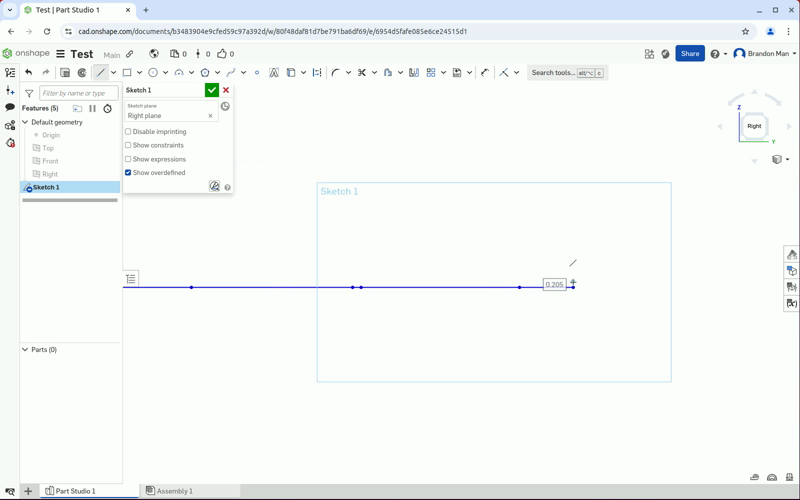
scroll(-6)
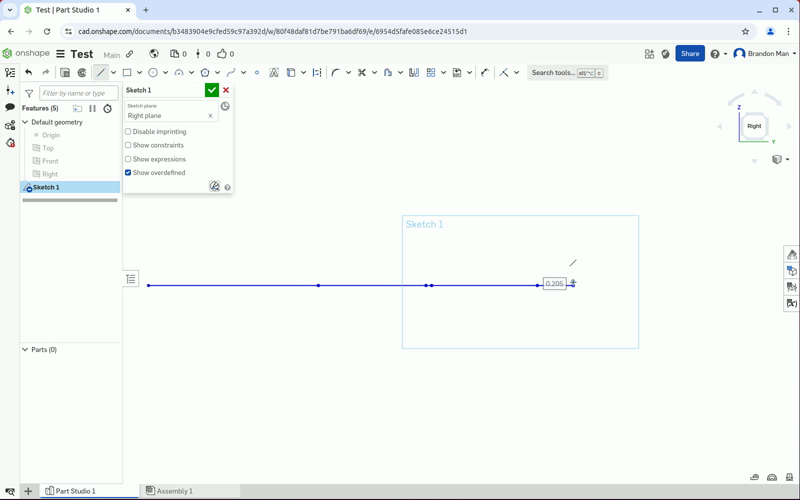
scroll(-6)
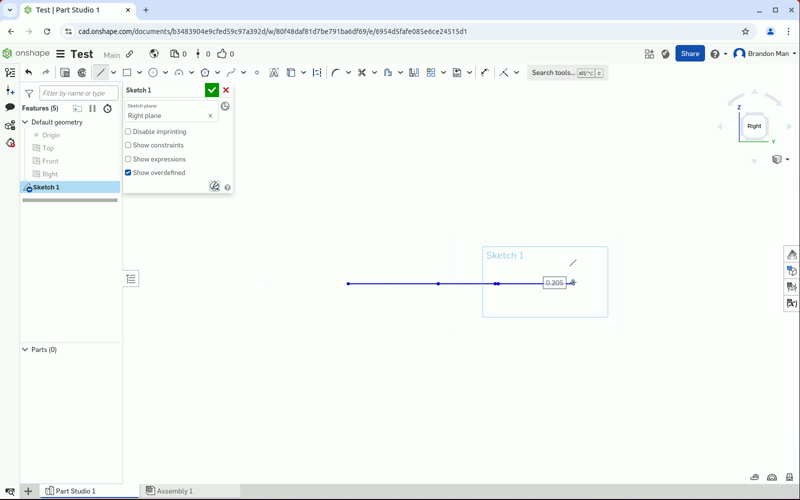
scroll(-6)
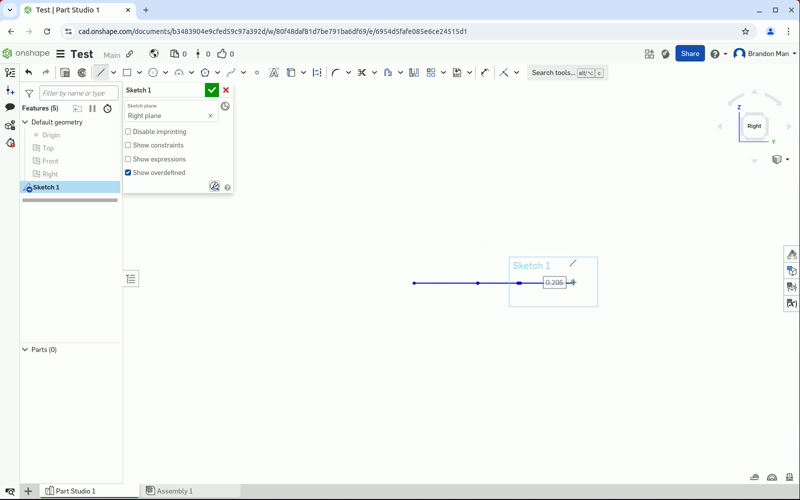
scroll(-6)
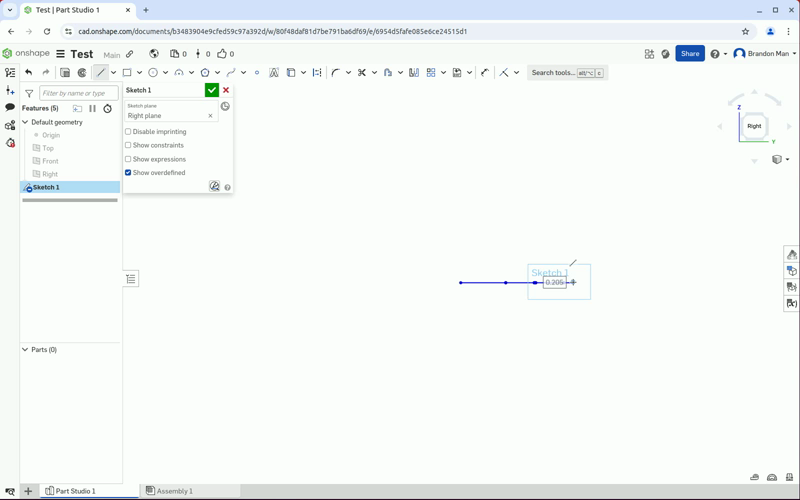
key_up(shift)
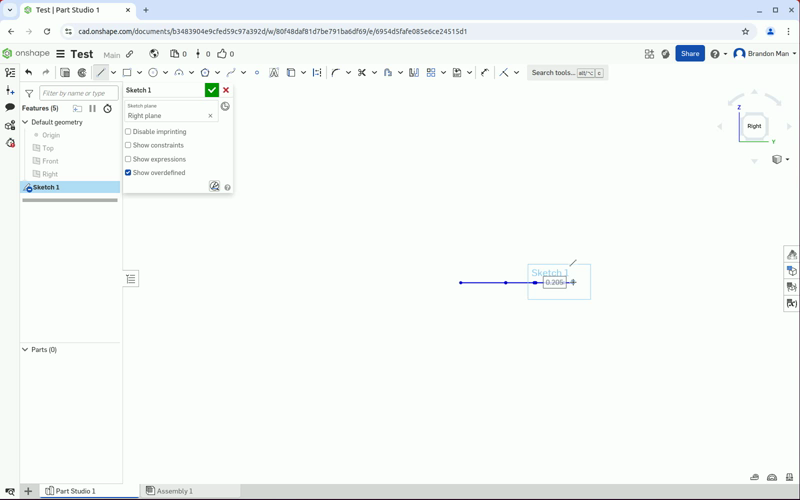
key_down(shift)
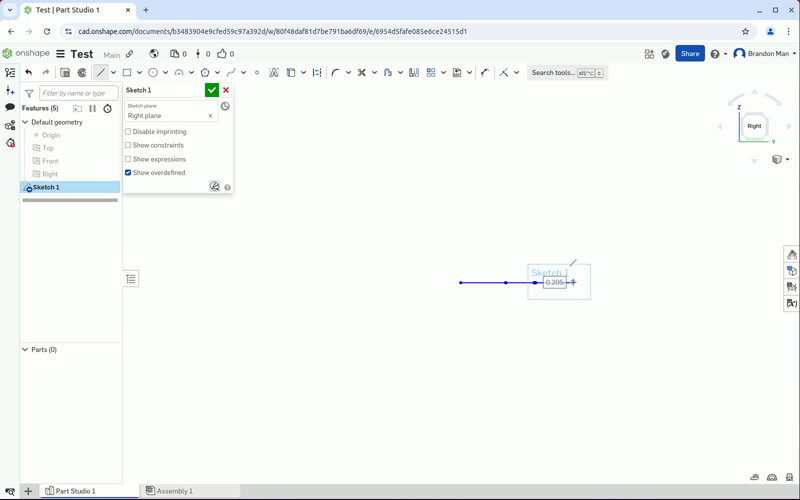
mouse_move(460, 281)
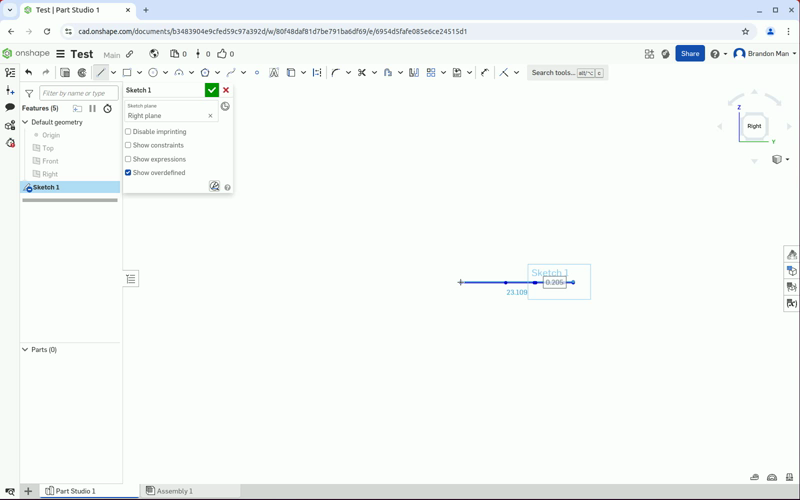
scroll(6)
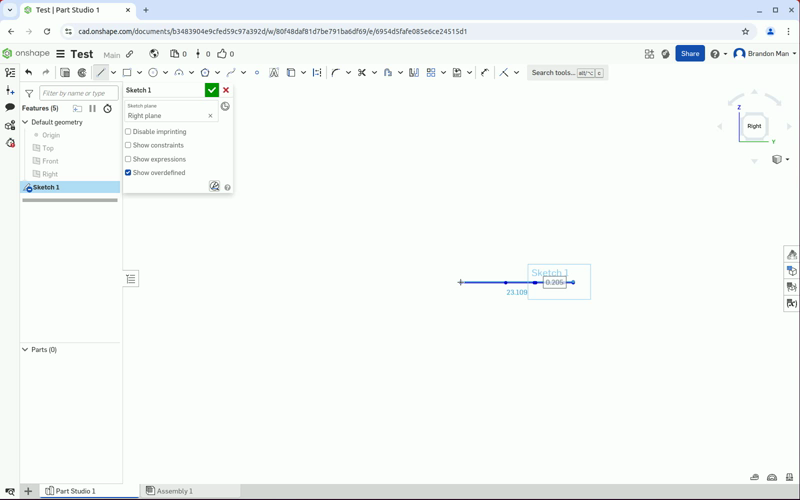
scroll(6)
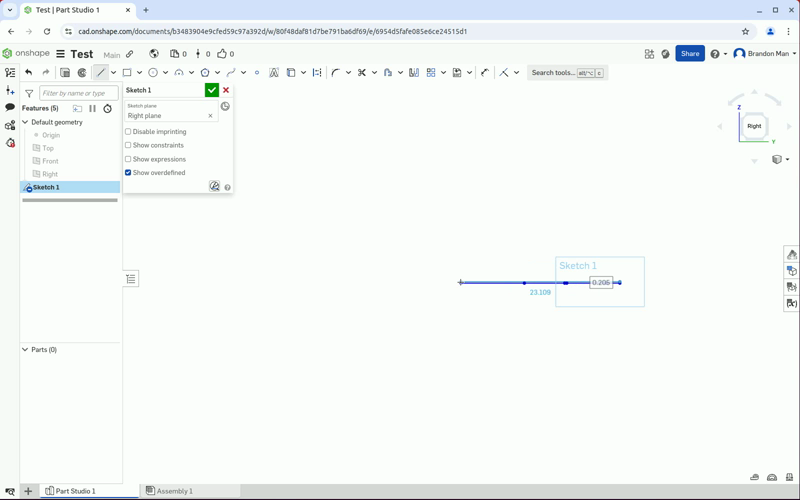
scroll(6)
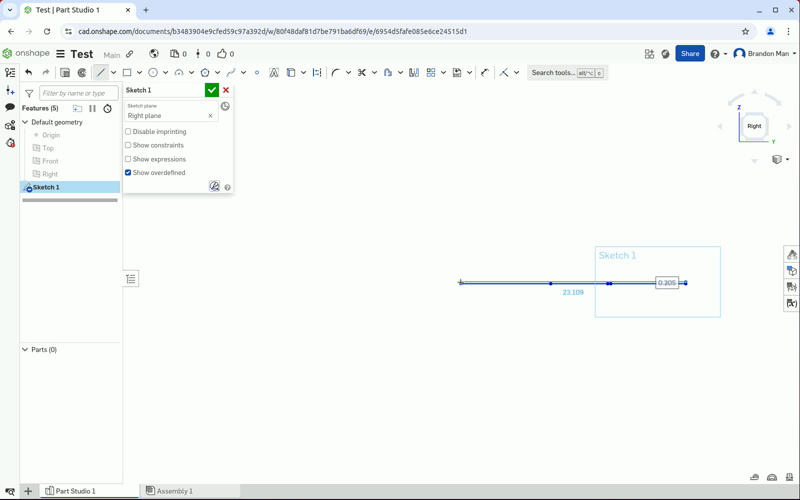
scroll(6)
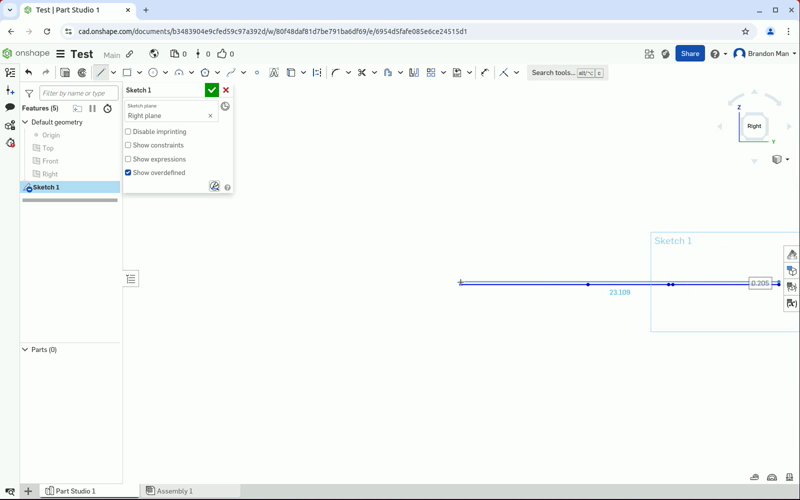
scroll(6)
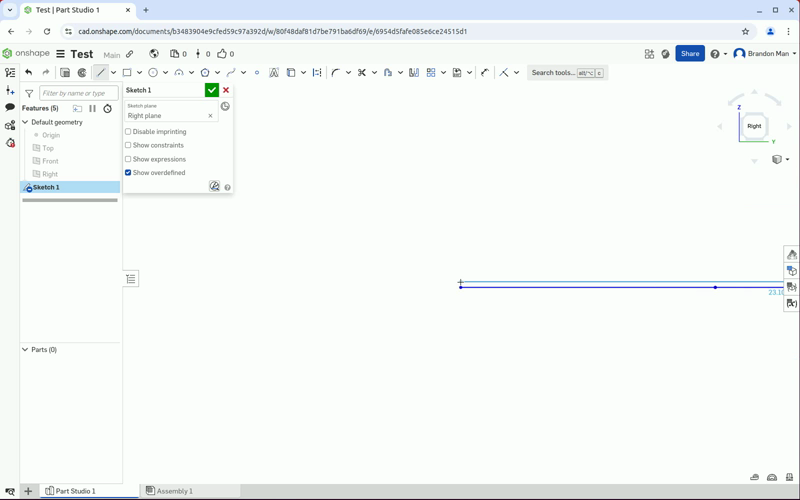
scroll(6)
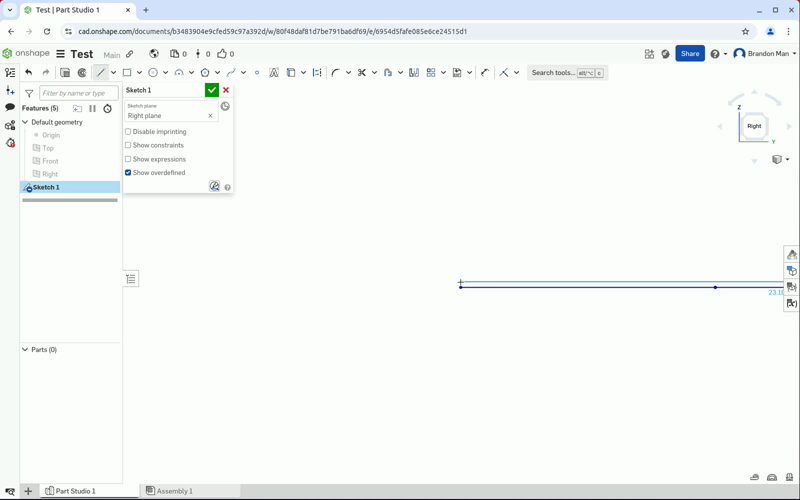
scroll(6)
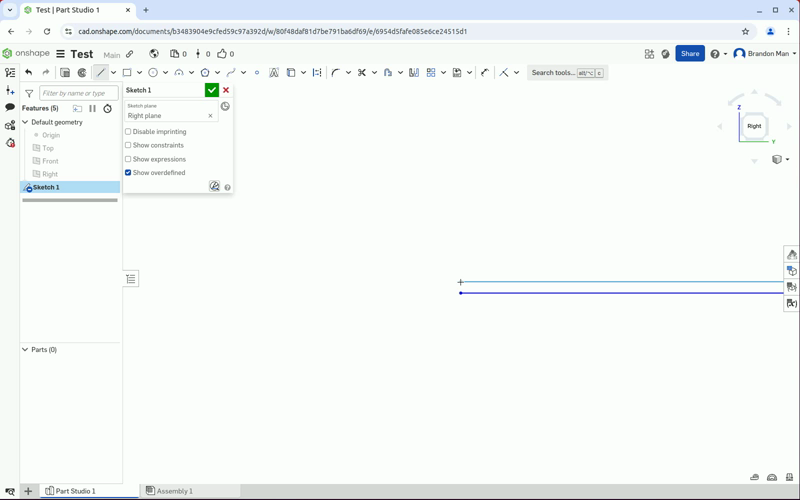
click(460, 281)
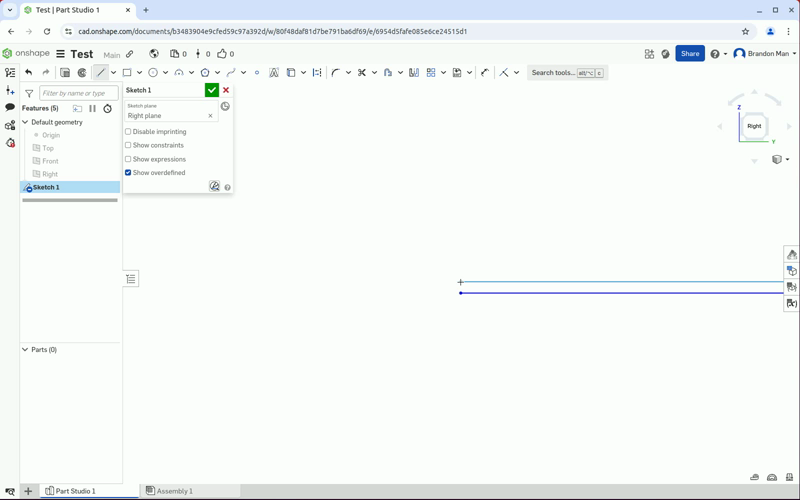
scroll(-6)
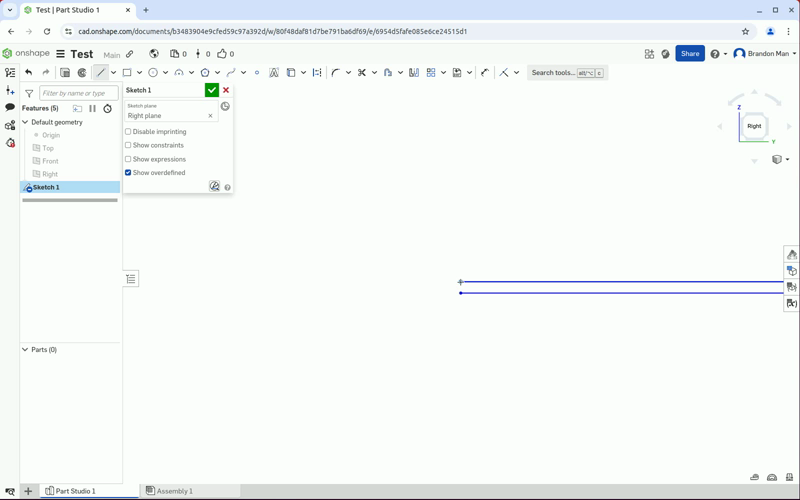
scroll(-6)
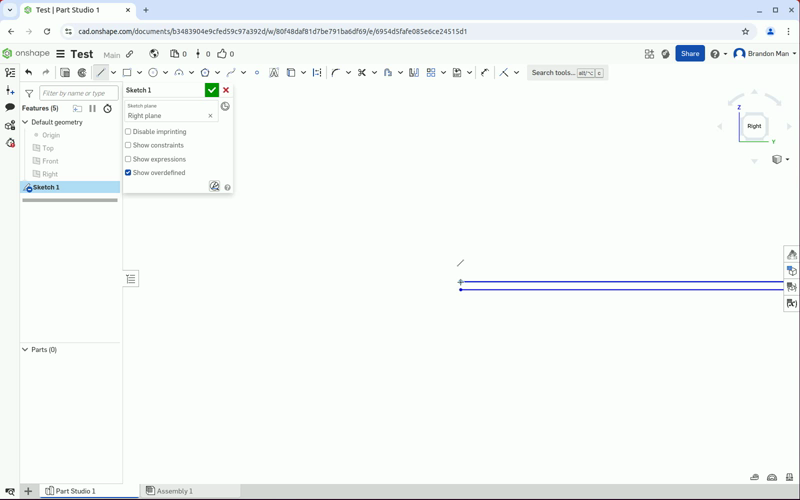
scroll(-6)
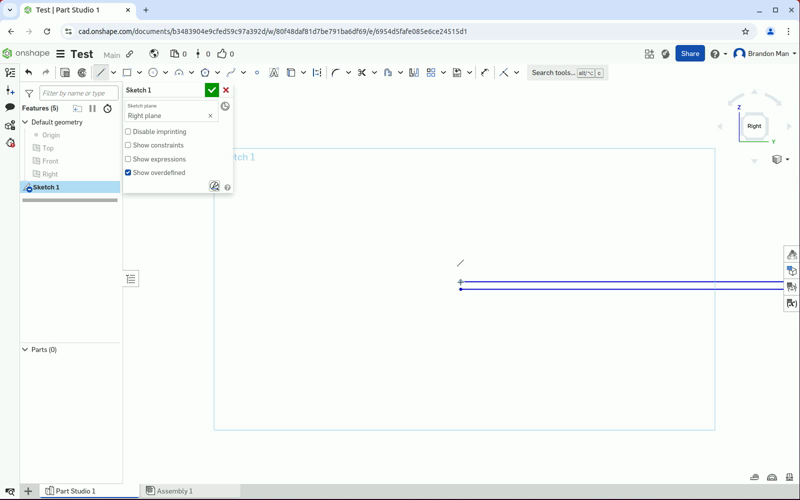
scroll(-6)
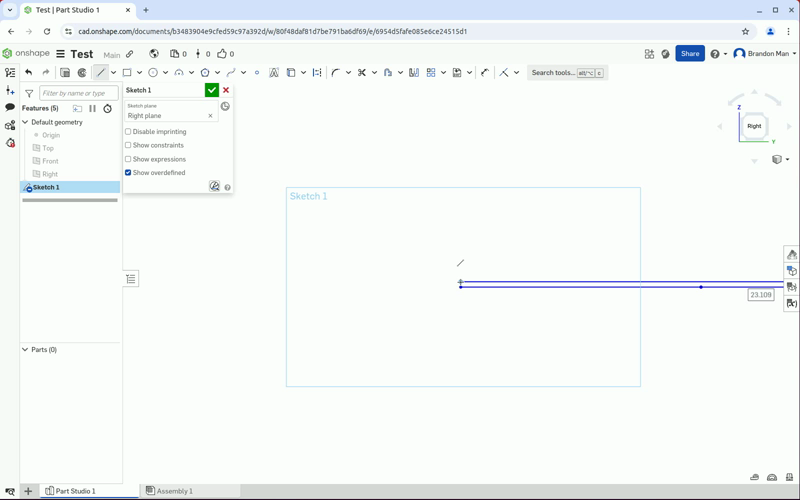
scroll(-6)
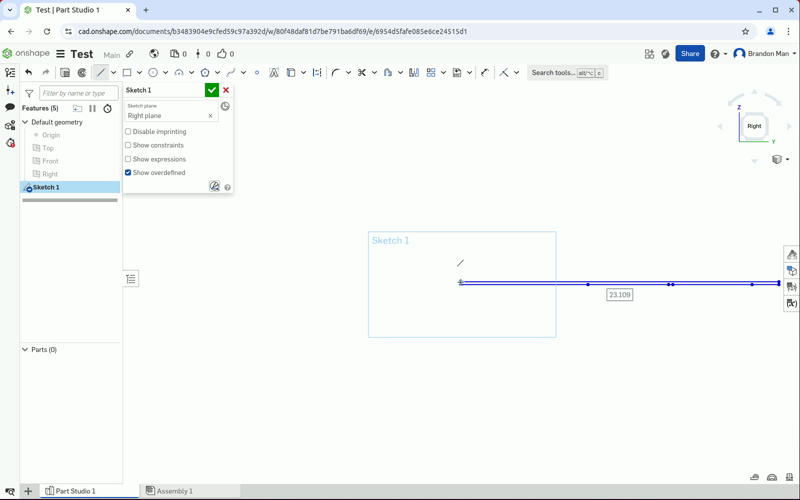
scroll(-6)
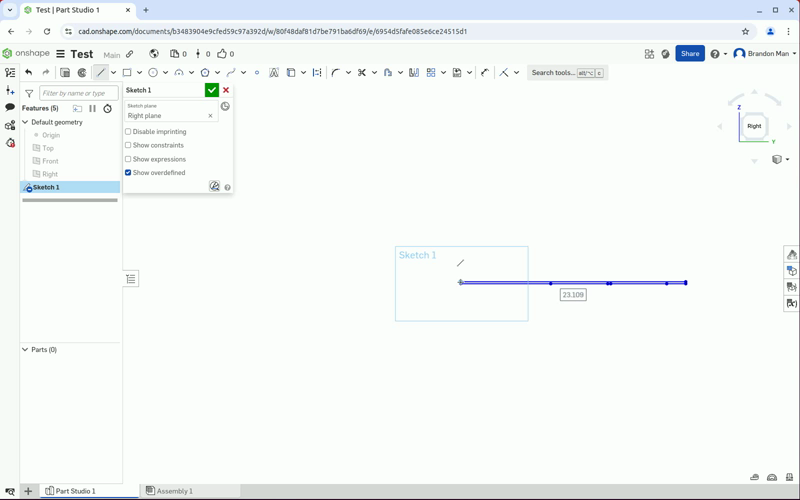
scroll(-6)
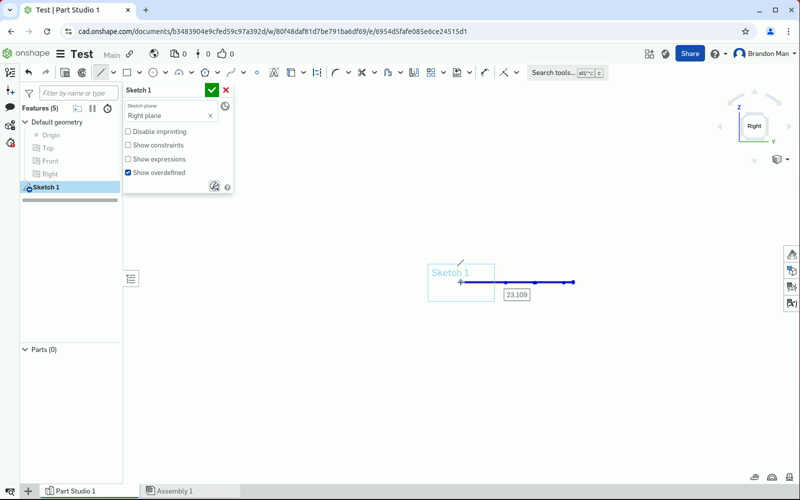
key_up(shift)
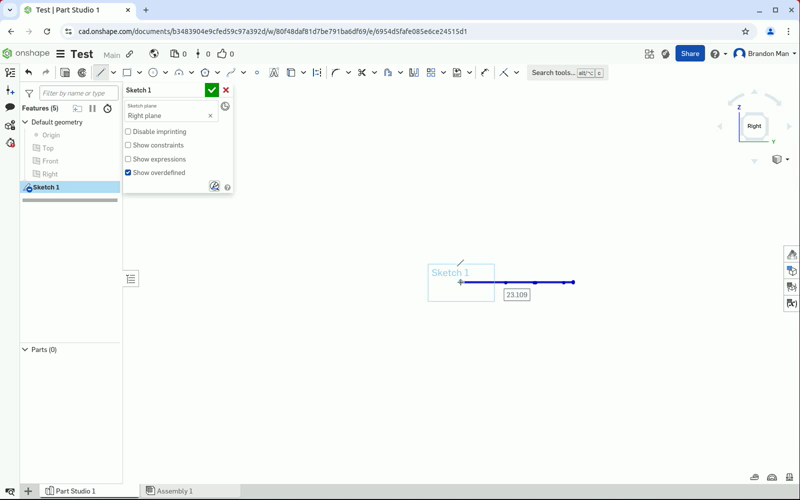
mouse_move(490, 281)
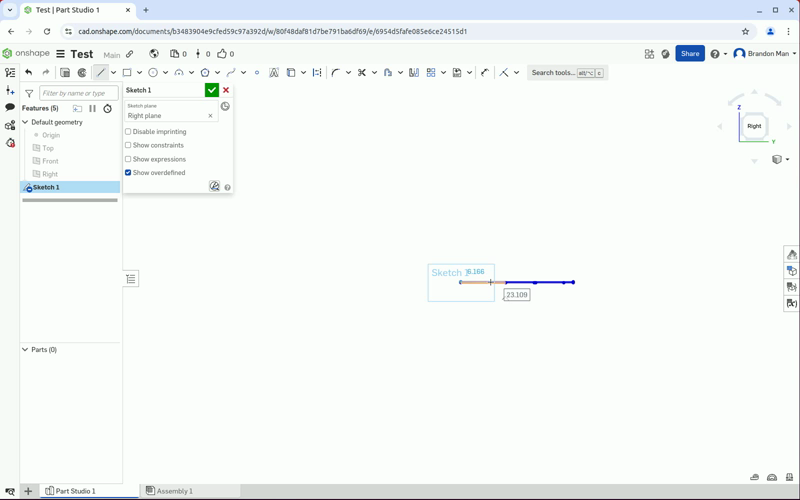
key_down(shift)
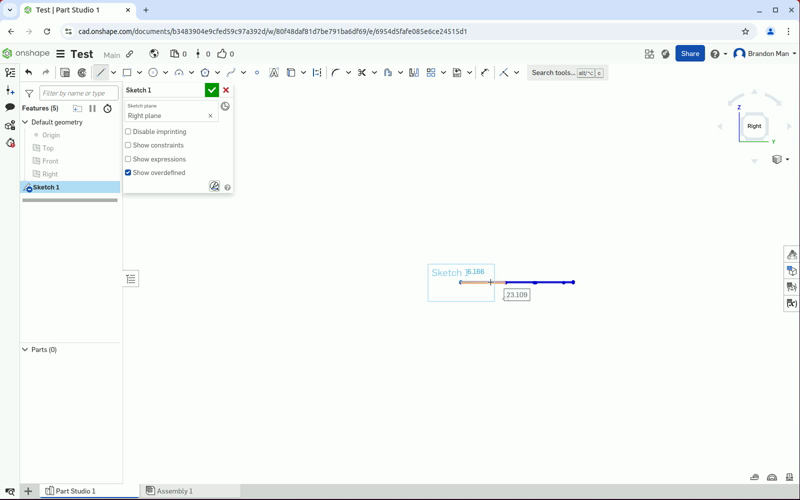
mouse_move(460, 282)
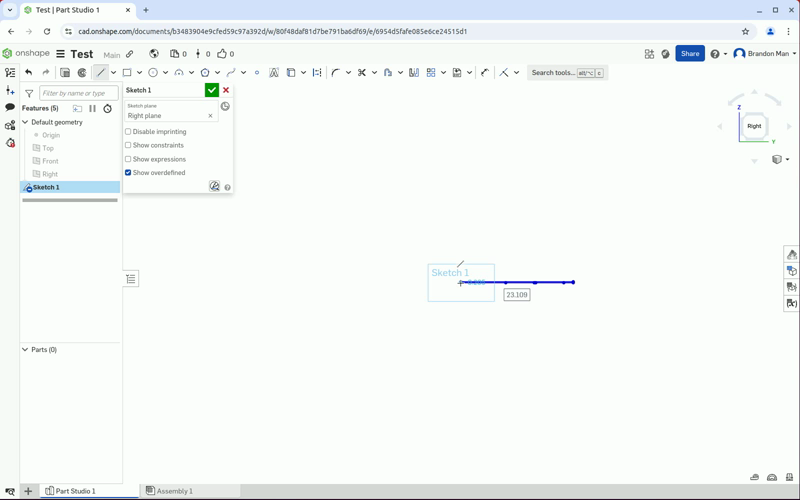
scroll(6)
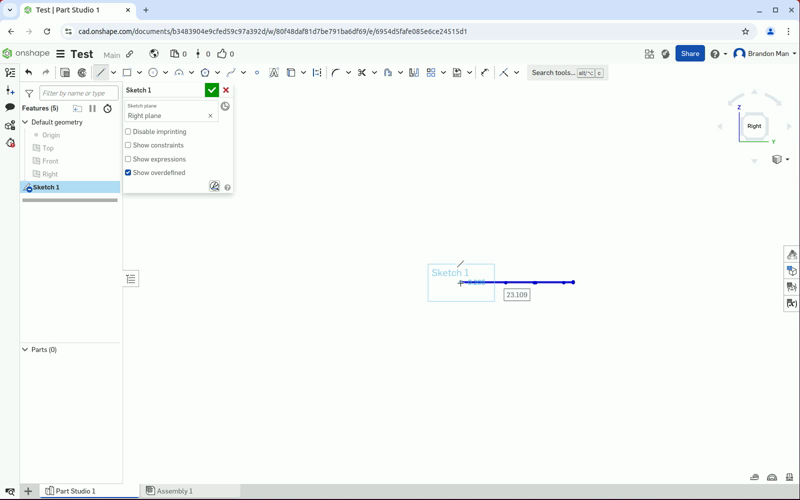
scroll(6)
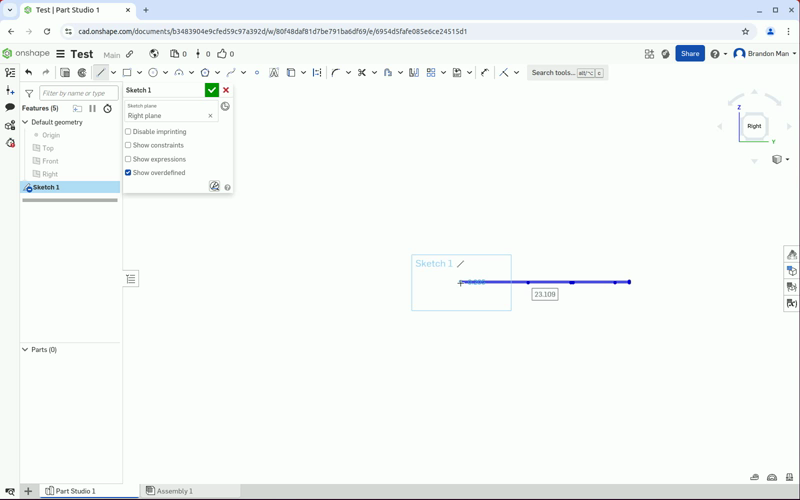
scroll(6)
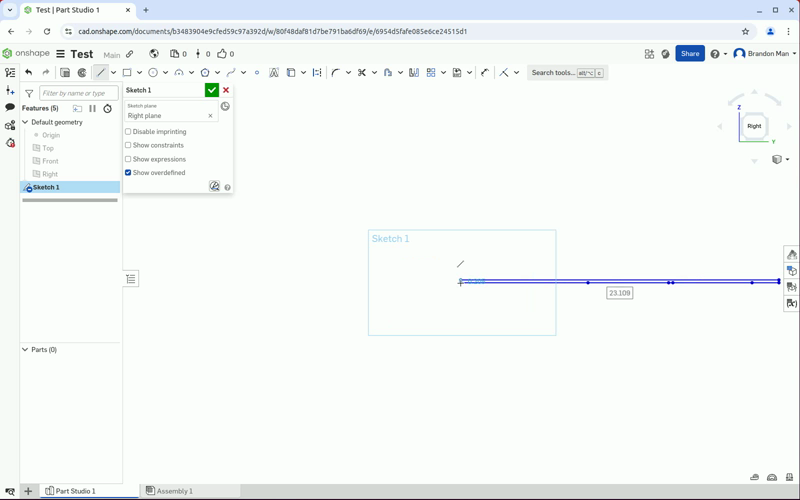
scroll(6)
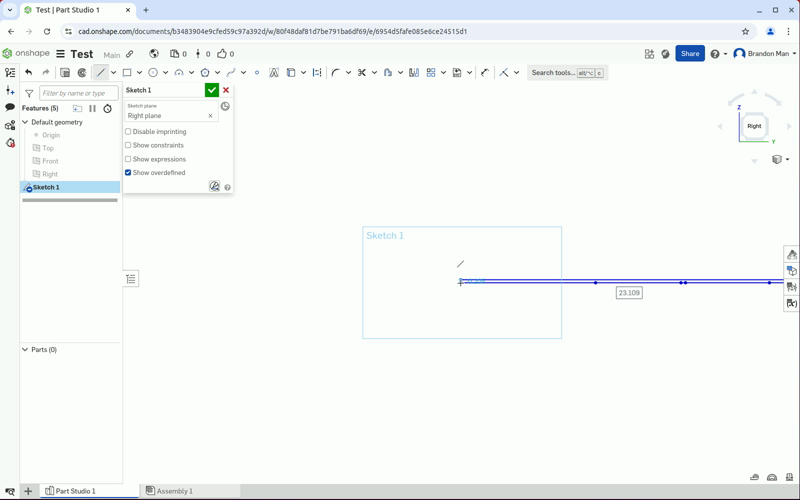
scroll(6)
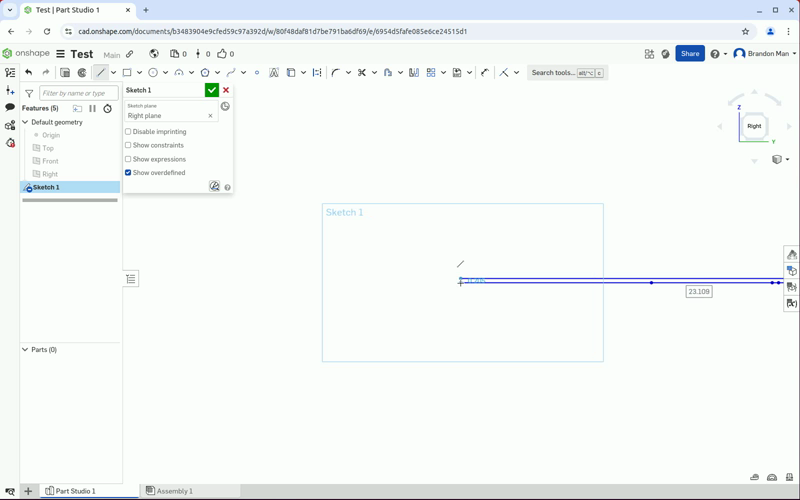
scroll(6)
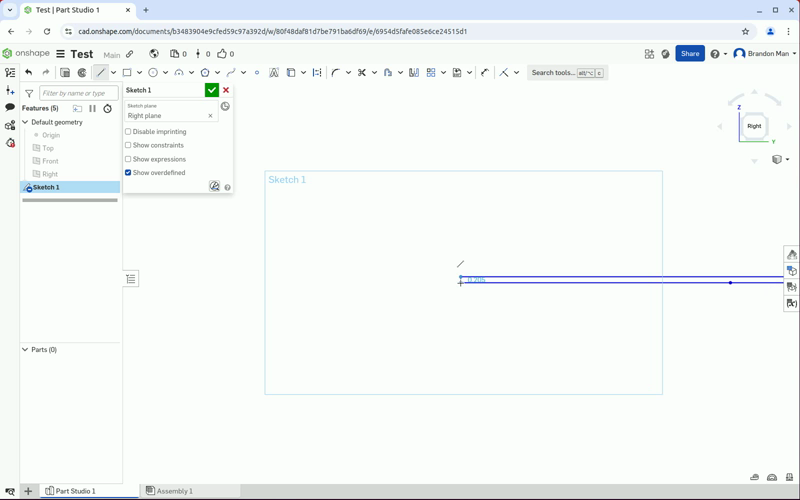
scroll(6)
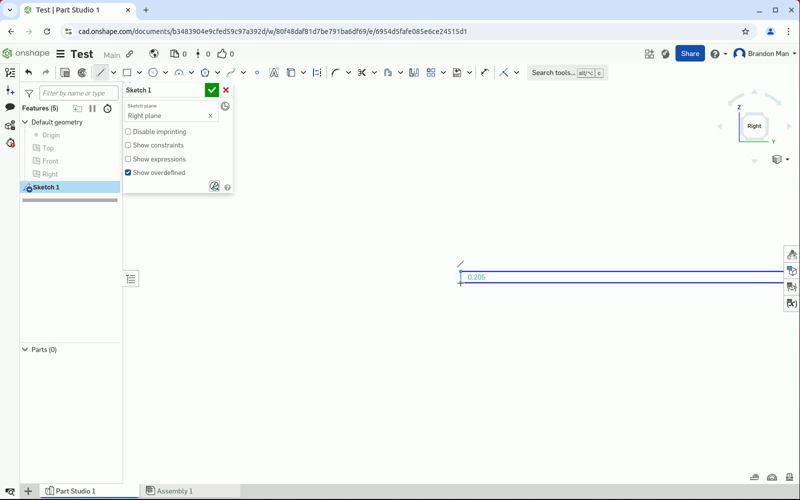
key_up(shift)
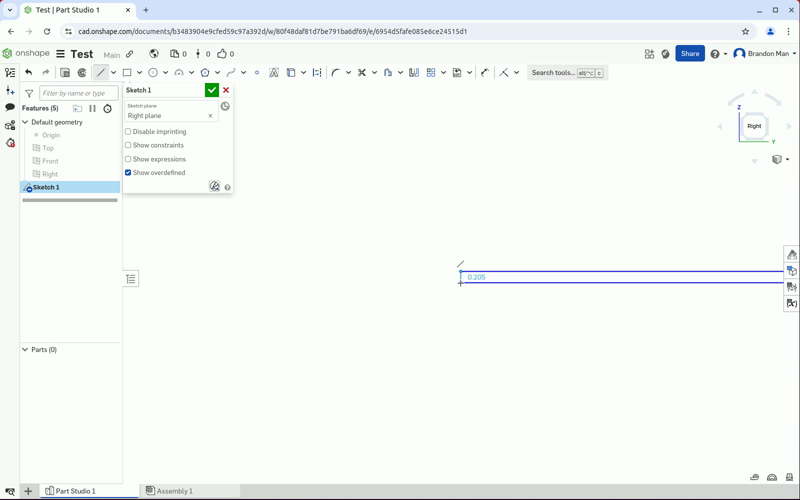
click(460, 282)
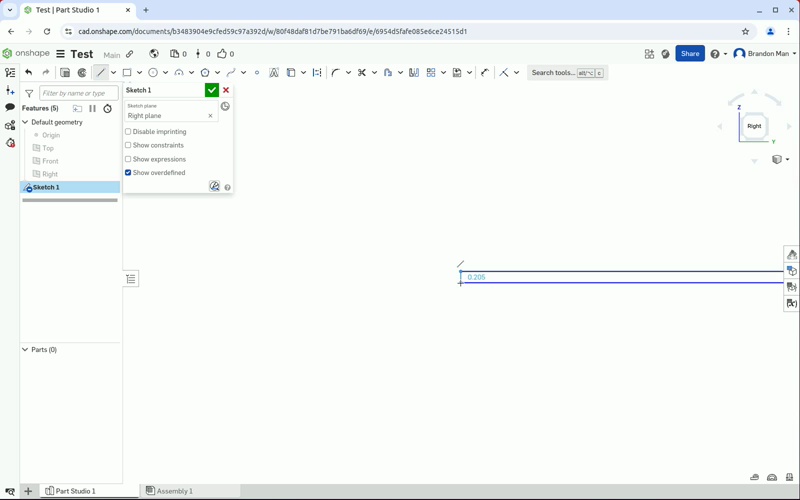
scroll(-6)
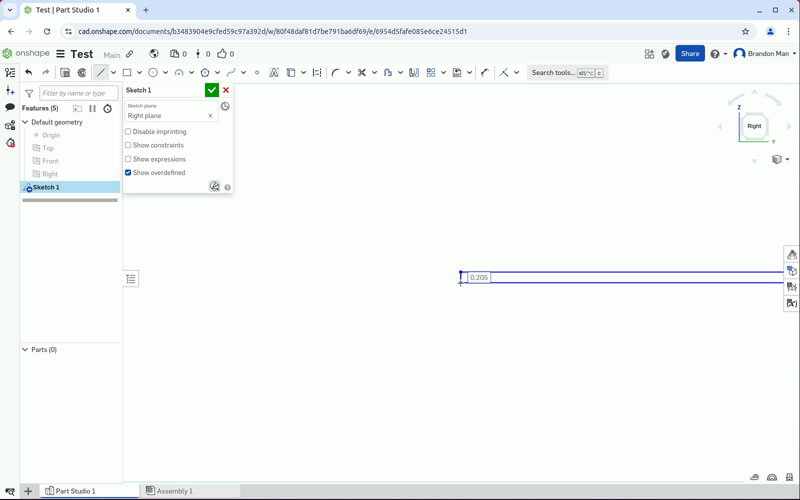
scroll(-6)
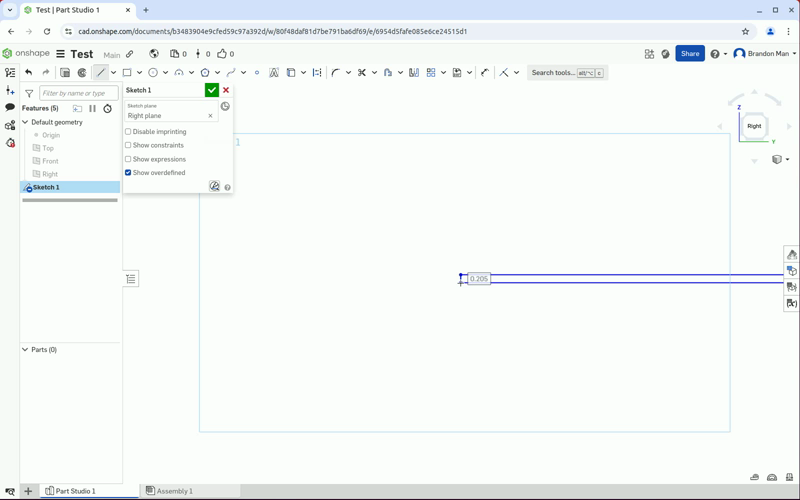
scroll(-6)
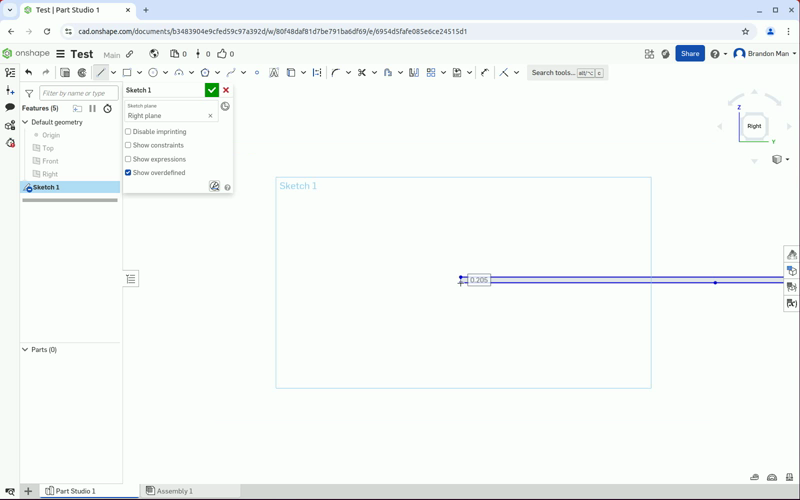
scroll(-6)
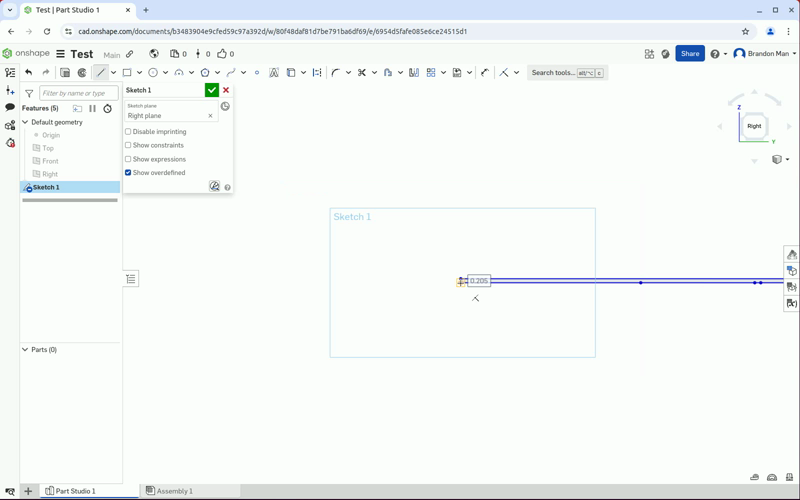
scroll(-6)
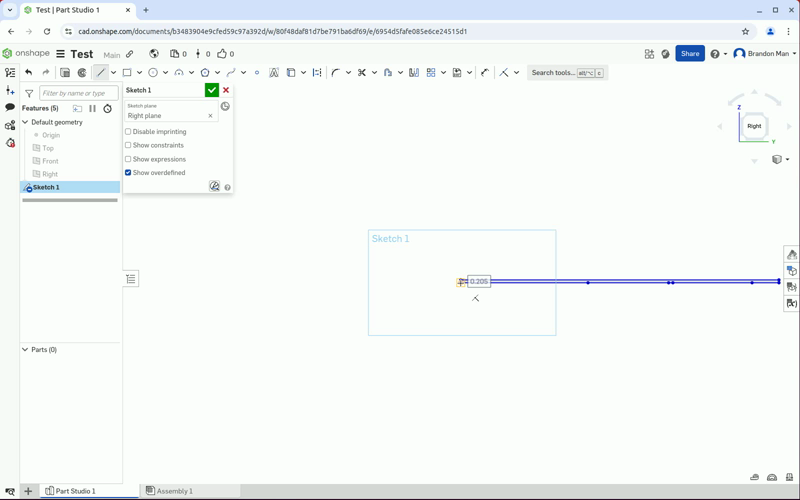
scroll(-6)
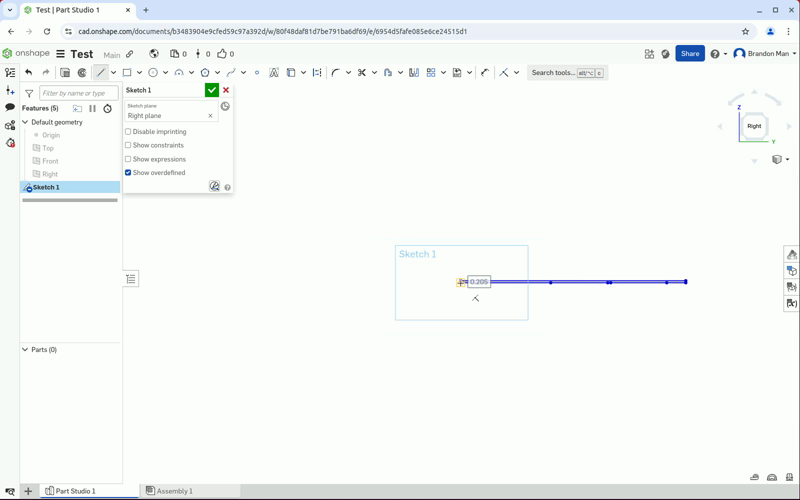
scroll(-6)
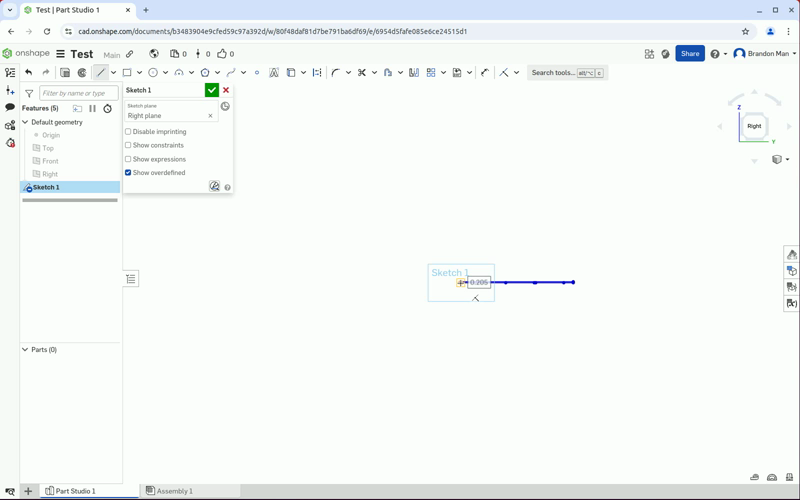
key(esc)
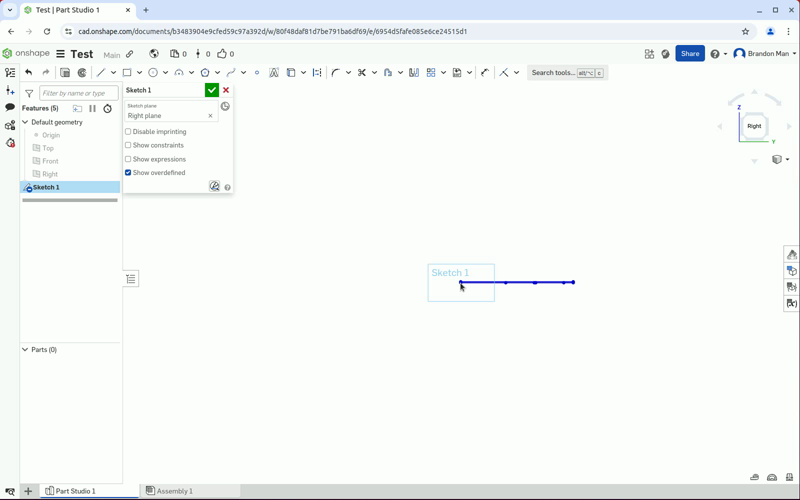
mouse_move(546, 282)
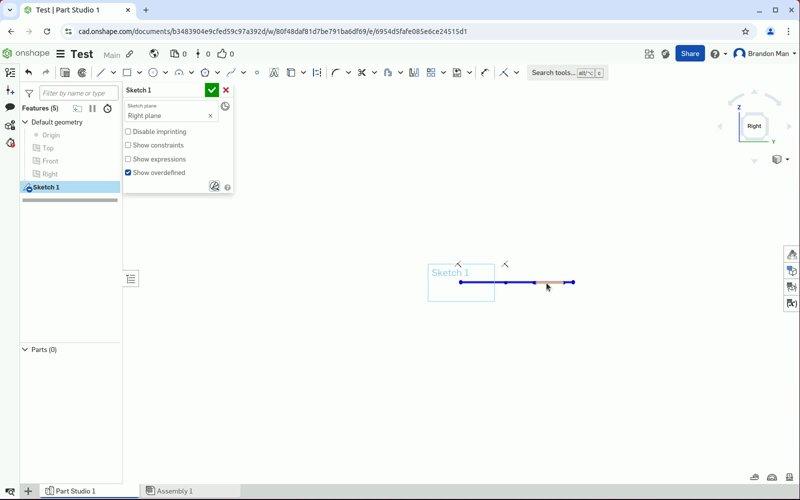
scroll(6)
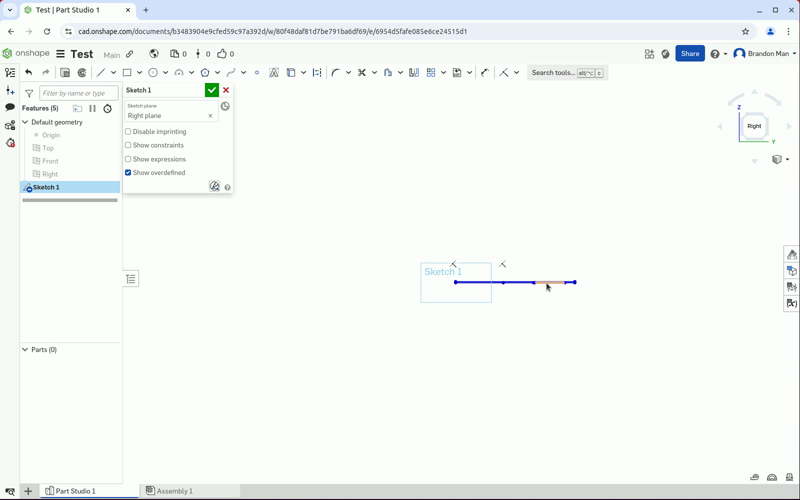
scroll(6)
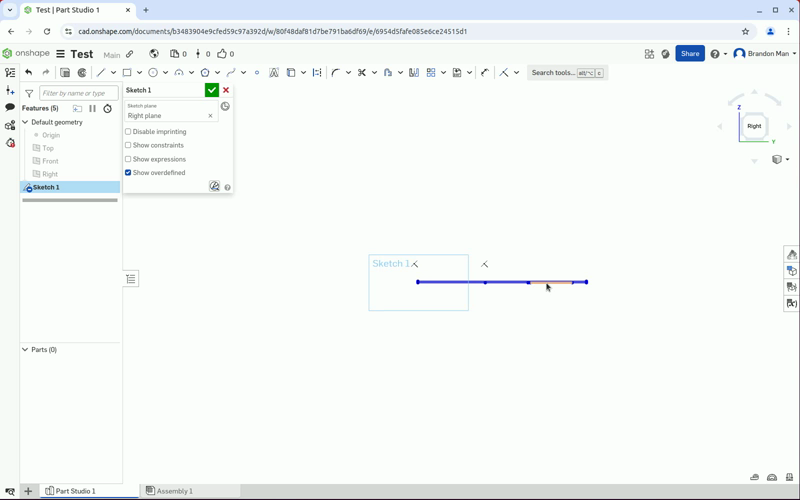
scroll(6)
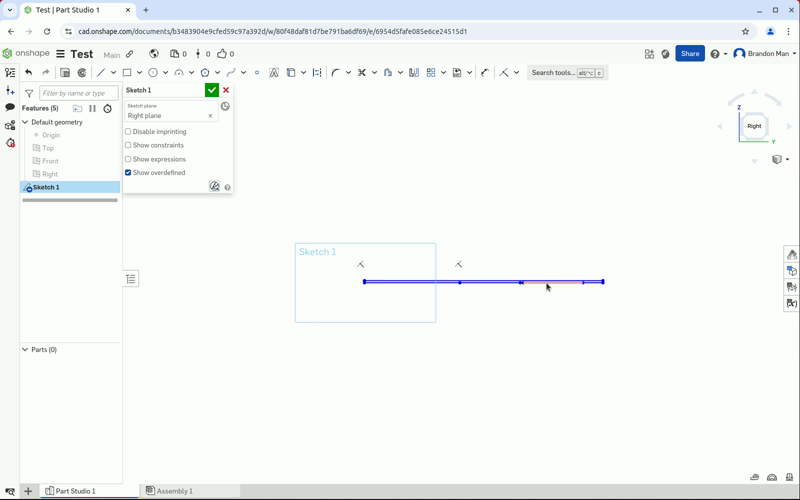
scroll(6)
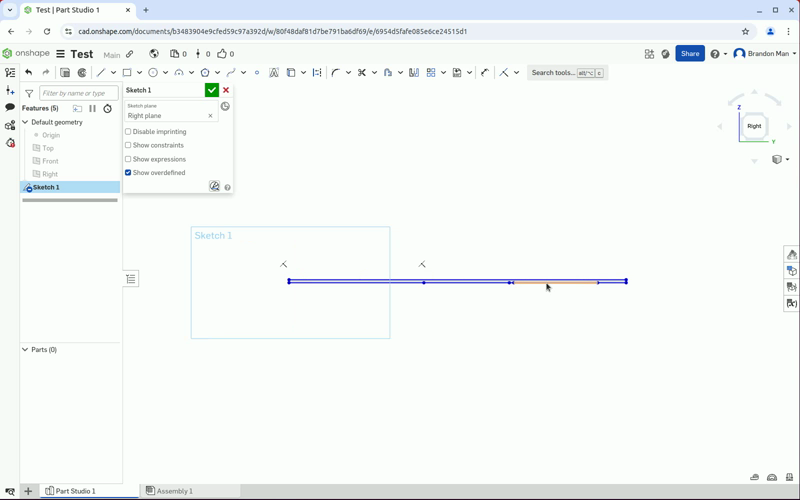
scroll(6)
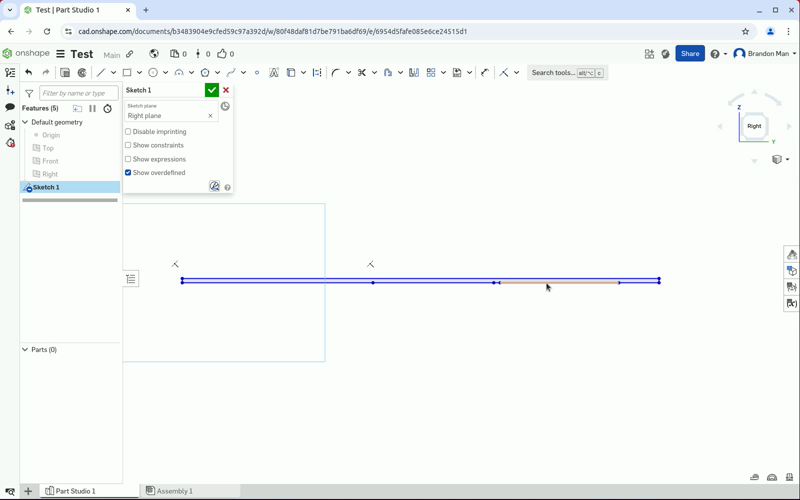
scroll(6)
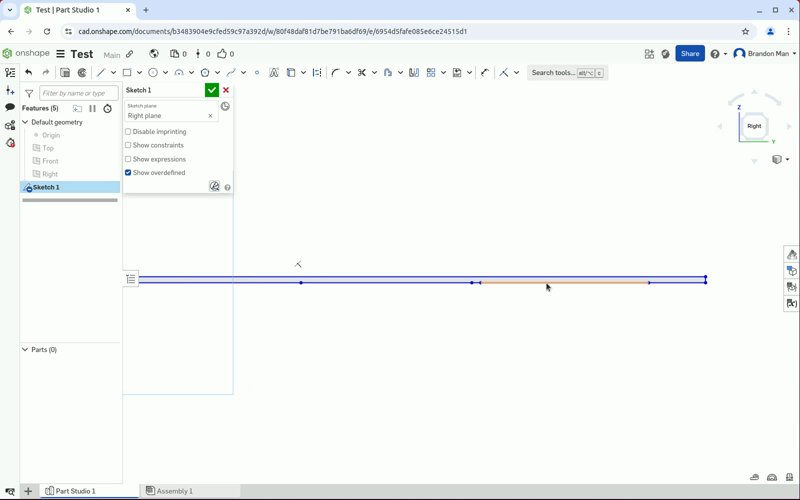
scroll(6)
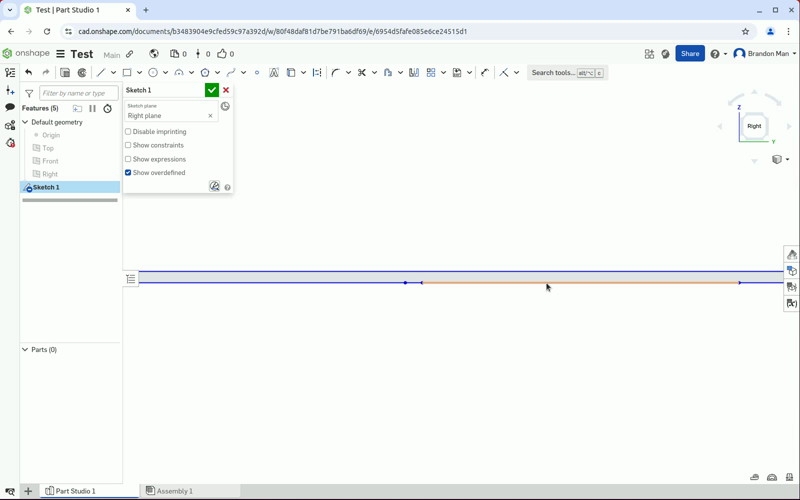
click(546, 282)
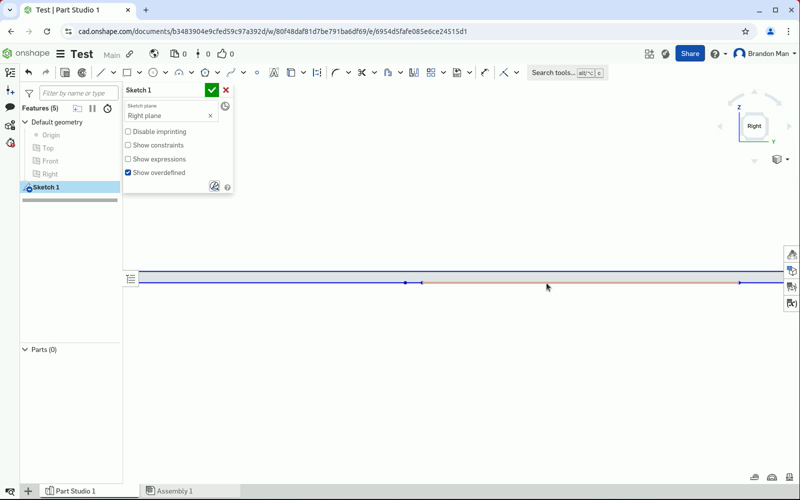
scroll(-6)
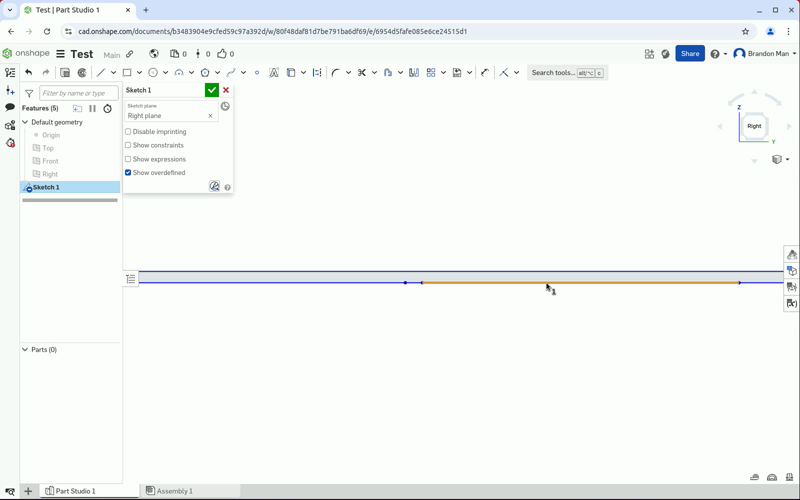
scroll(-6)
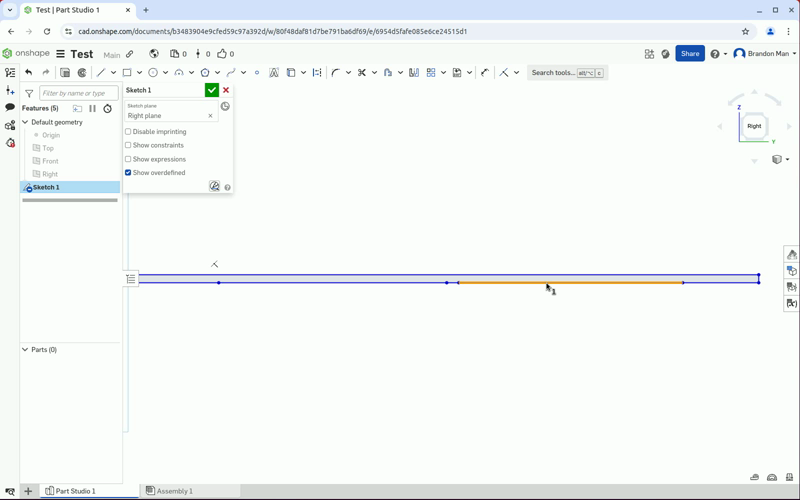
scroll(-6)
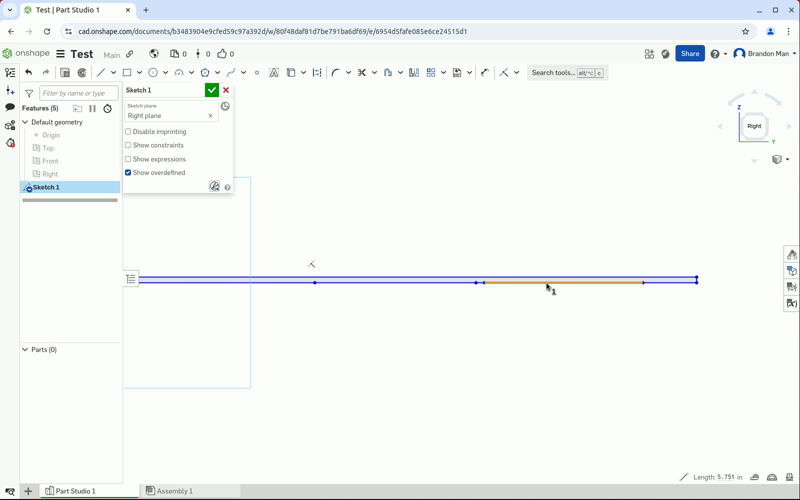
scroll(-6)
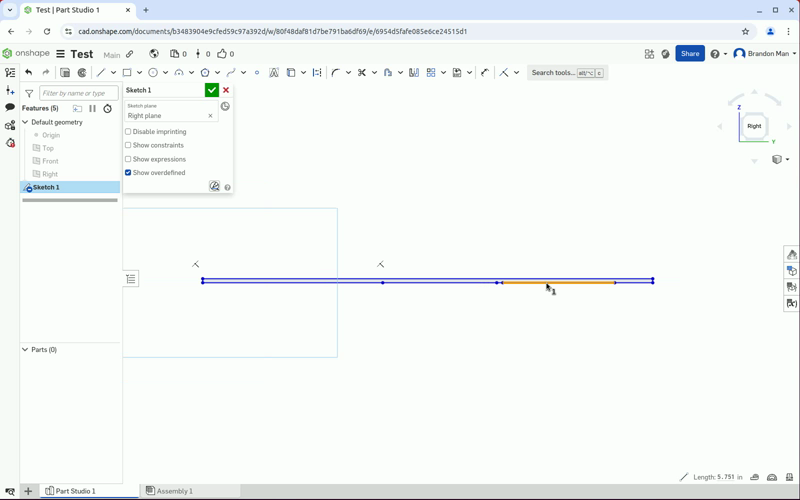
scroll(-6)
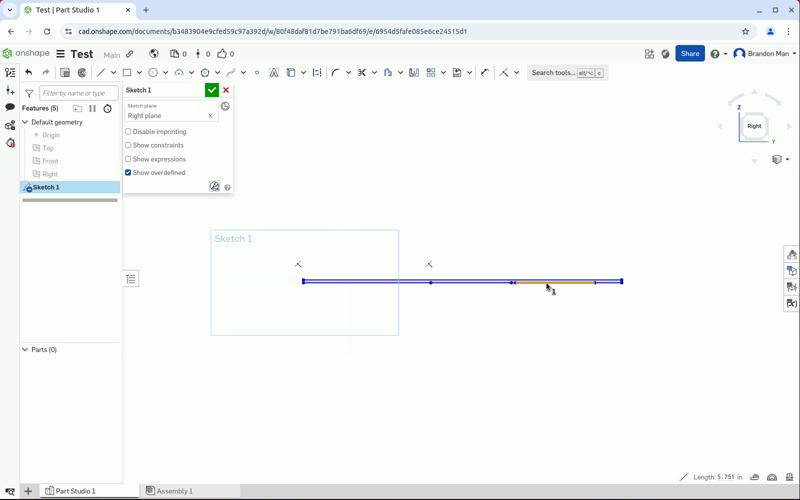
scroll(-6)
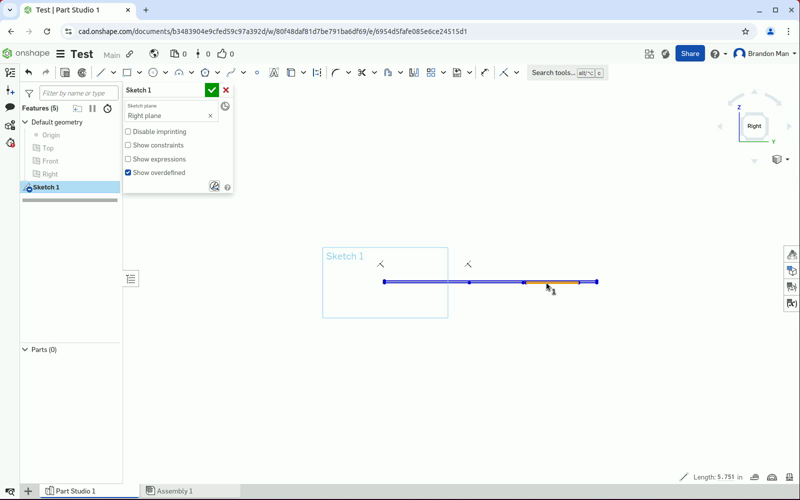
scroll(-6)
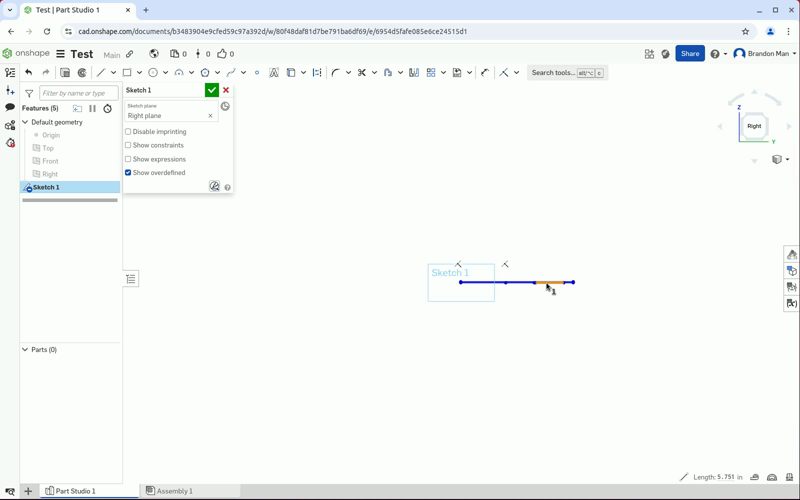
mouse_move(73, 352)
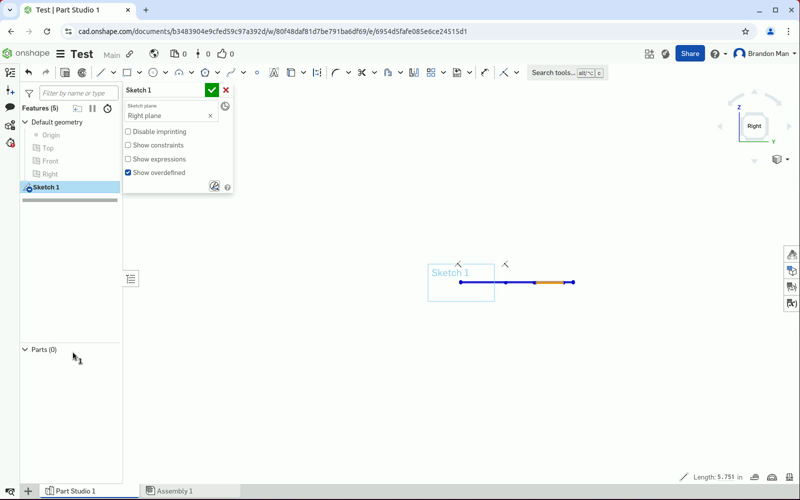
key(shift+y)
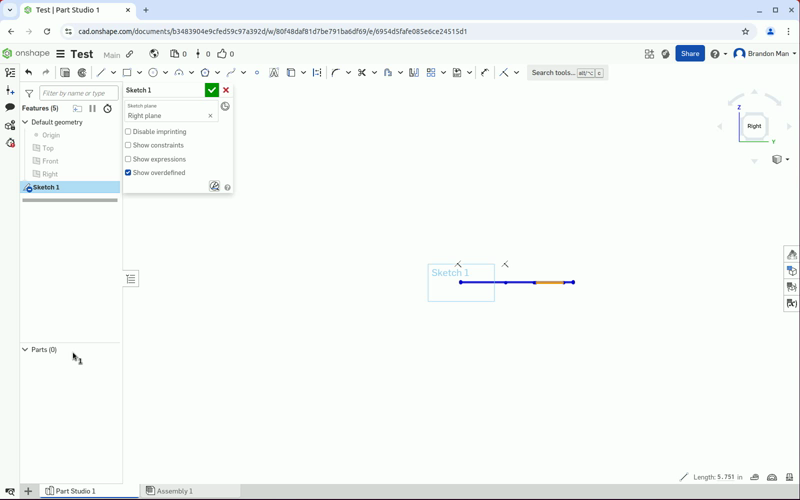
key(shift+e)
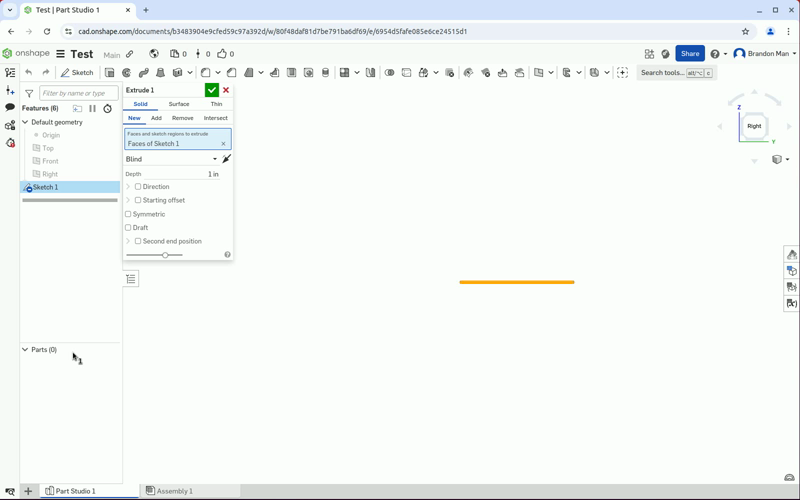
mouse_move(143, 106)
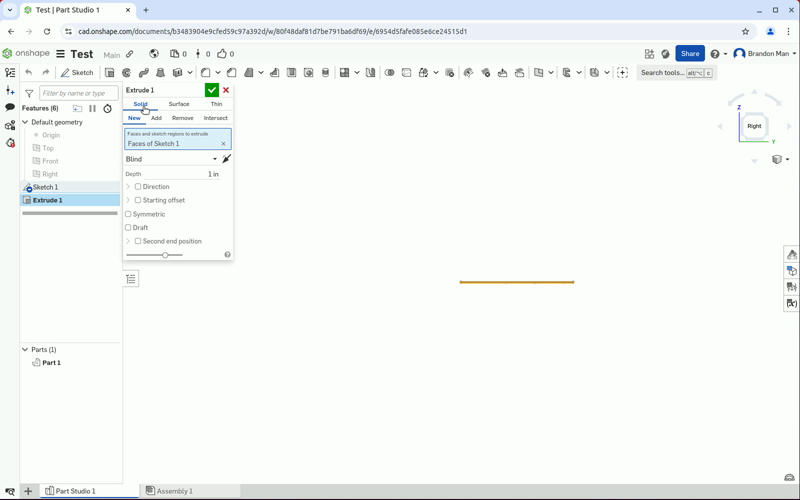
click(143, 106)
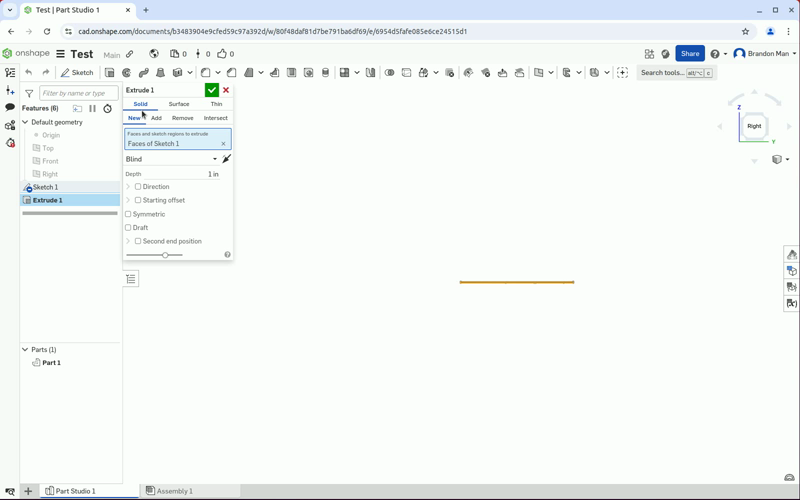
mouse_move(137, 120)
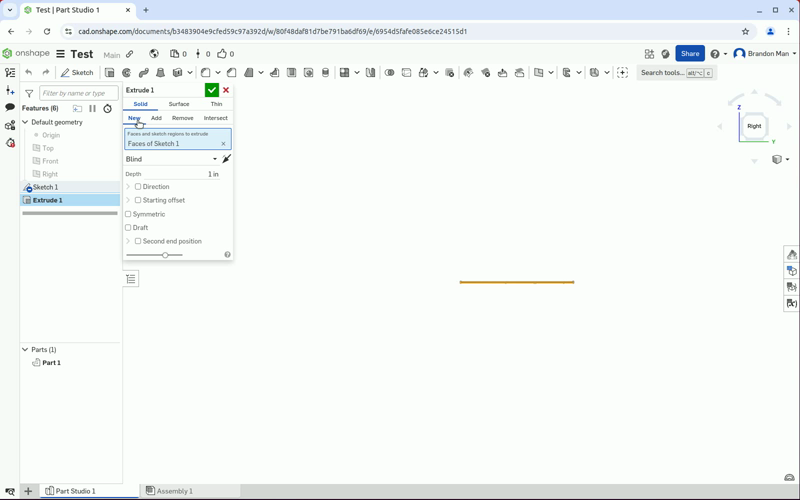
click(137, 120)
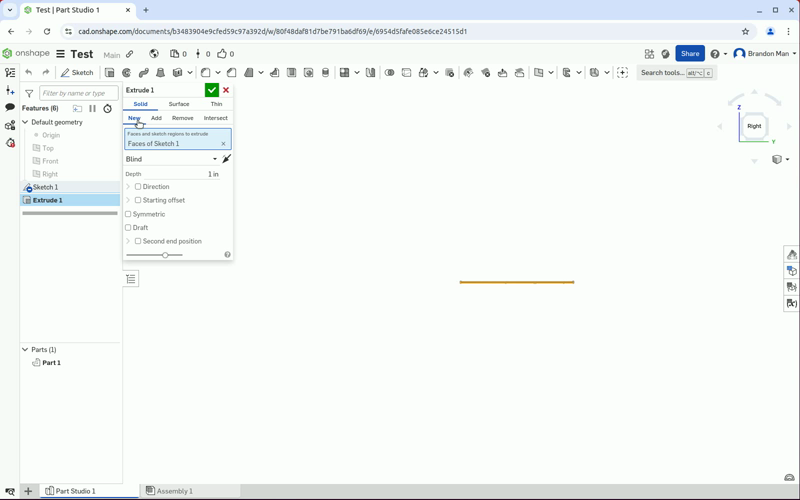
key(tab, 4)
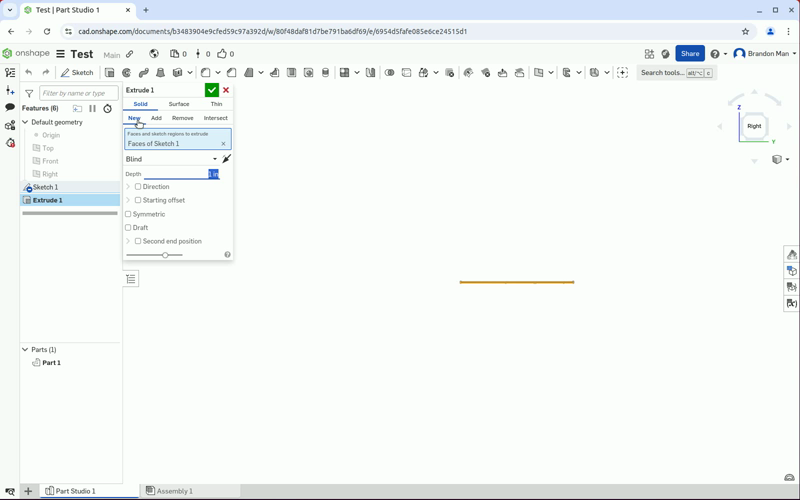
text(20.702)
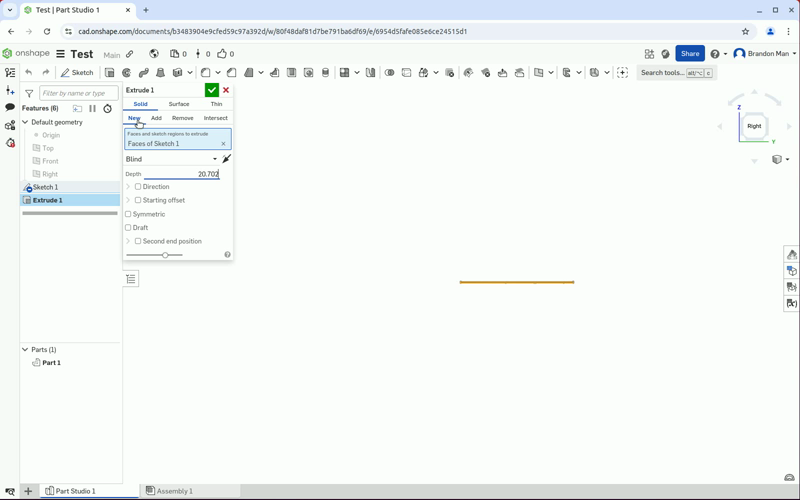
key(tab, 3)
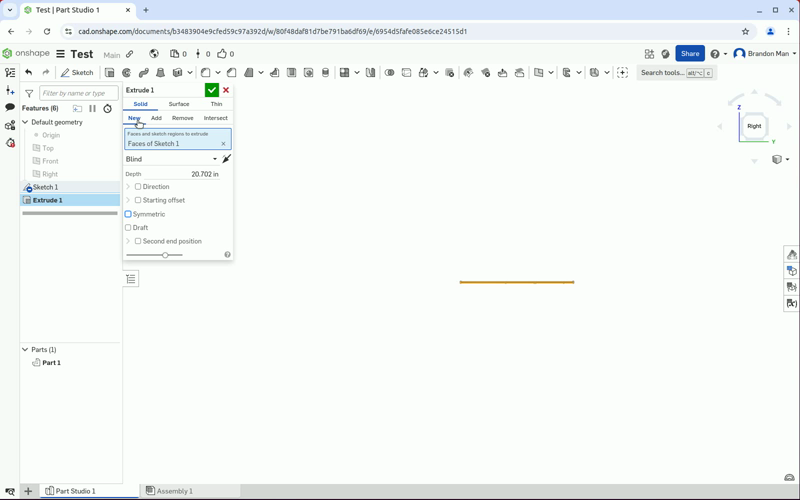
key(space)
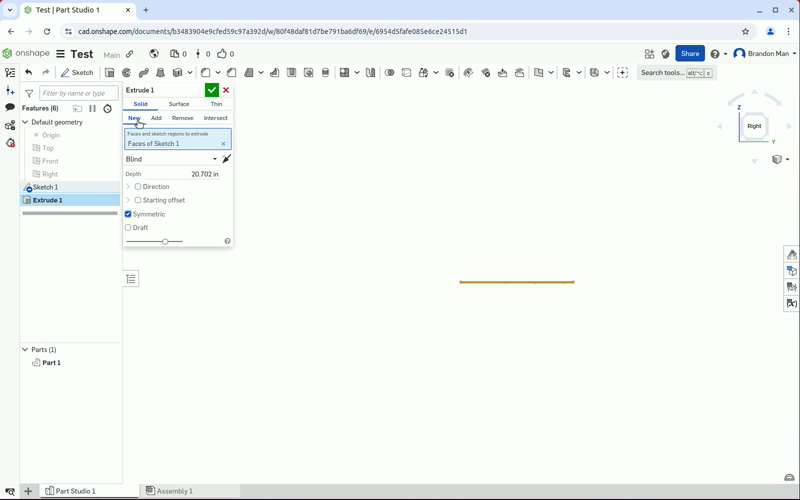
key(enter)
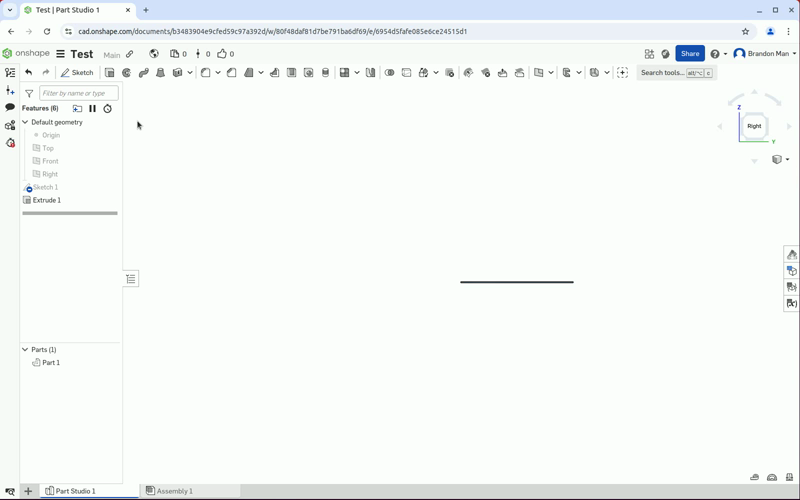
key(shift+h)
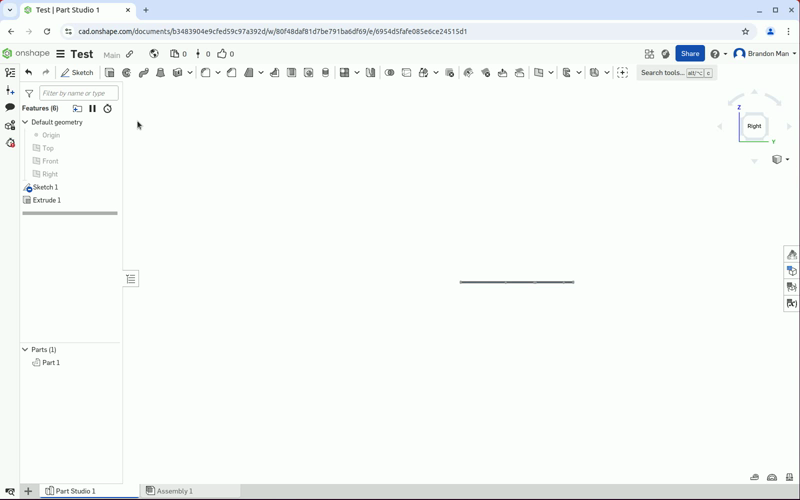
key(shift+h)
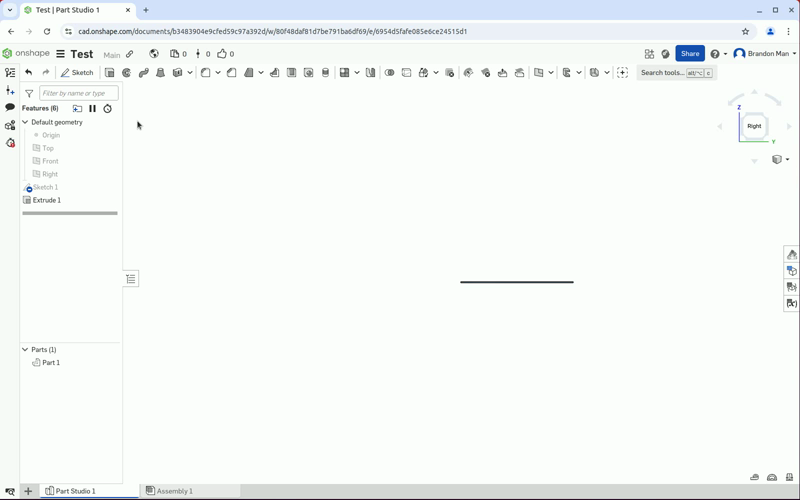
mouse_move(73, 189)
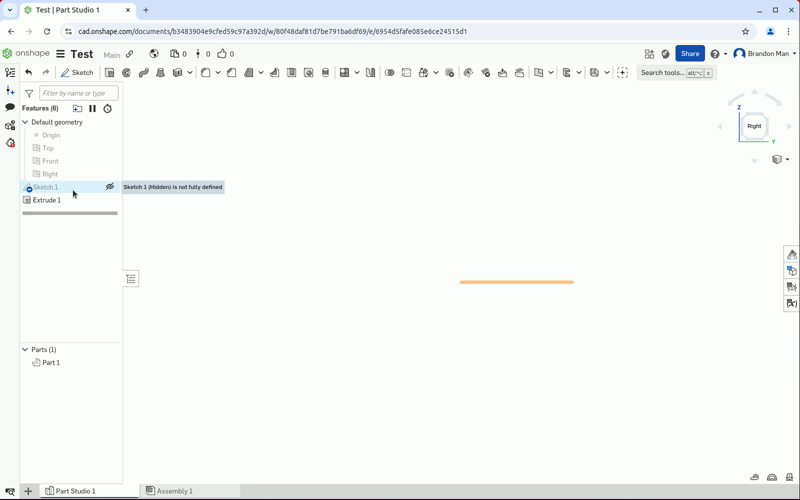
click(73, 189)
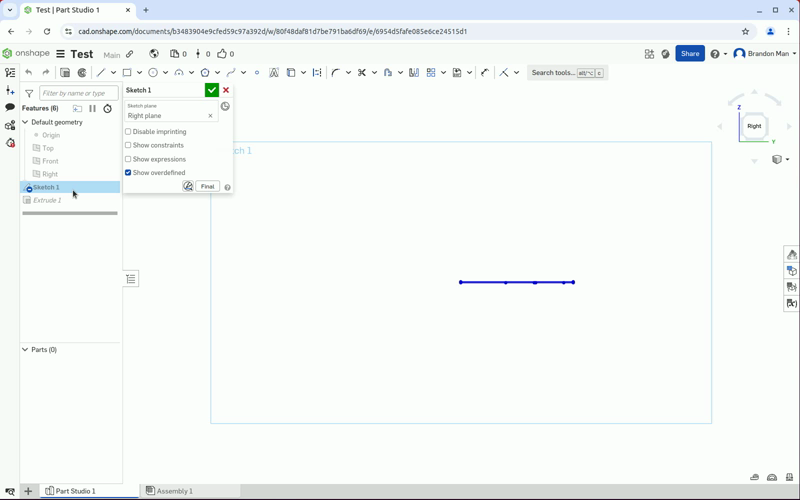
mouse_move(229, 92)
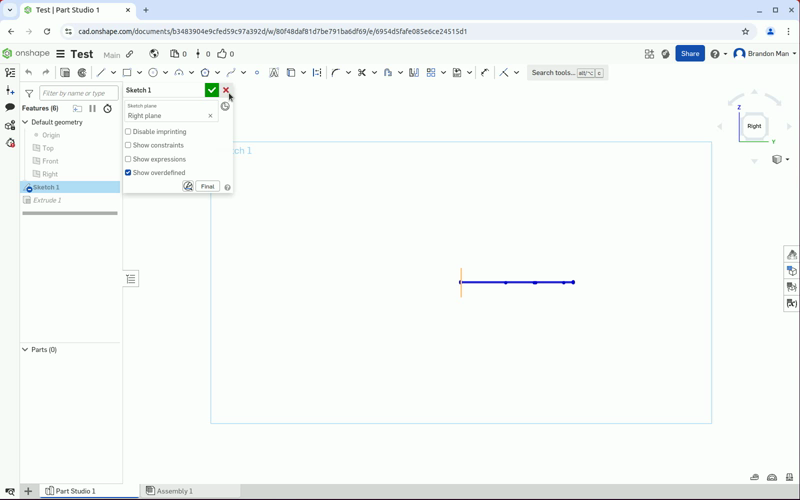
click(229, 92)
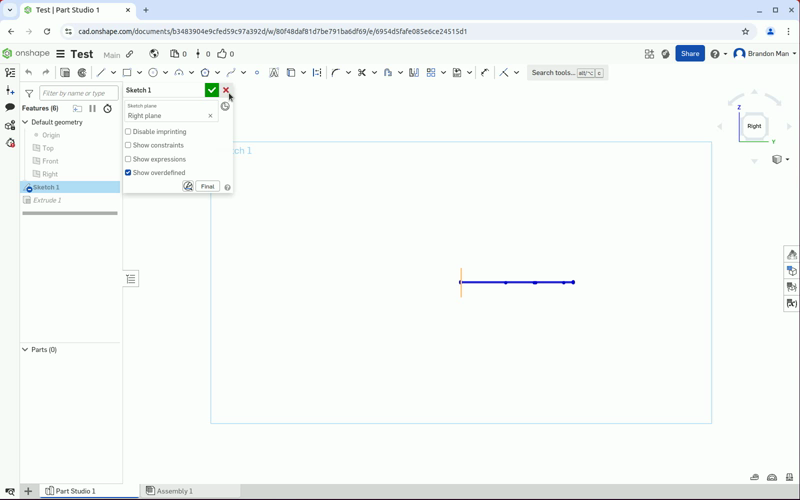
key(shift+s)
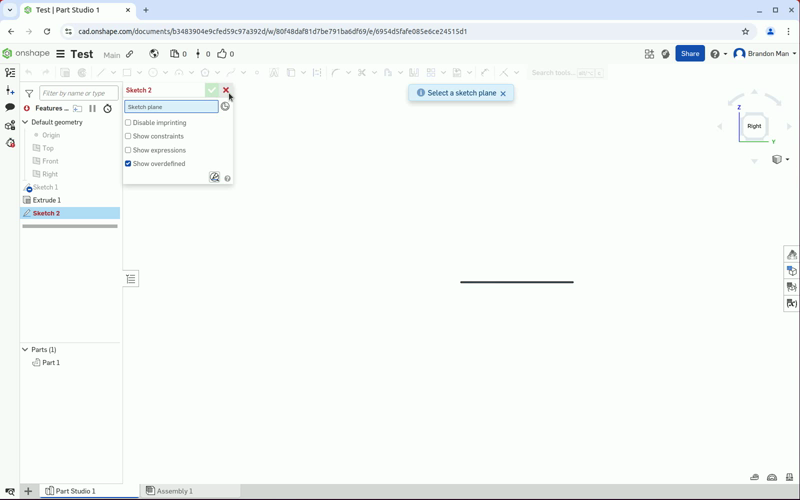
mouse_move(73, 176)
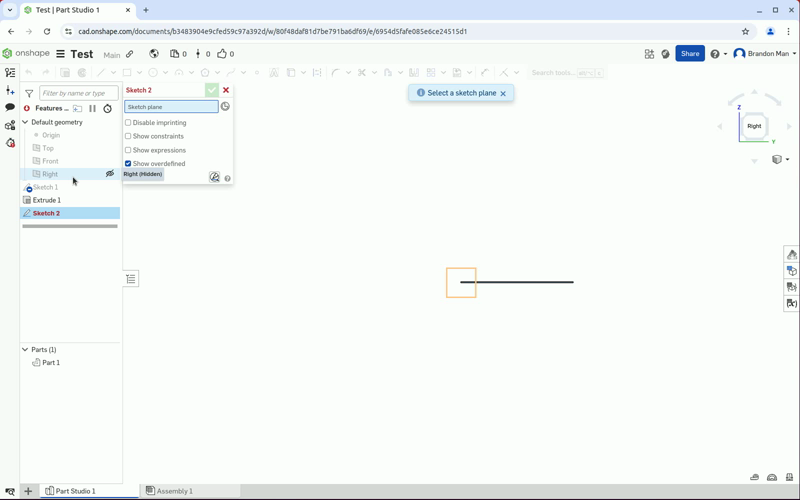
click(73, 176)
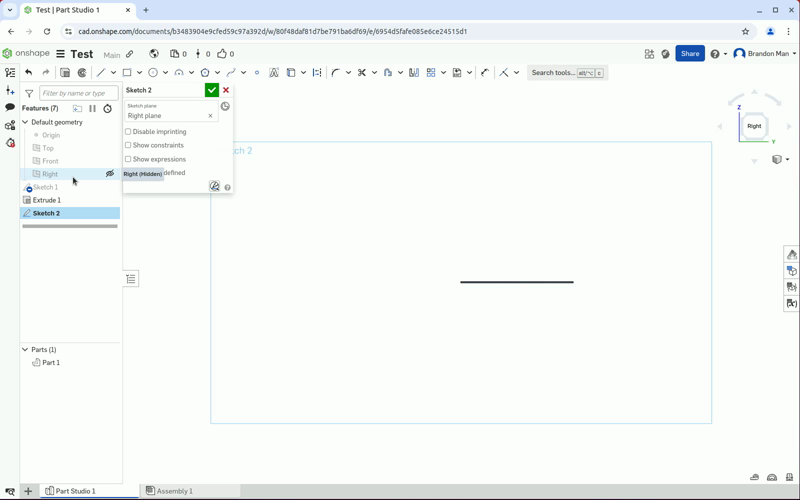
mouse_move(73, 352)
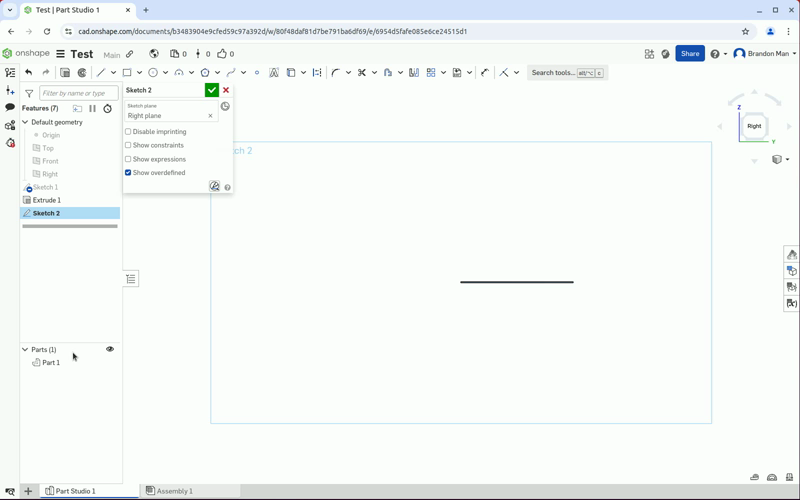
key(y)
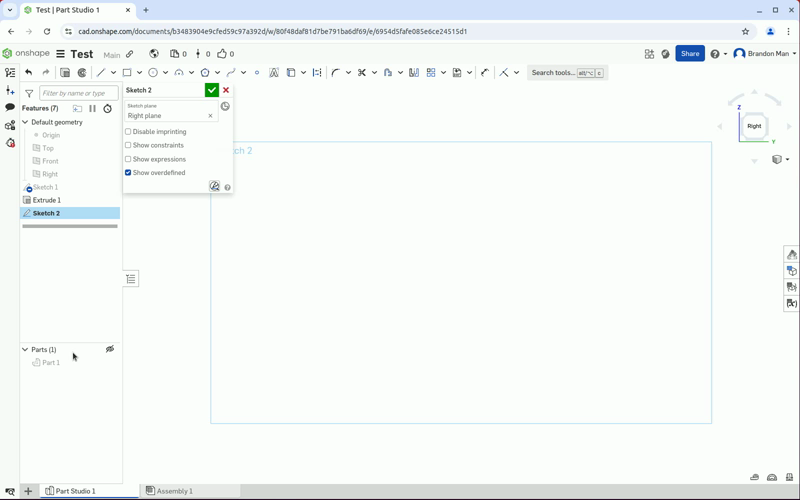
key(l)
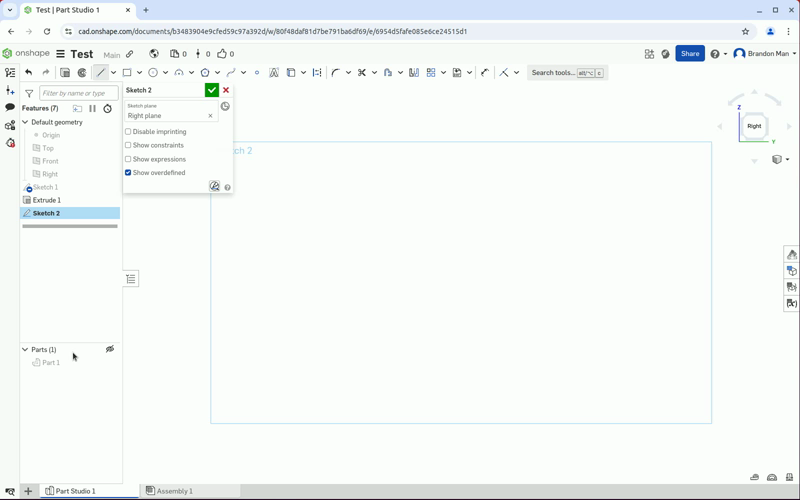
key_down(shift)
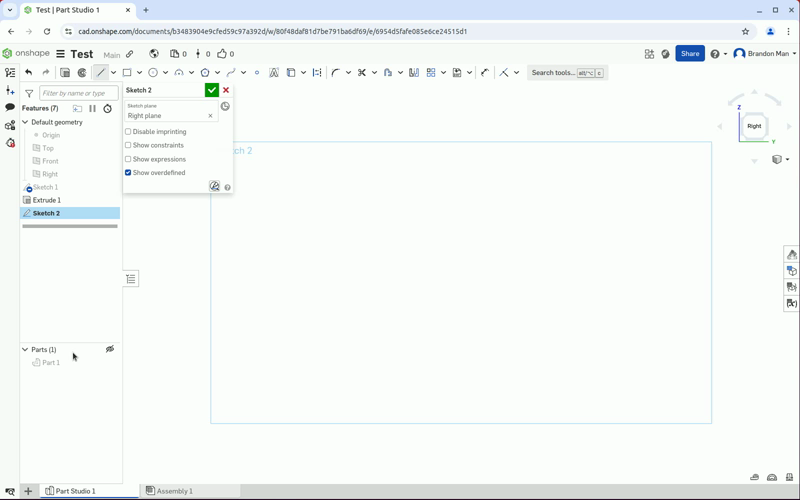
mouse_move(533, 299)
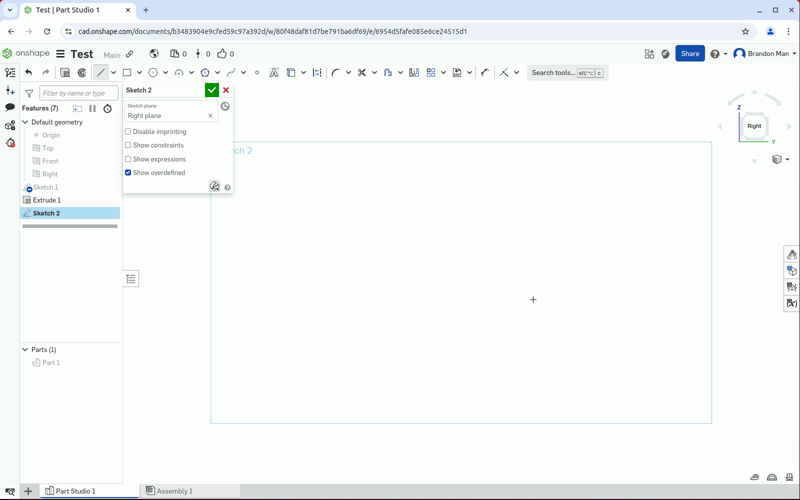
click(533, 299)
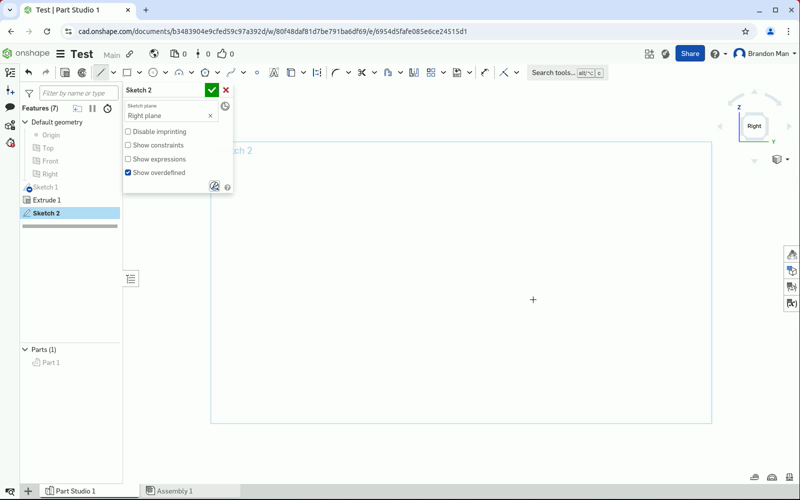
key_up(shift)
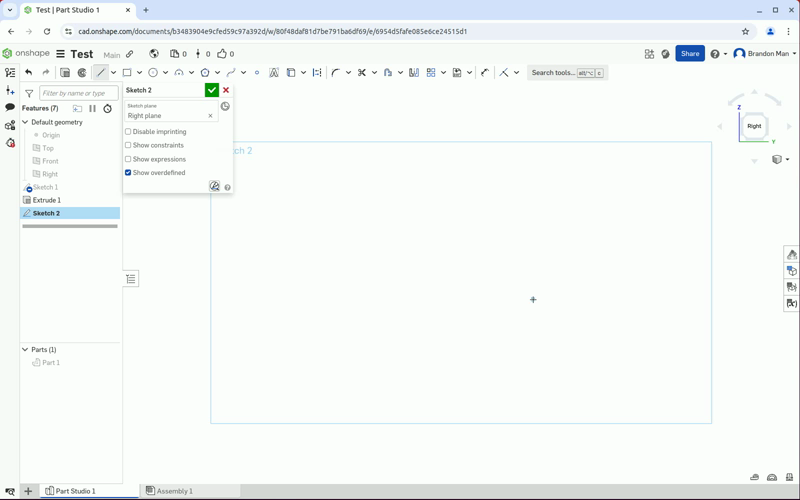
key_down(shift)
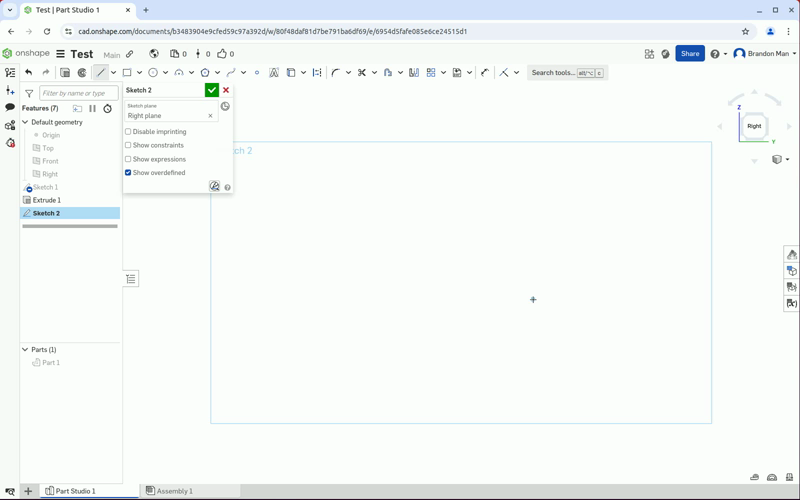
mouse_move(563, 299)
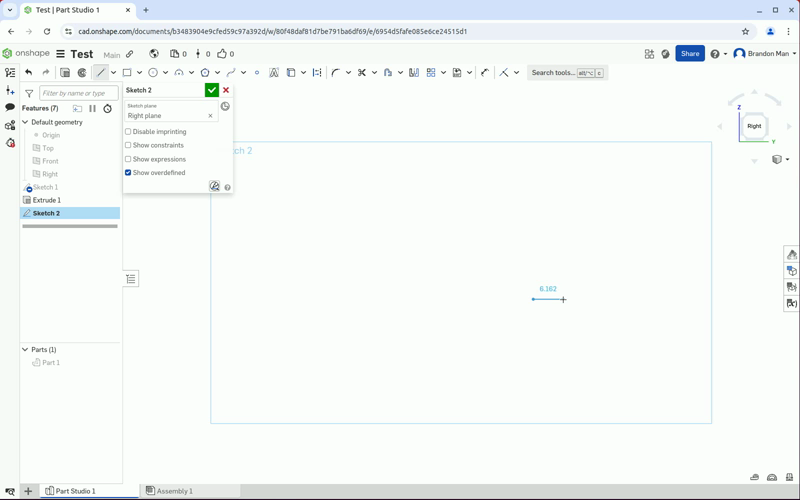
mouse_move(535, 299)
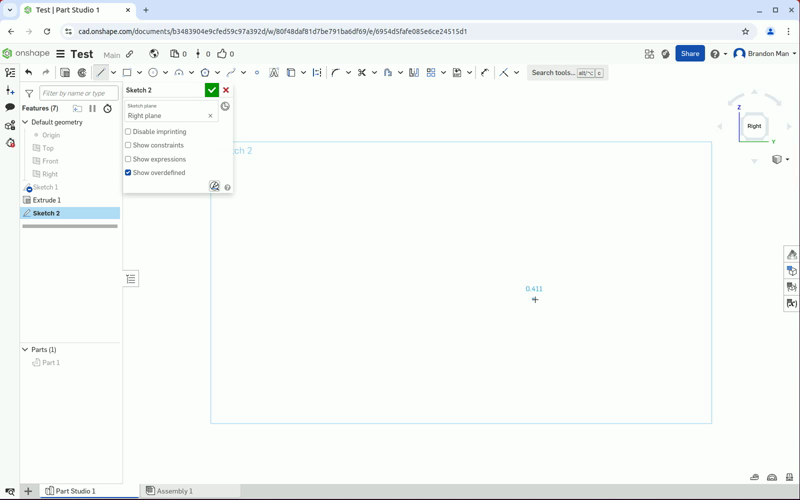
scroll(6)
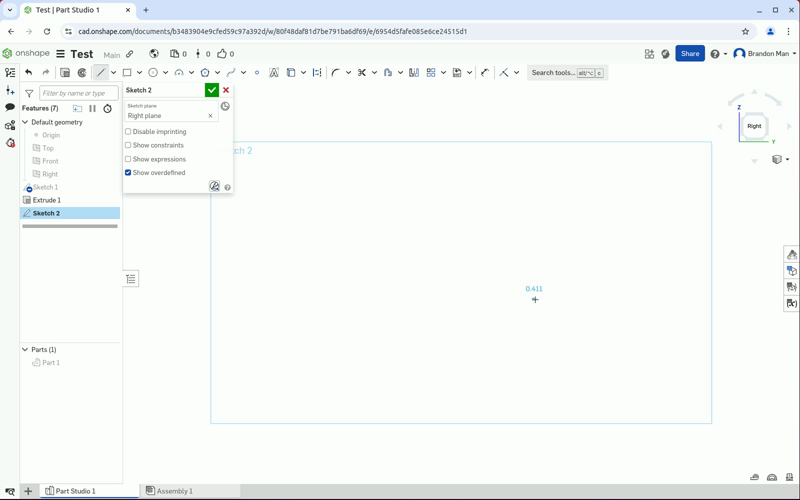
scroll(6)
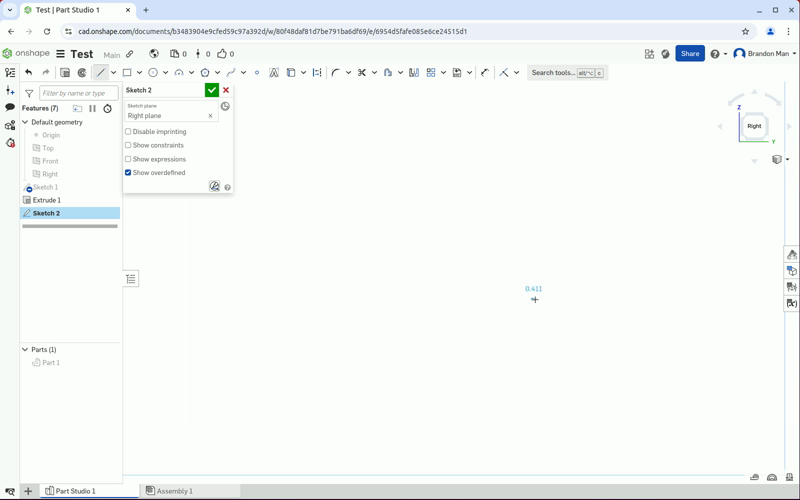
scroll(6)
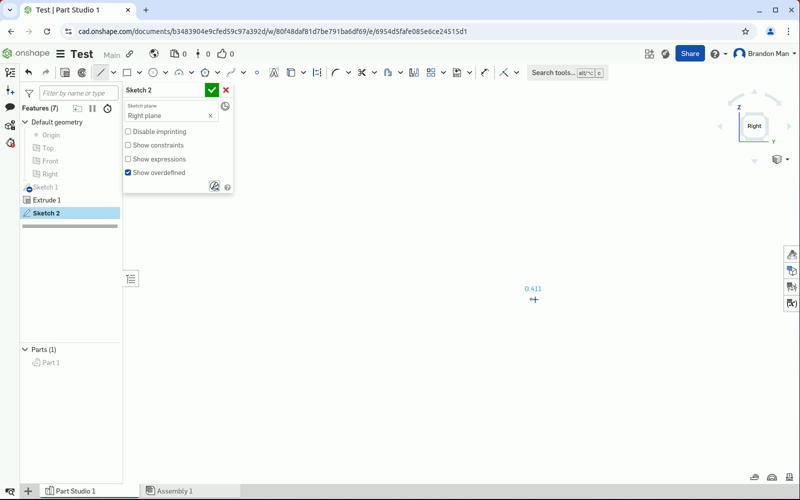
scroll(6)
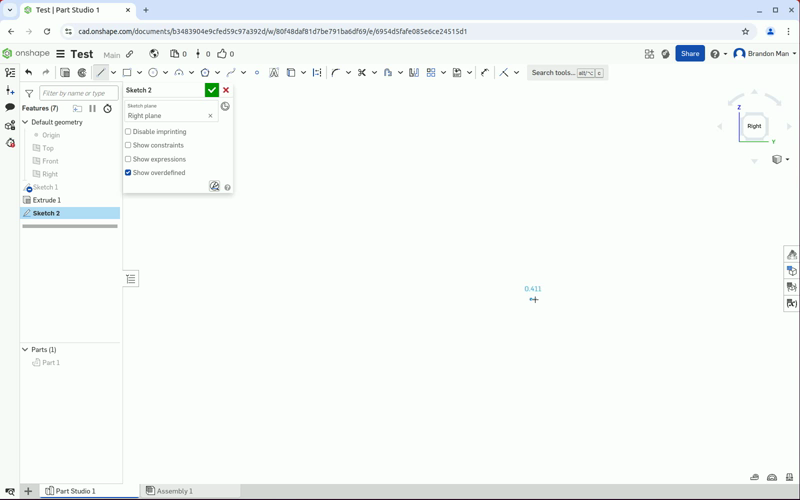
scroll(6)
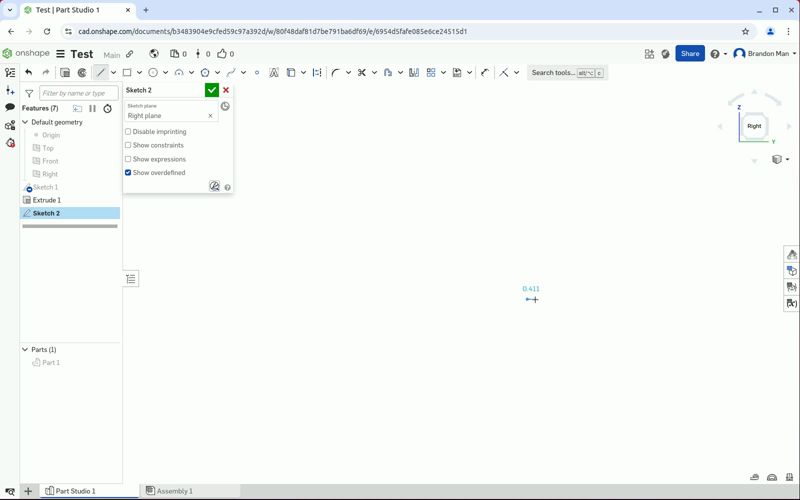
scroll(6)
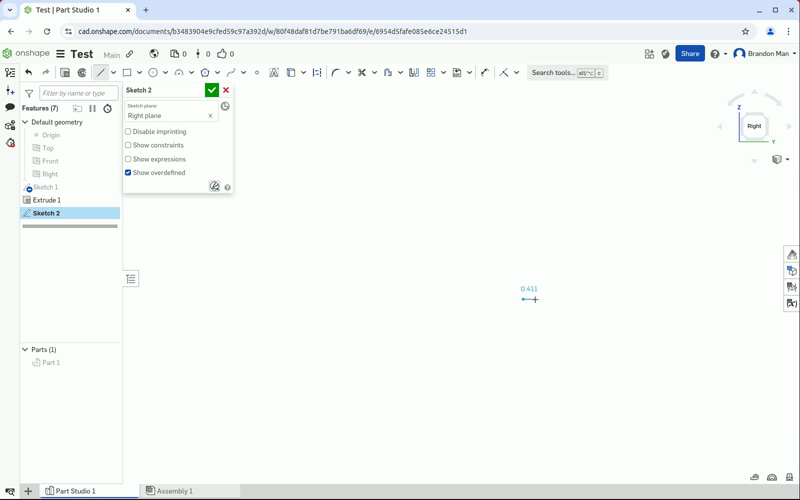
scroll(6)
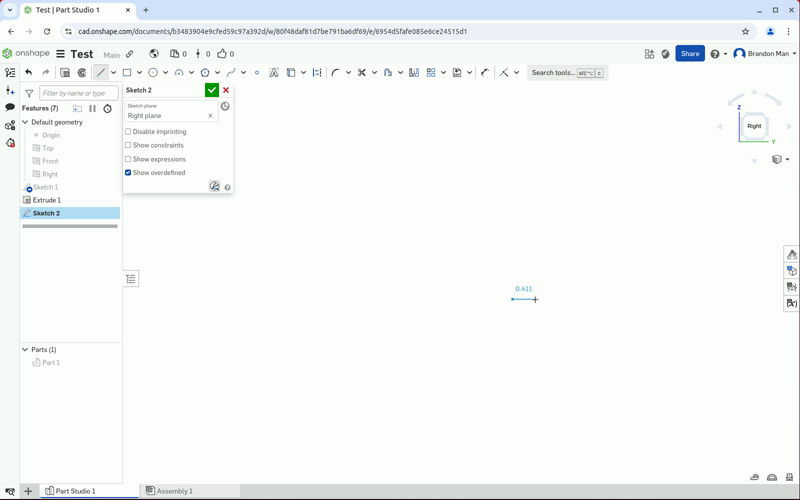
click(535, 299)
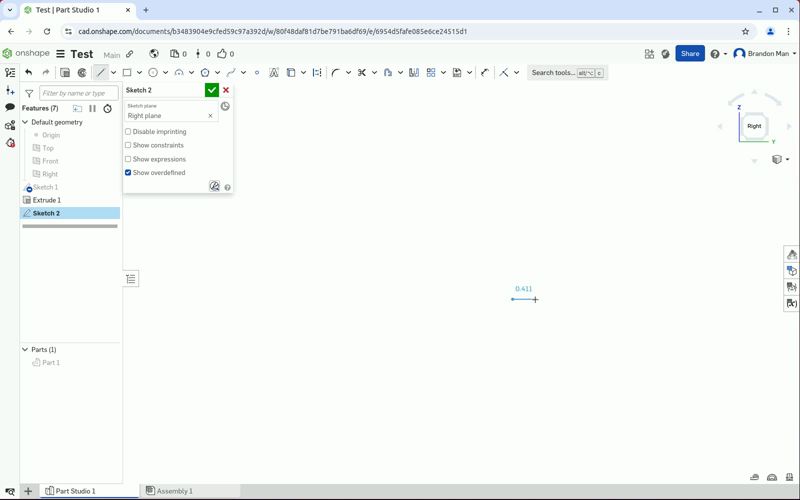
scroll(-6)
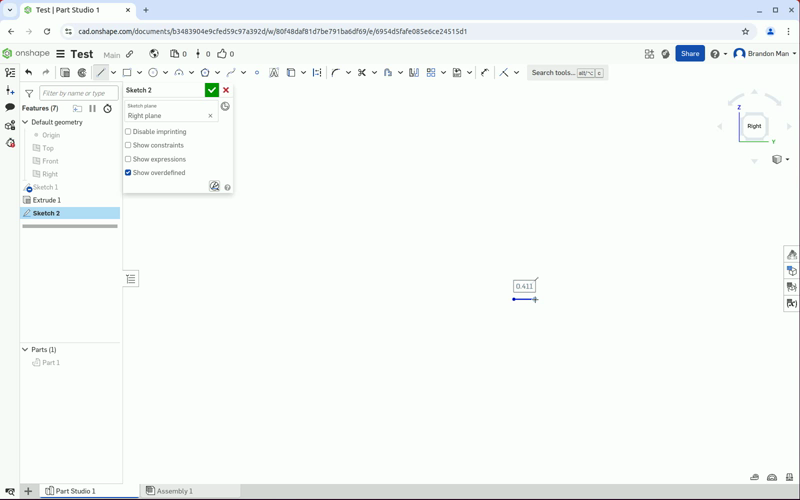
scroll(-6)
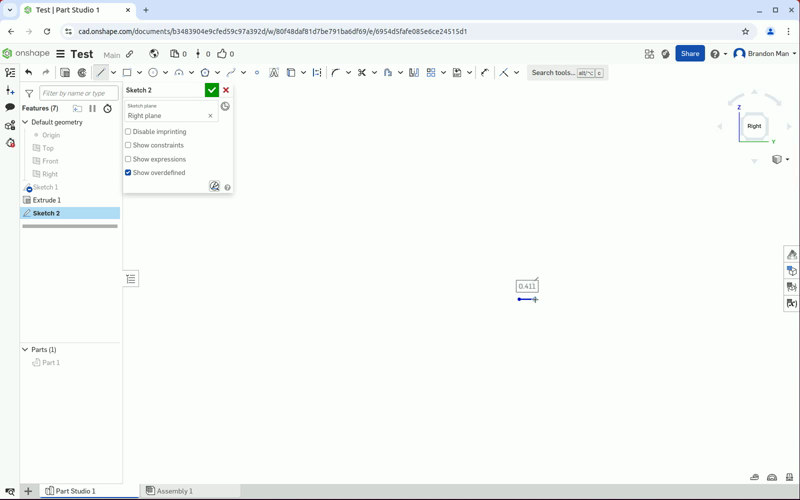
scroll(-6)
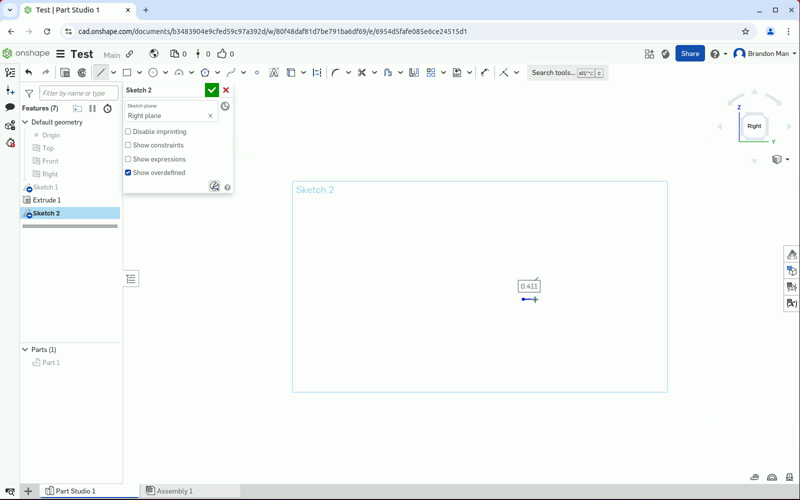
scroll(-6)
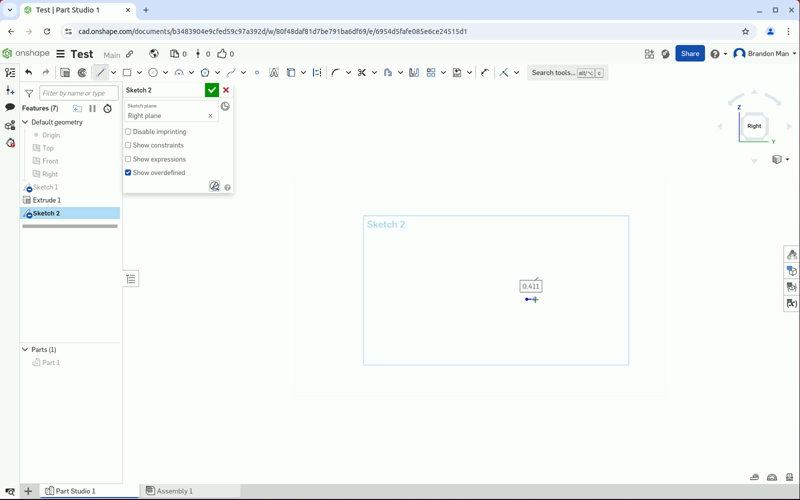
scroll(-6)
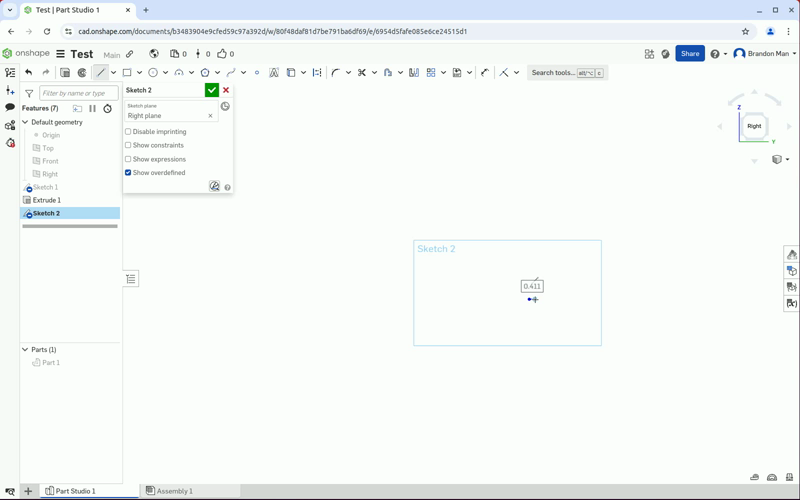
scroll(-6)
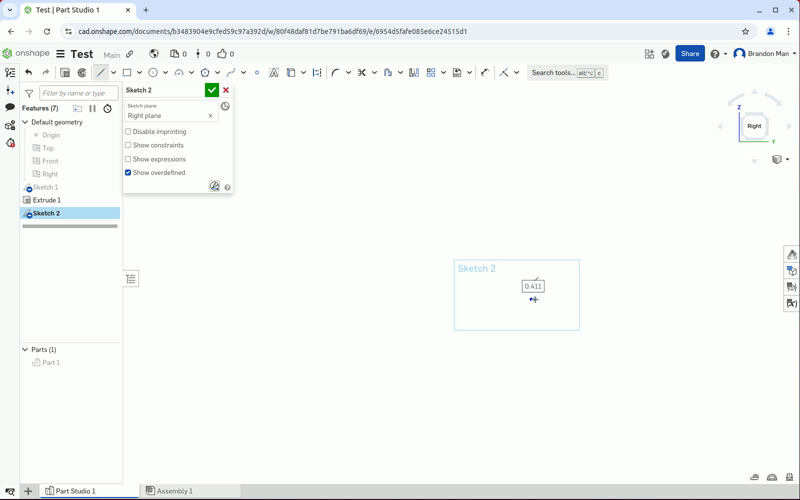
scroll(-6)
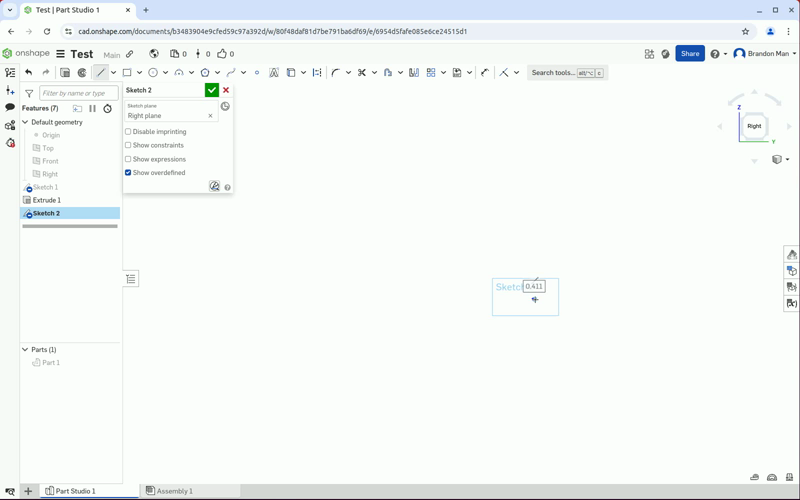
key_up(shift)
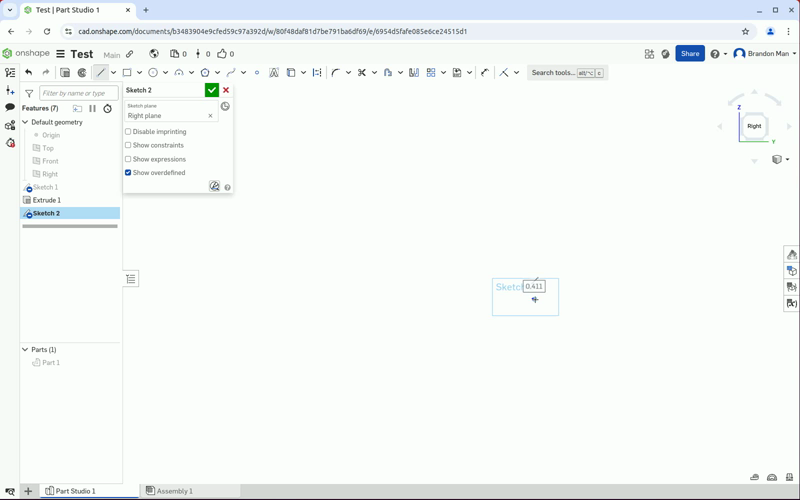
key_down(shift)
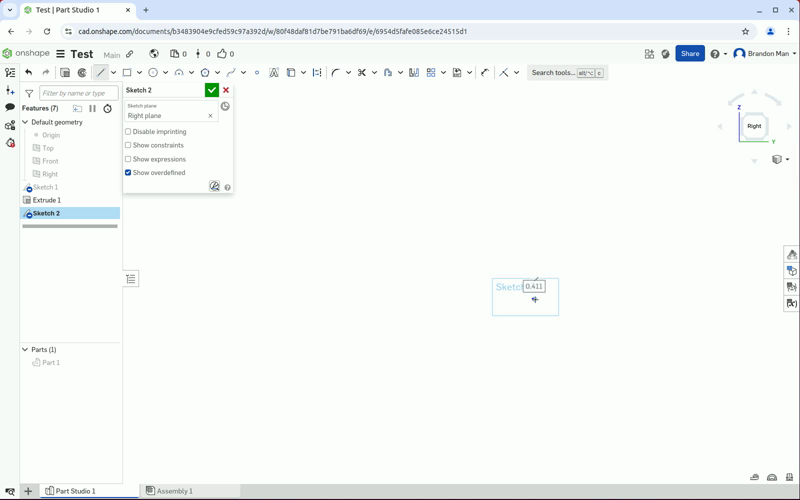
mouse_move(565, 299)
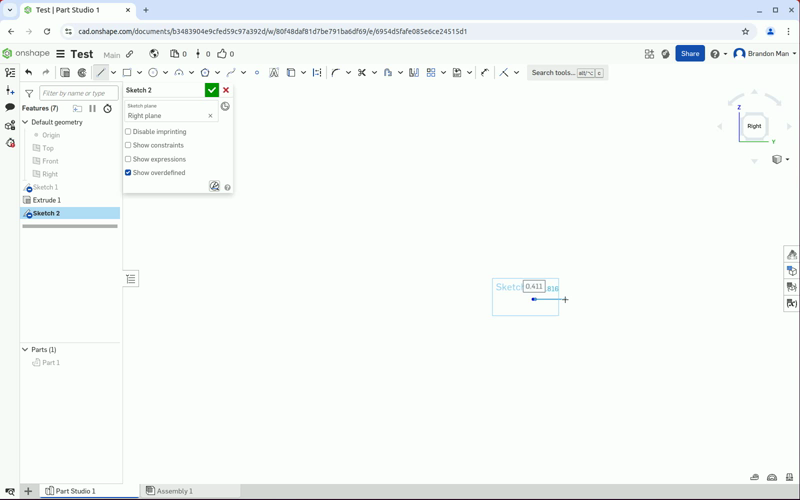
mouse_move(535, 282)
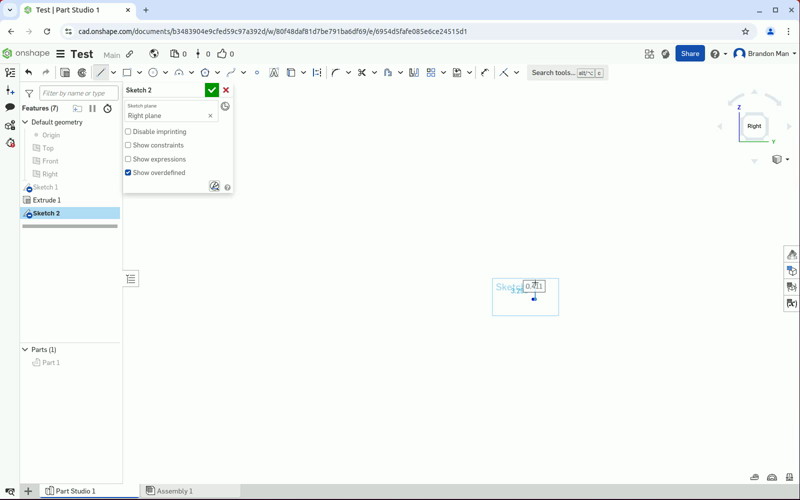
click(535, 282)
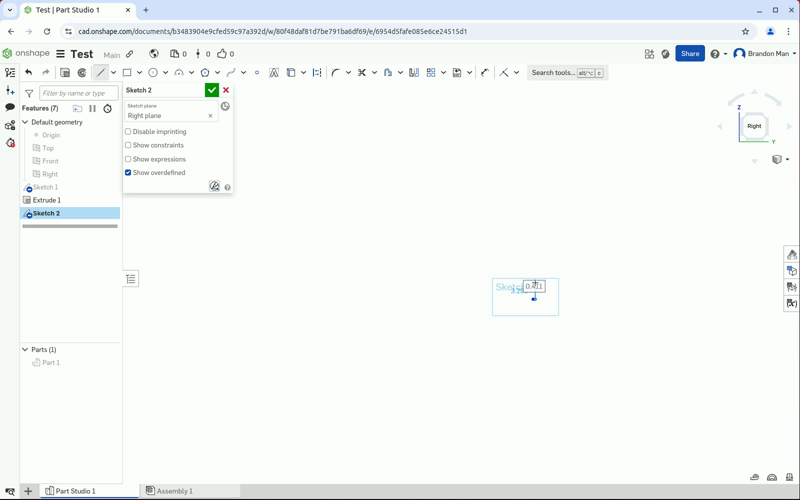
key_up(shift)
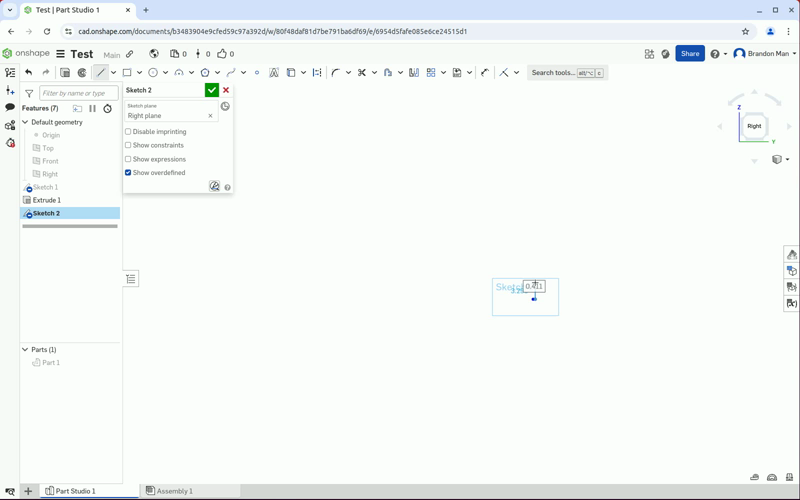
key_down(shift)
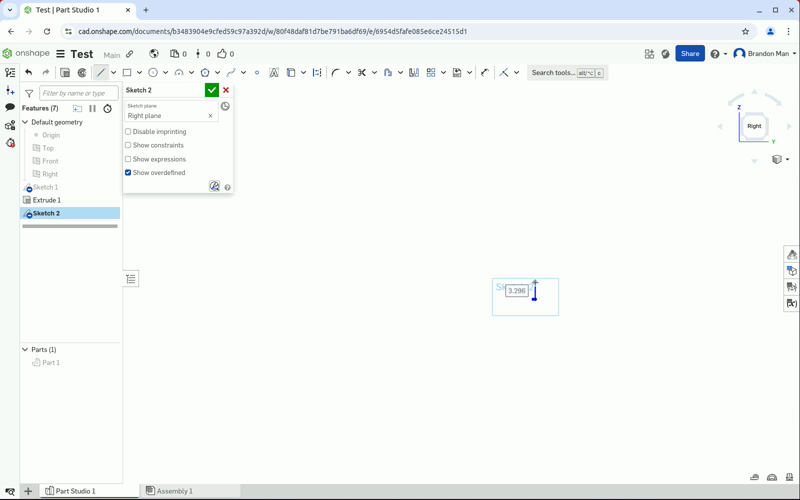
mouse_move(565, 282)
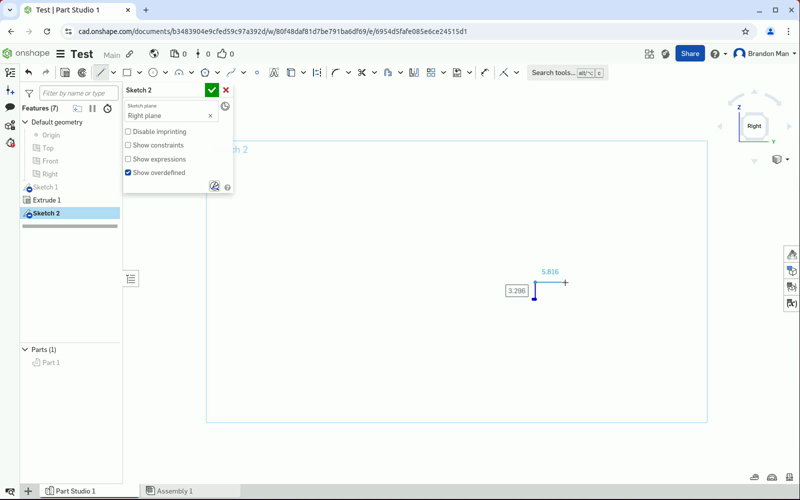
mouse_move(533, 282)
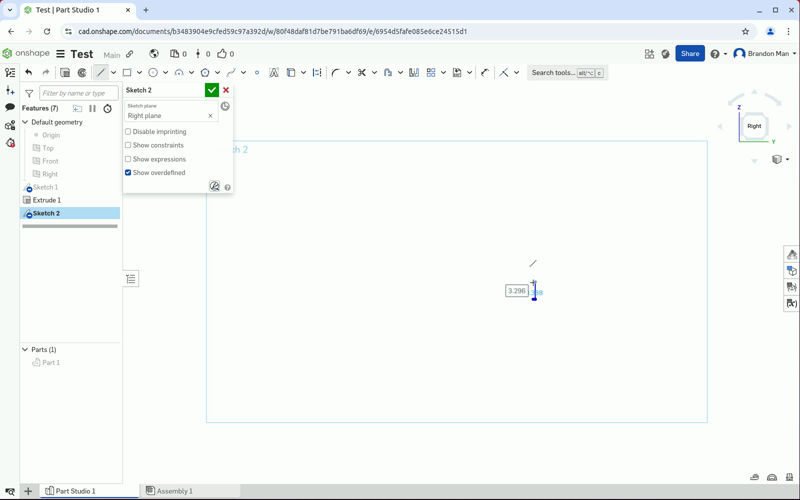
scroll(6)
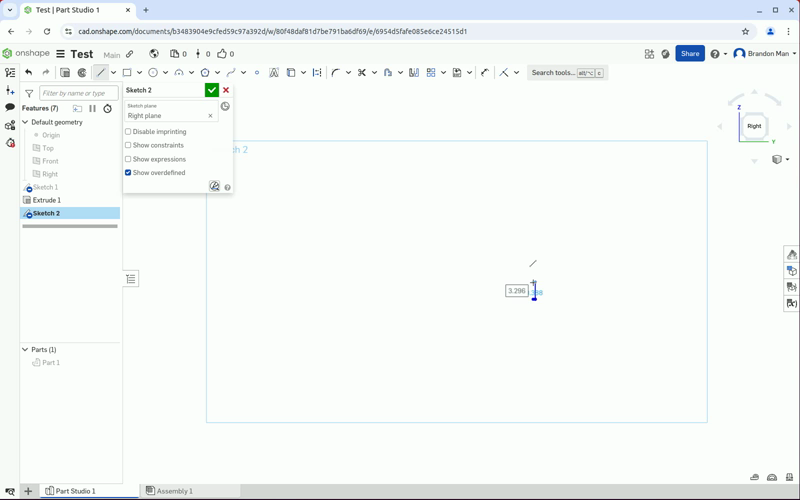
scroll(6)
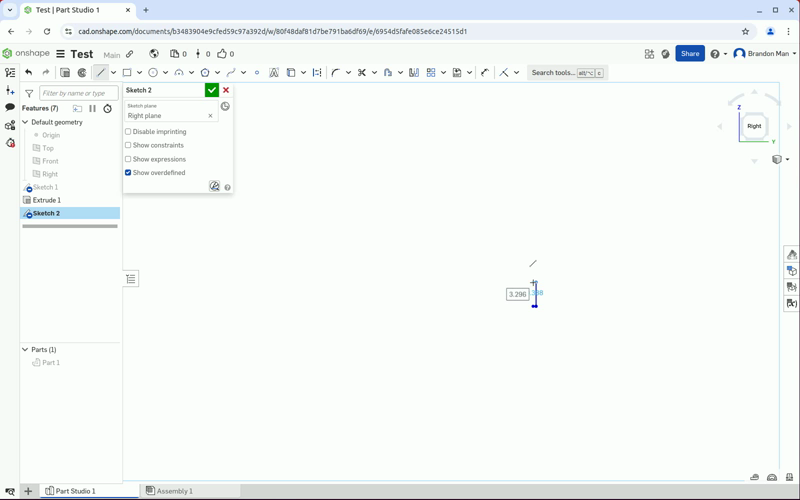
scroll(6)
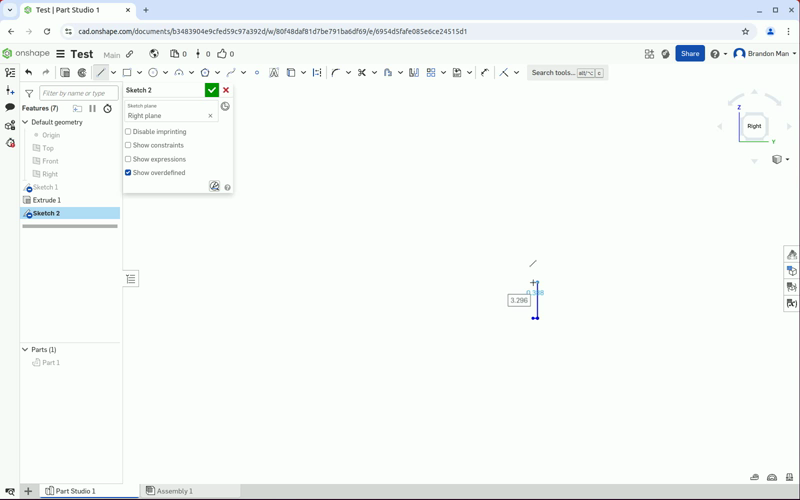
scroll(6)
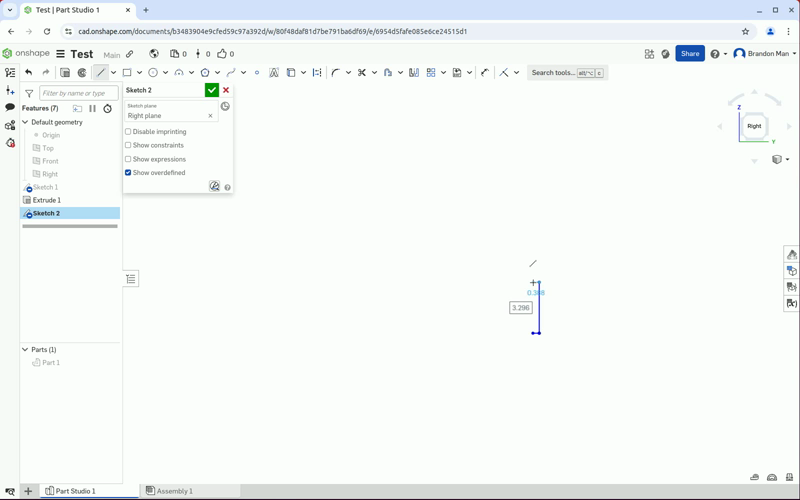
scroll(6)
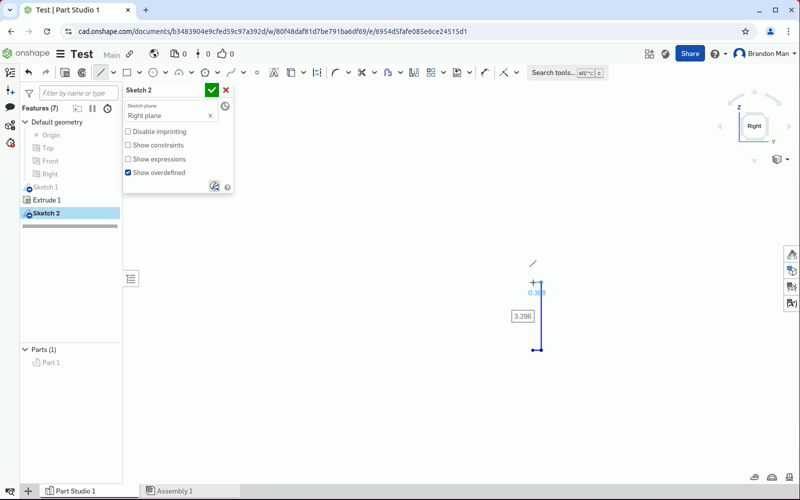
scroll(6)
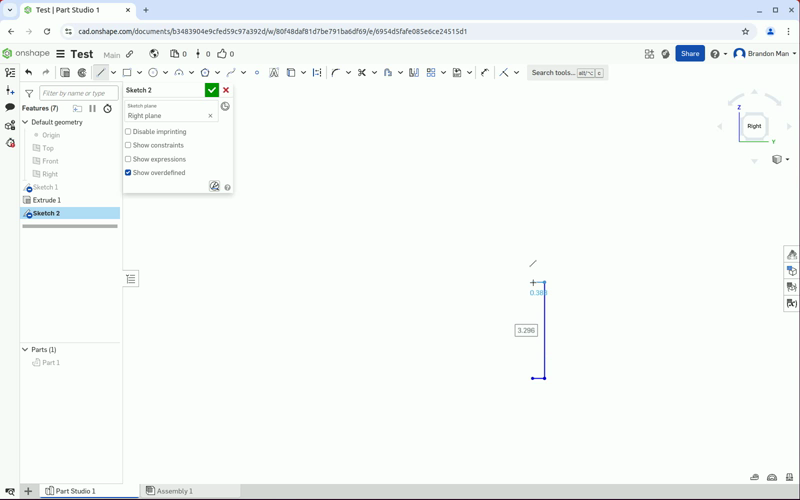
scroll(6)
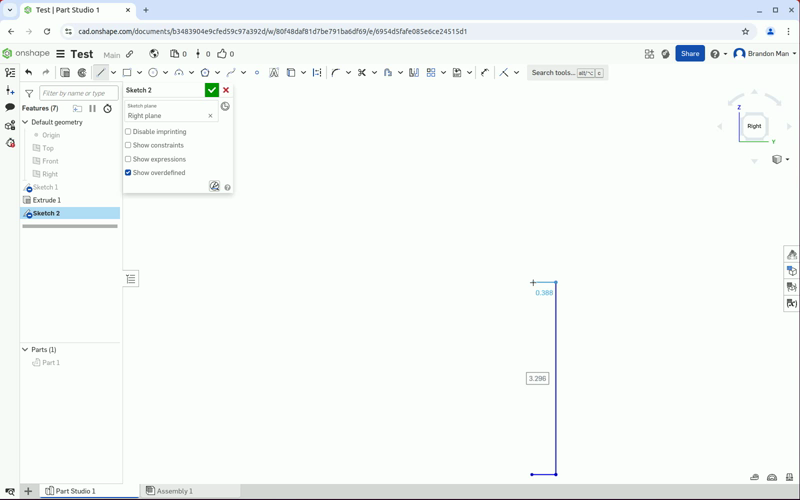
click(533, 282)
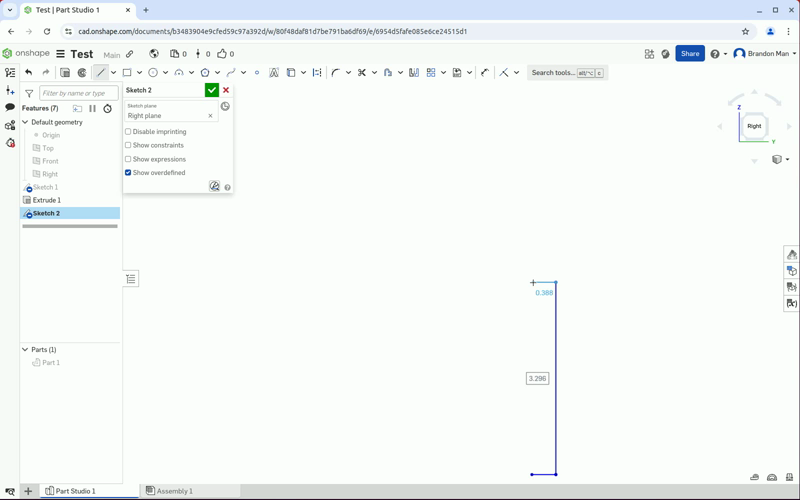
scroll(-6)
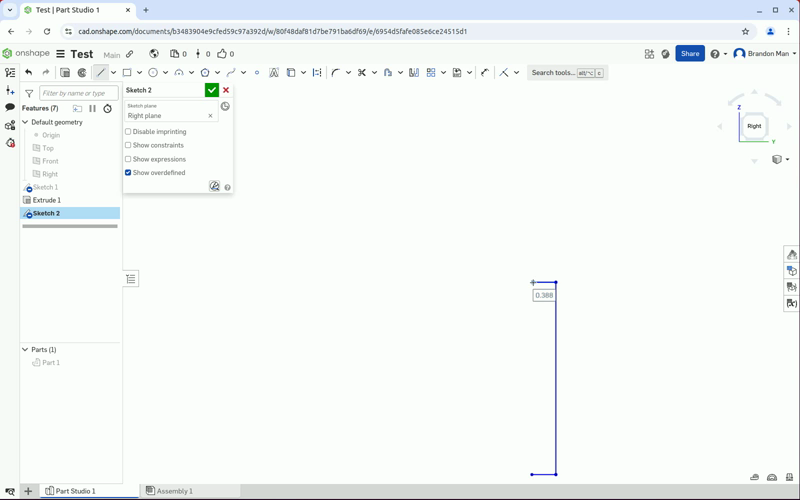
scroll(-6)
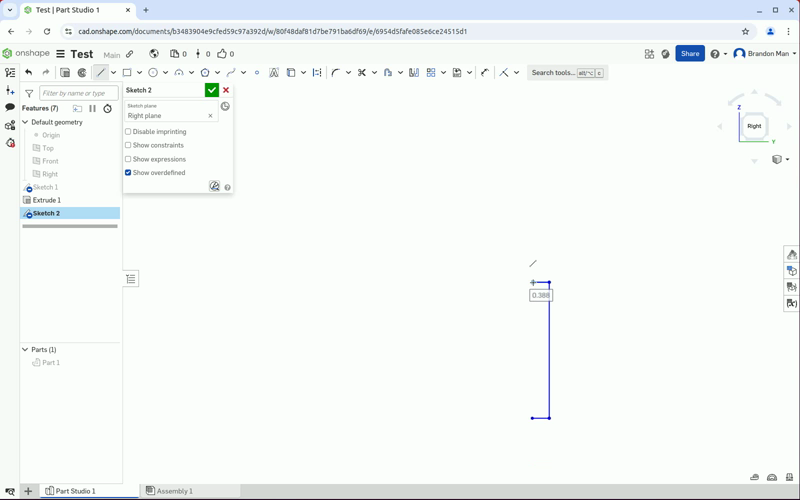
scroll(-6)
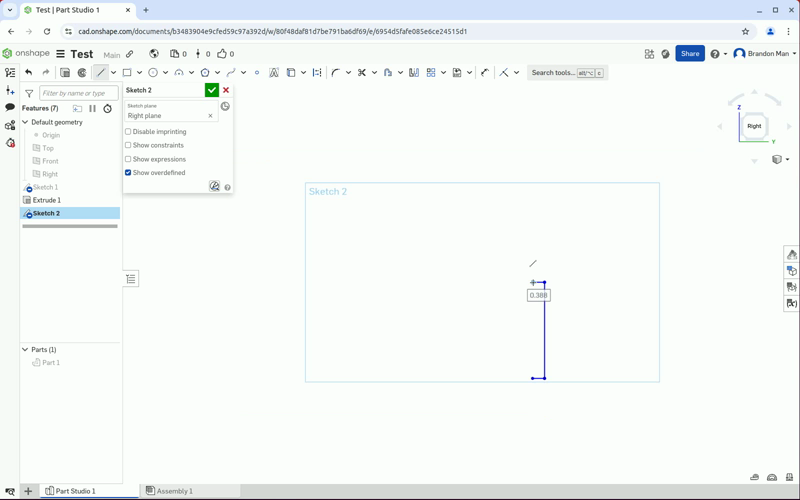
scroll(-6)
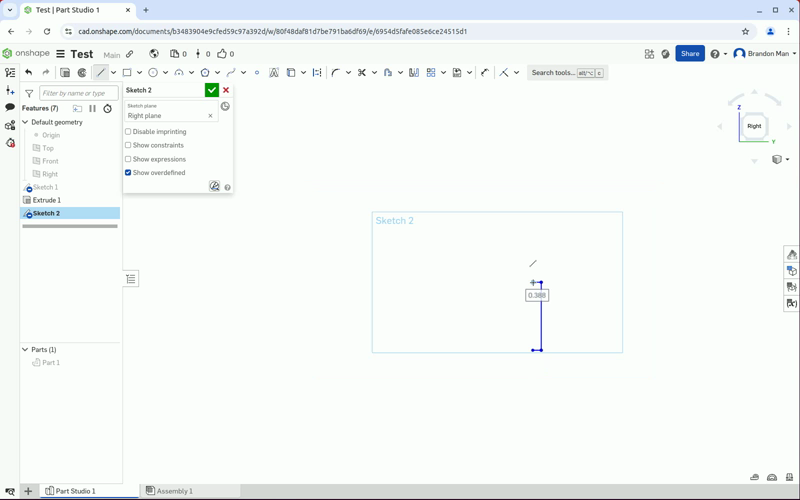
scroll(-6)
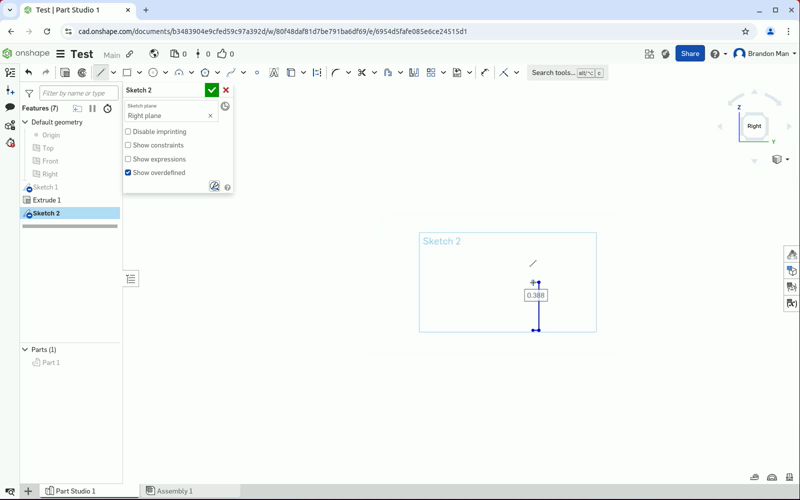
scroll(-6)
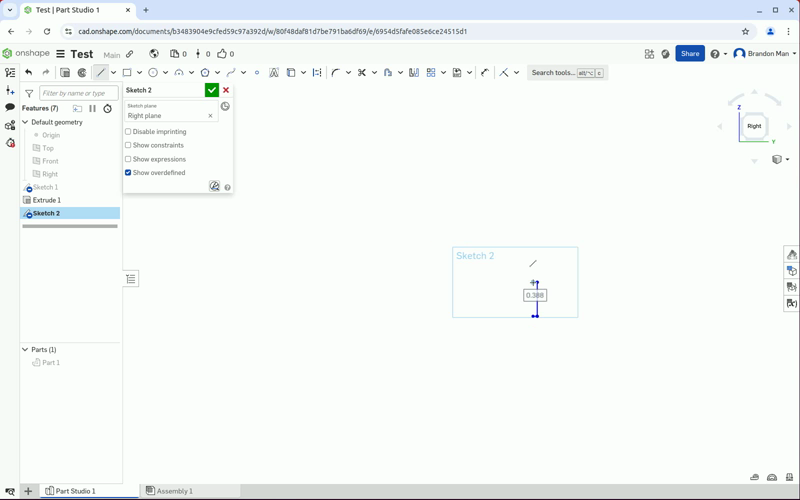
scroll(-6)
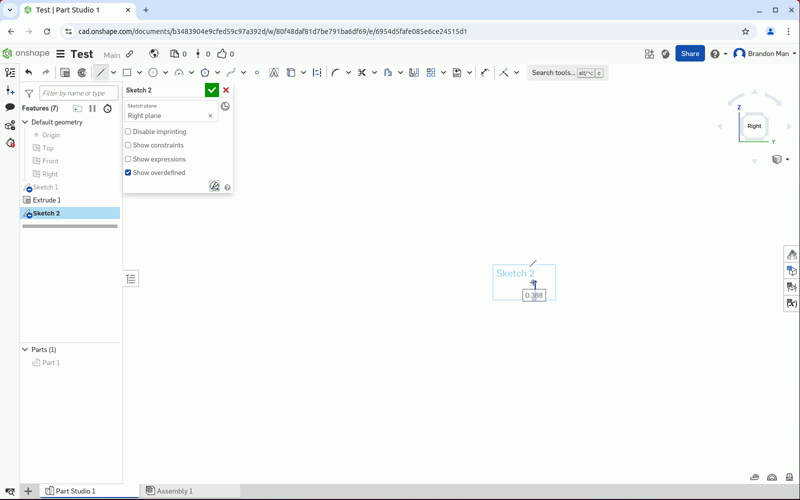
key_up(shift)
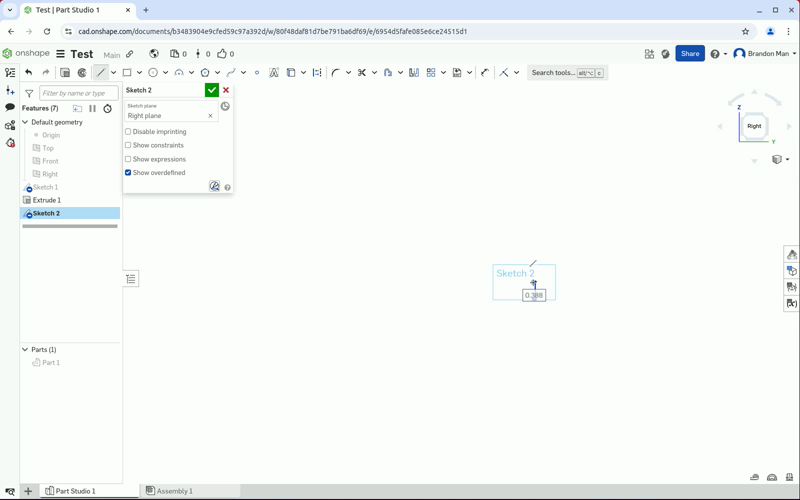
mouse_move(563, 282)
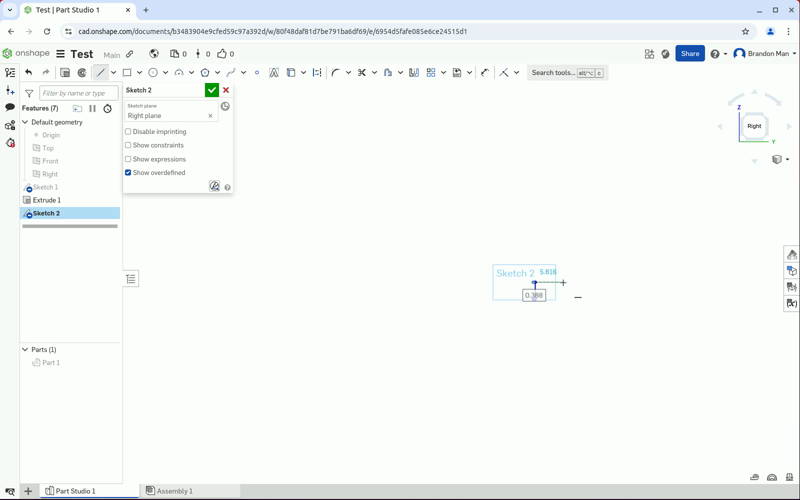
key_down(shift)
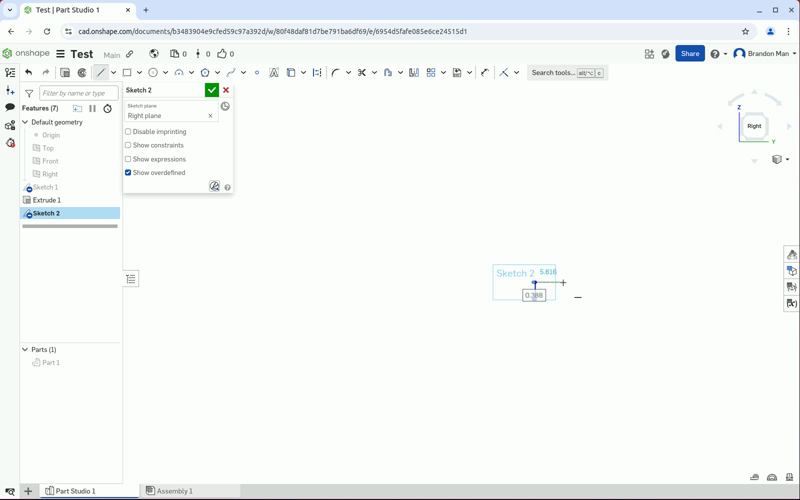
mouse_move(533, 299)
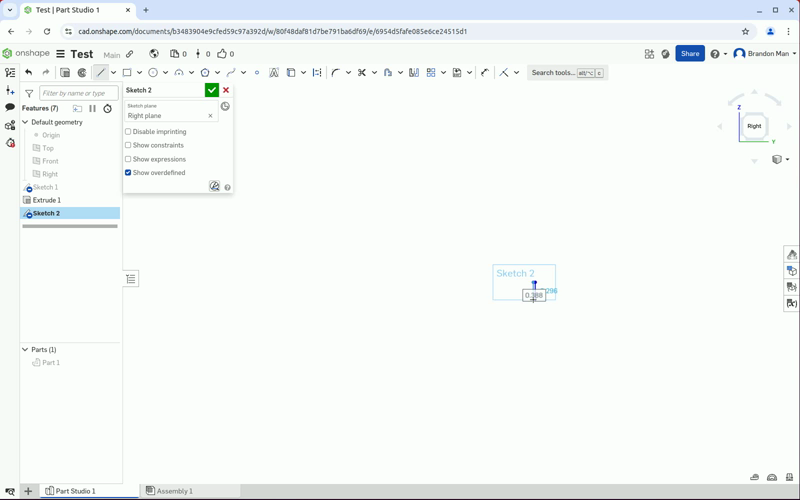
scroll(6)
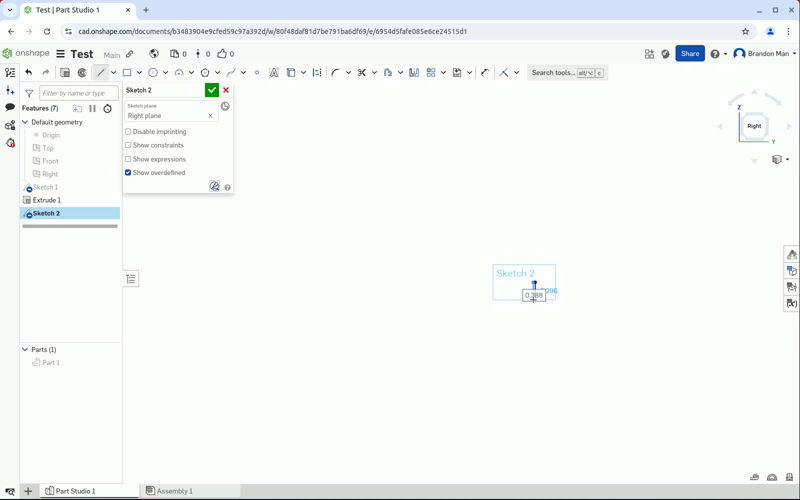
scroll(6)
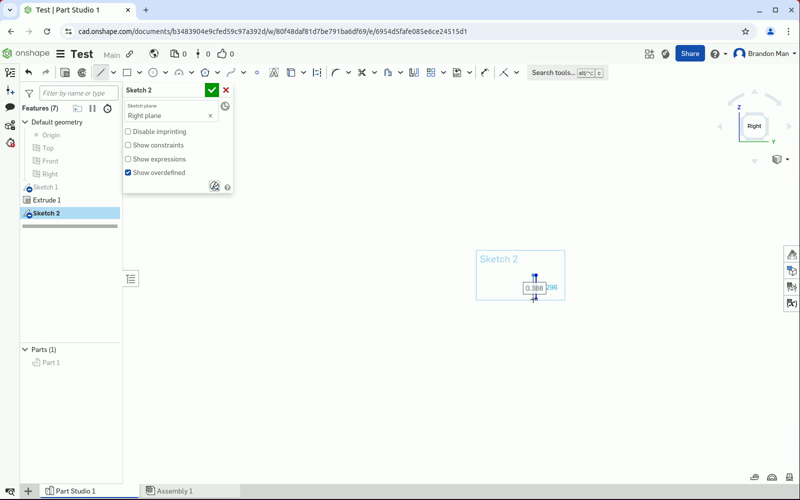
scroll(6)
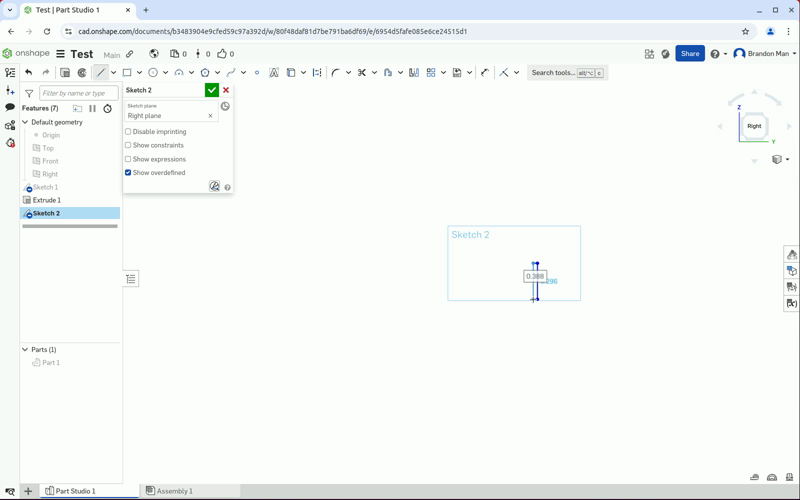
scroll(6)
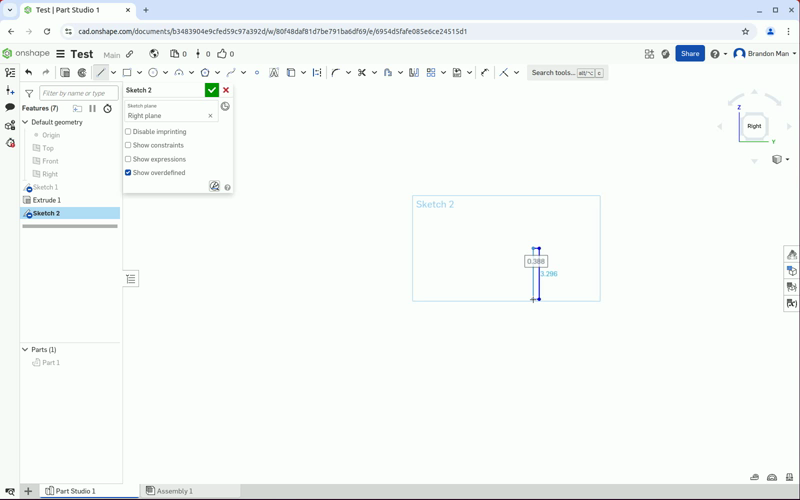
scroll(6)
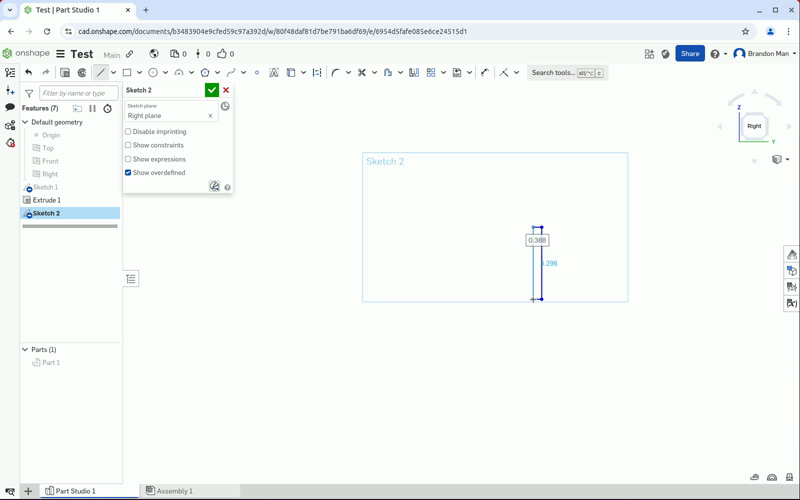
scroll(6)
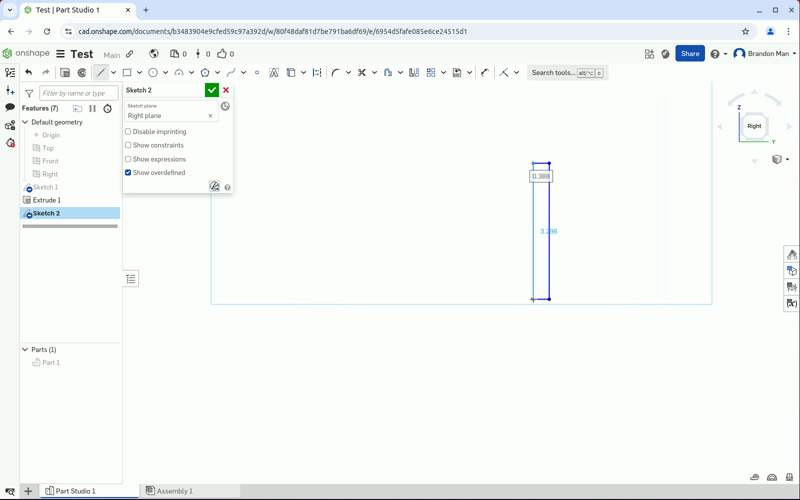
scroll(6)
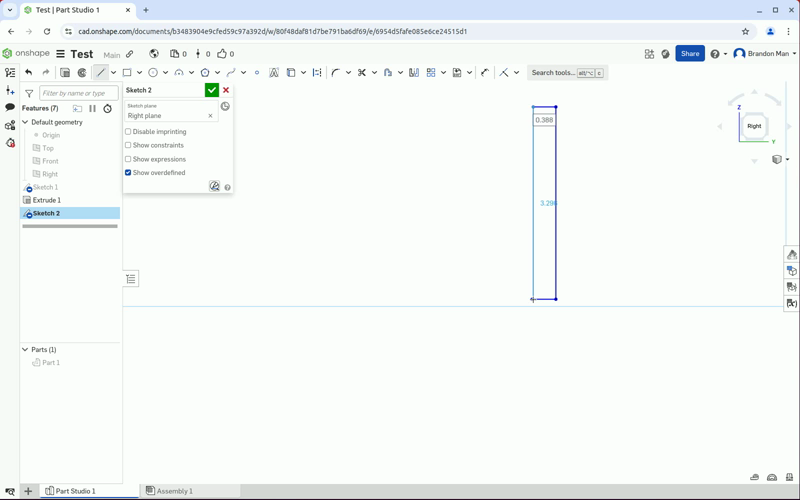
key_up(shift)
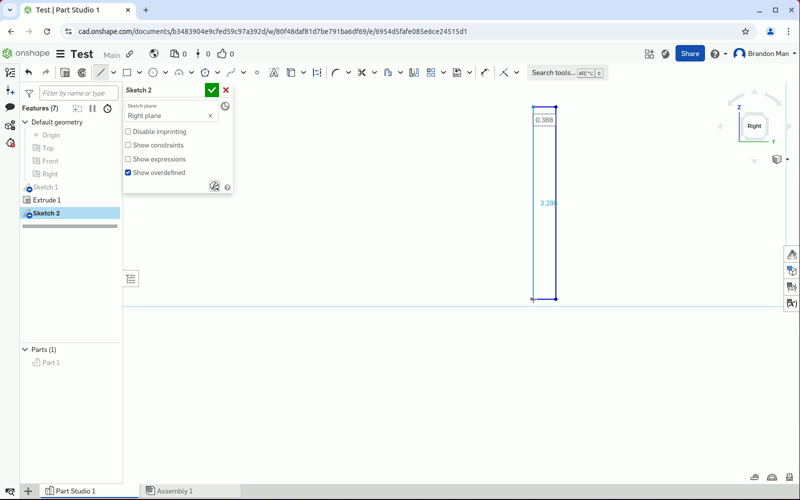
click(533, 299)
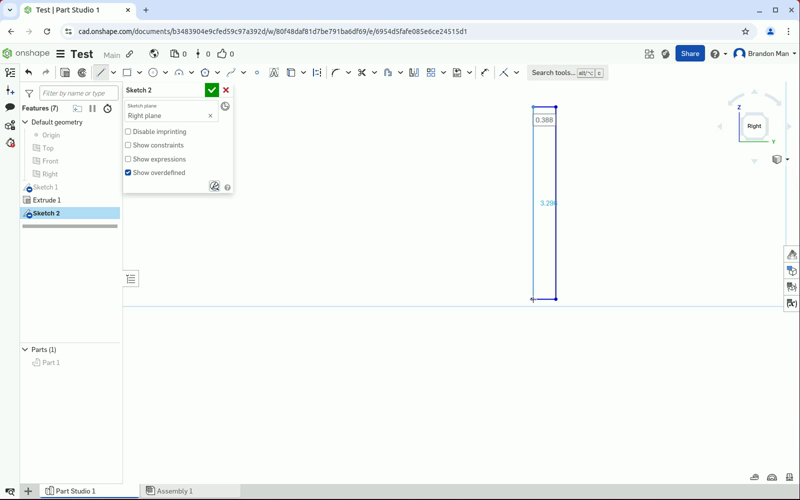
scroll(-6)
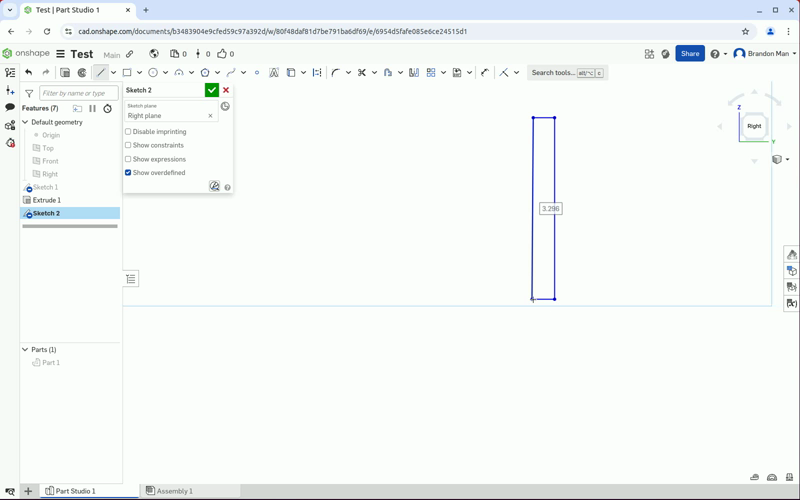
scroll(-6)
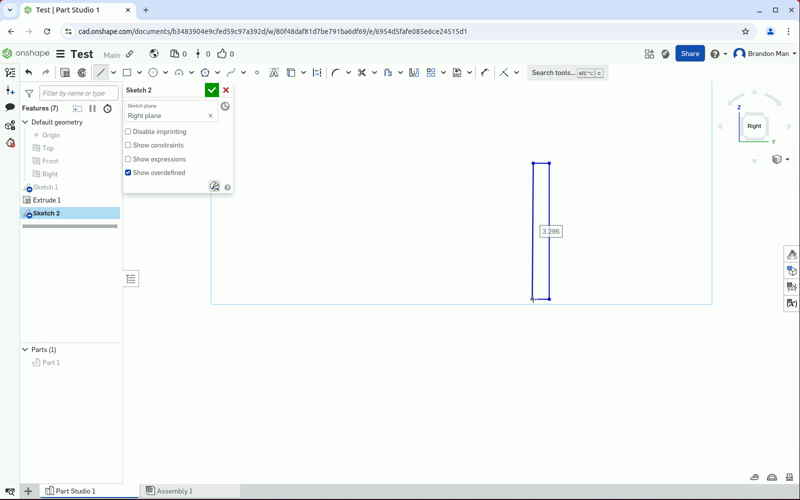
scroll(-6)
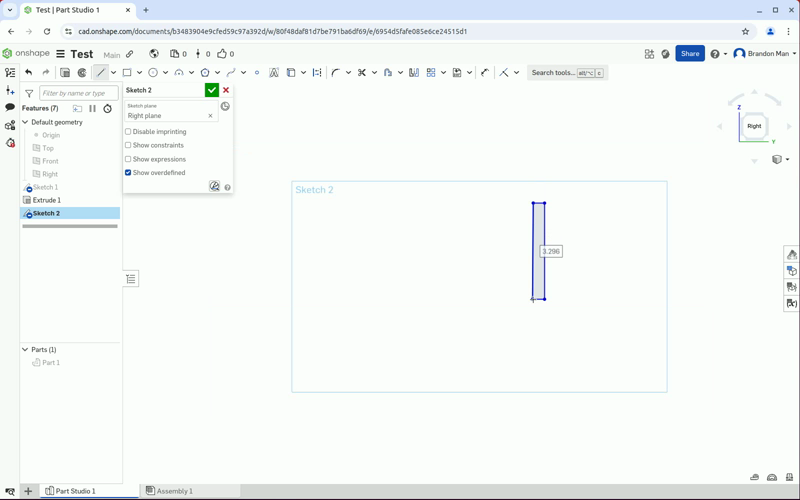
scroll(-6)
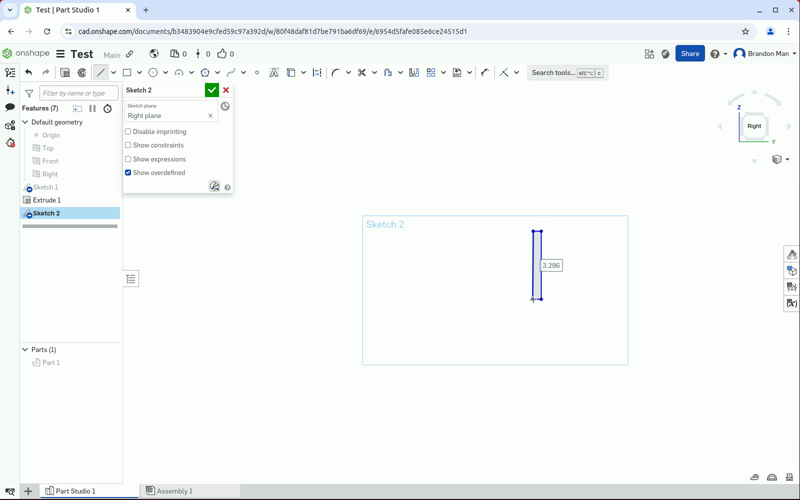
scroll(-6)
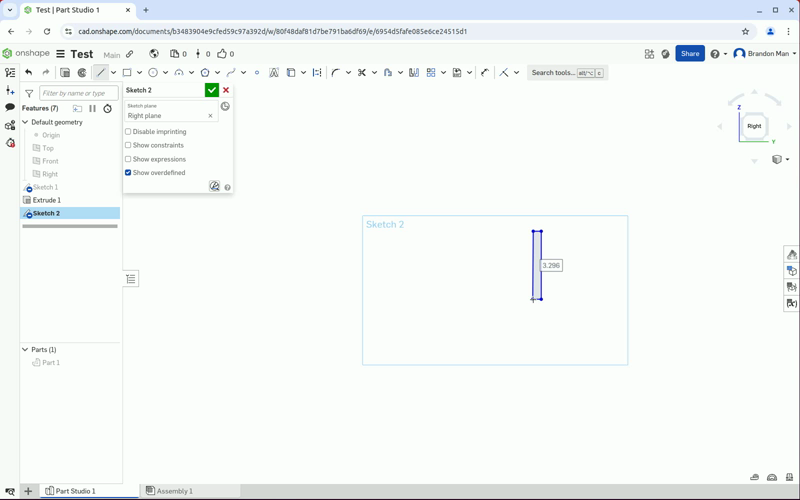
scroll(-6)
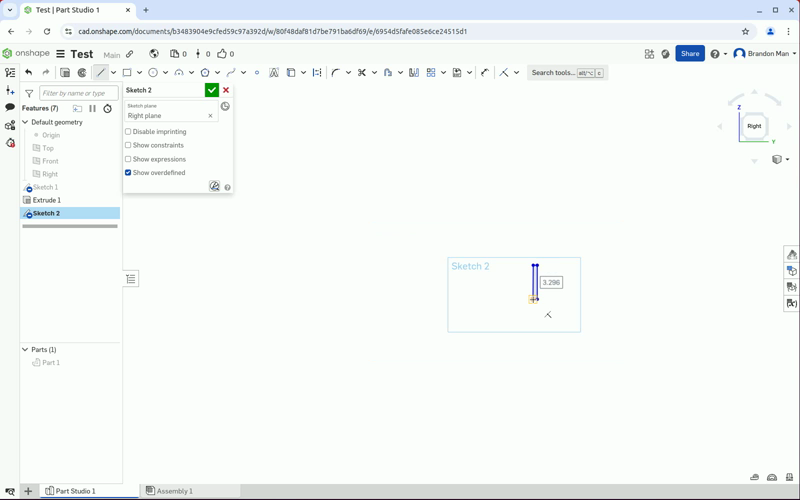
scroll(-6)
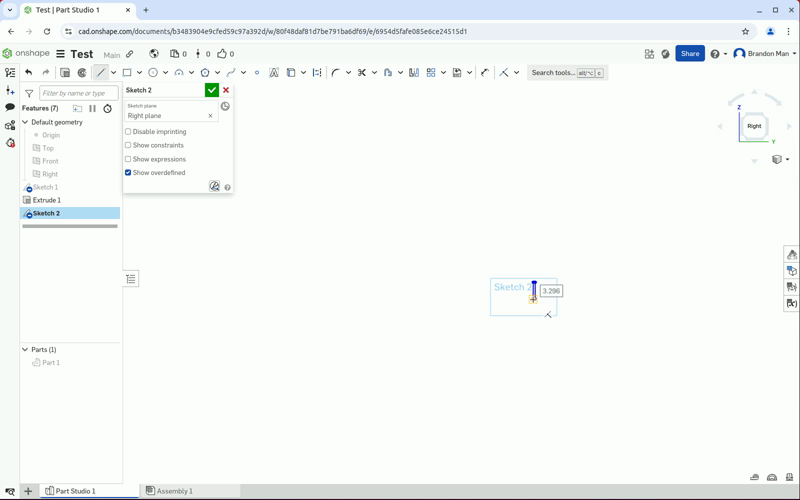
key(esc)
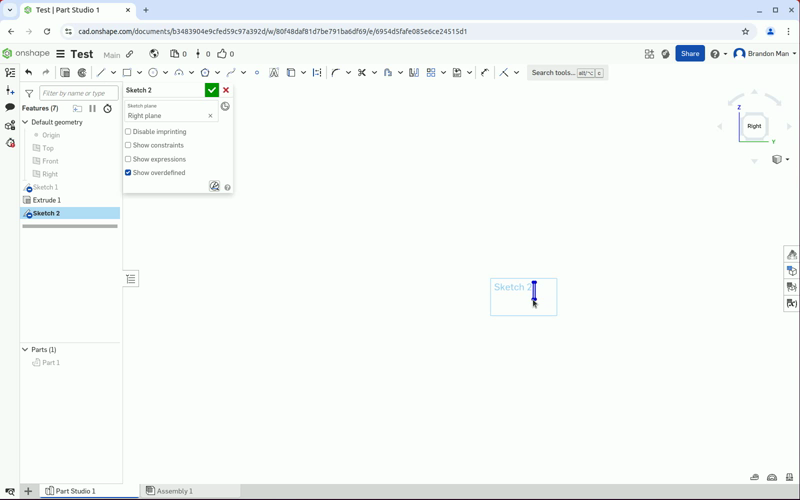
mouse_move(534, 298)
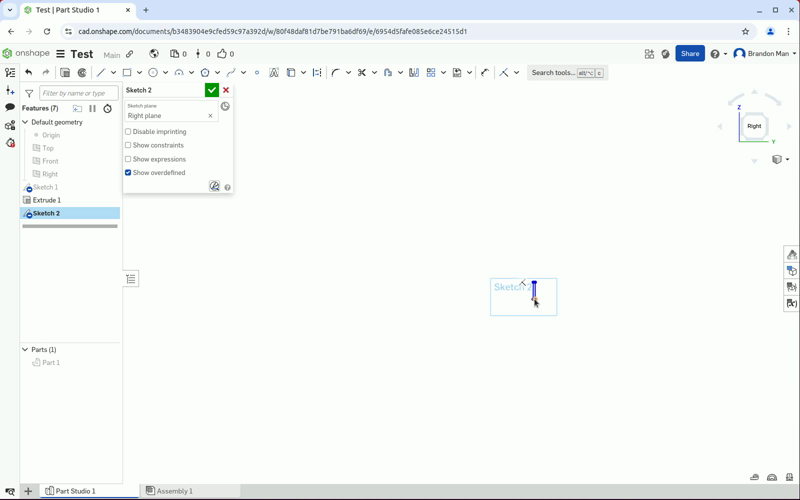
scroll(6)
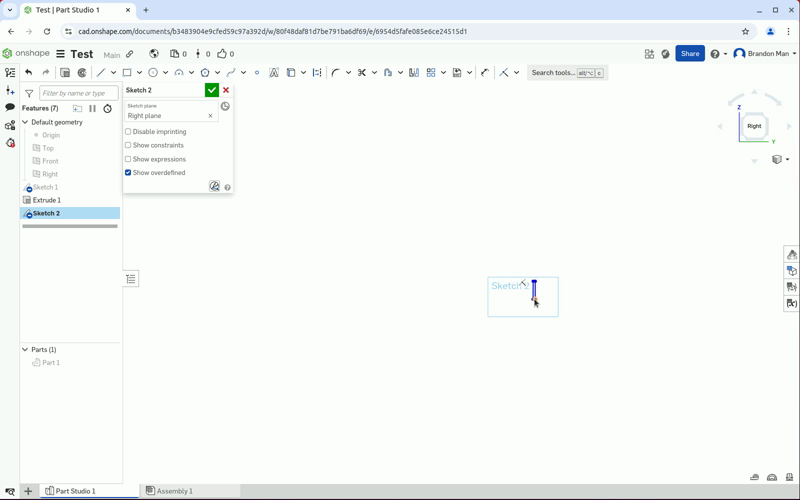
scroll(6)
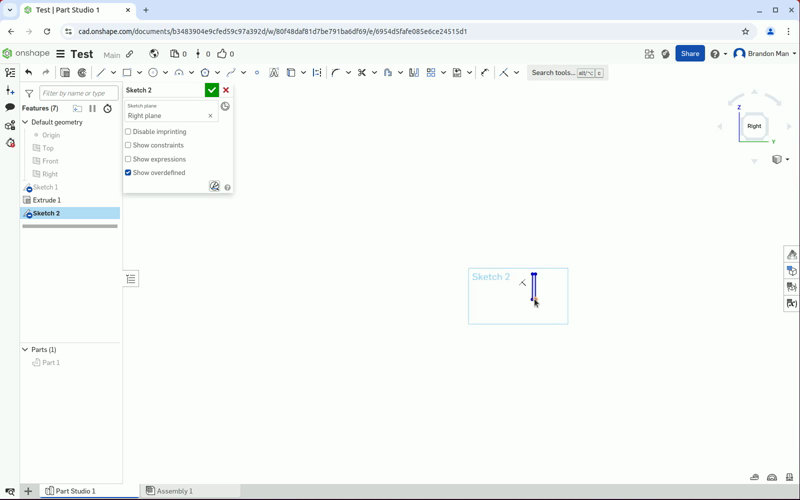
scroll(6)
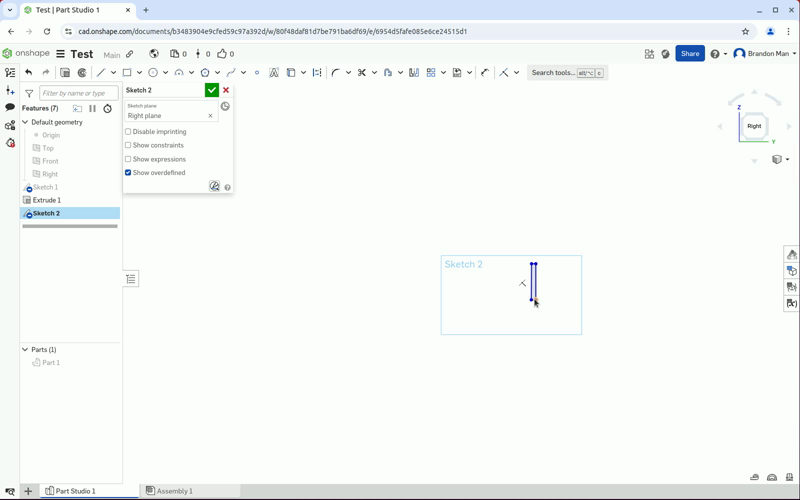
scroll(6)
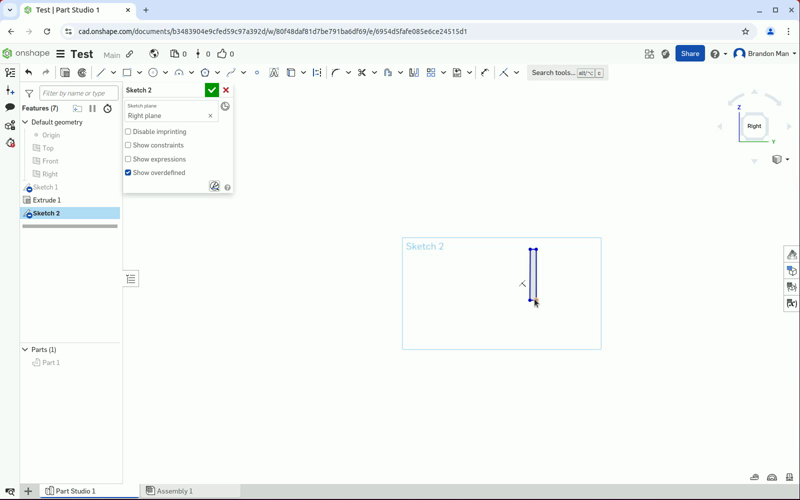
scroll(6)
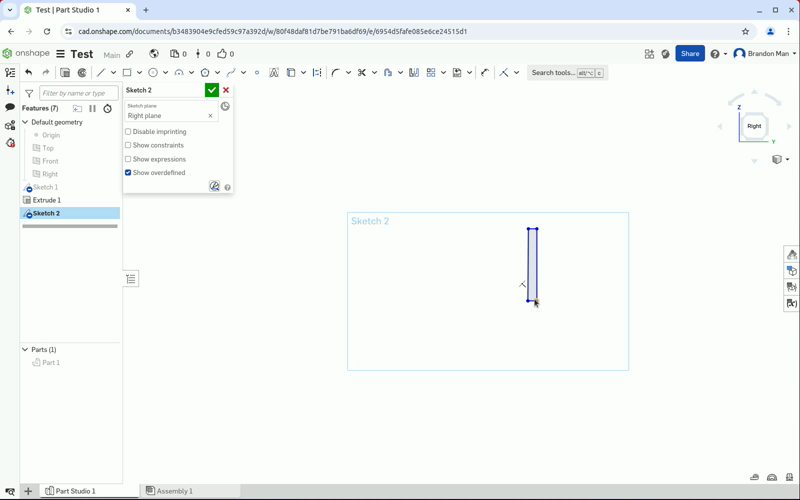
scroll(6)
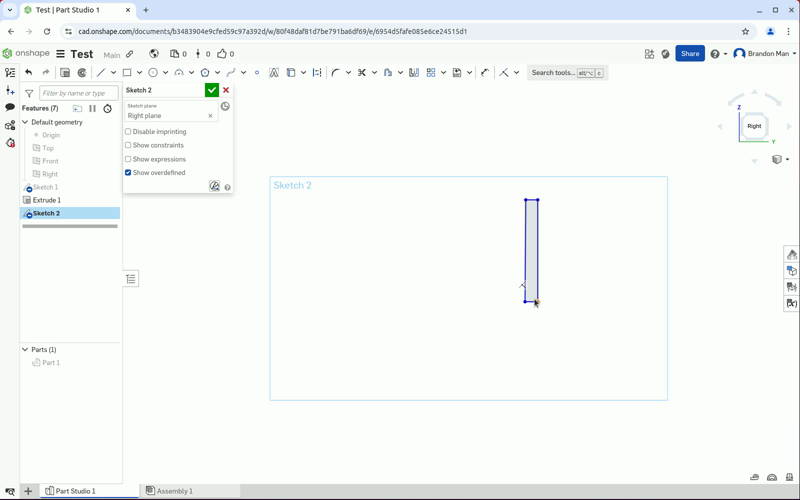
scroll(6)
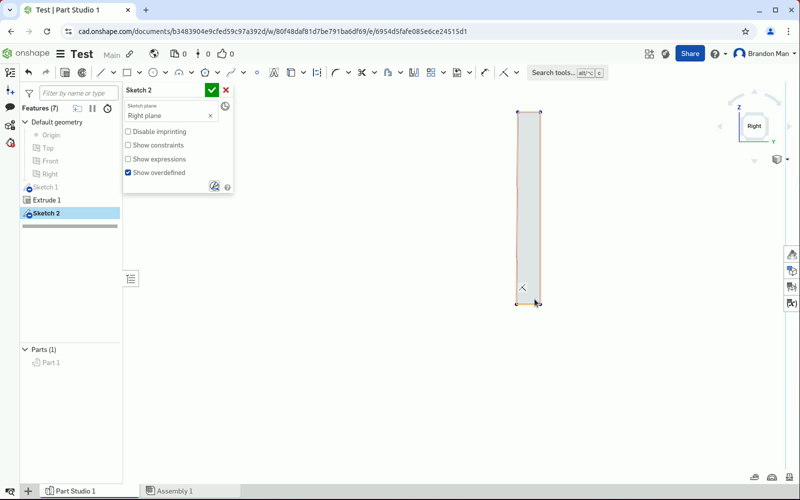
click(534, 298)
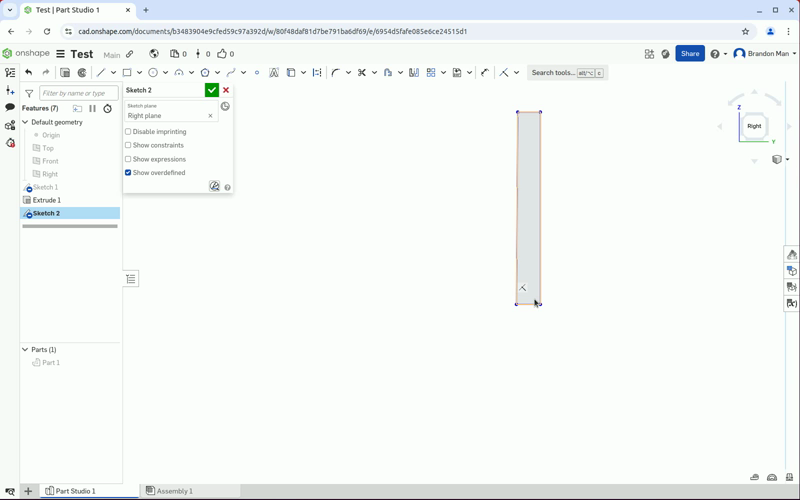
scroll(-6)
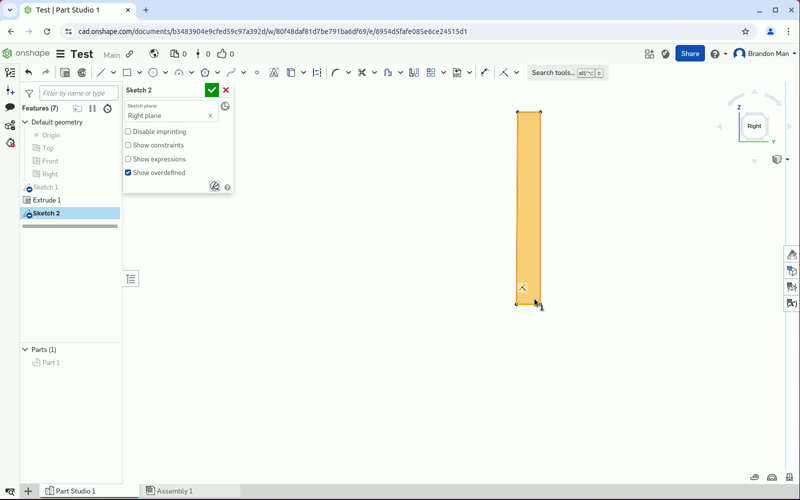
scroll(-6)
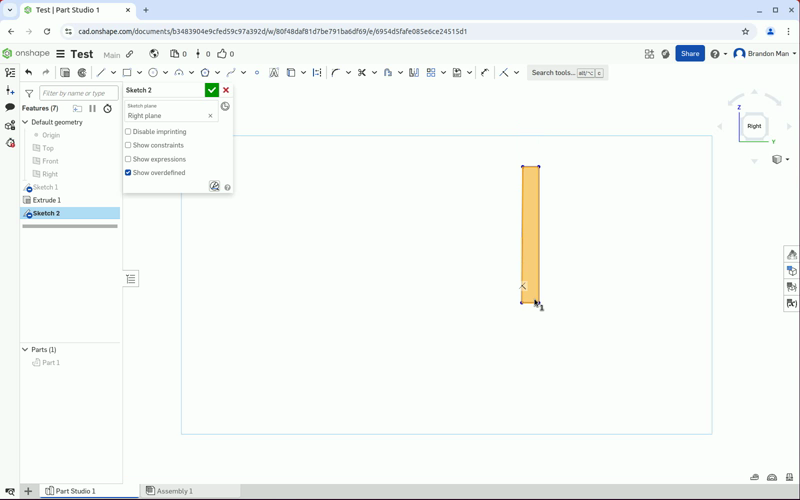
scroll(-6)
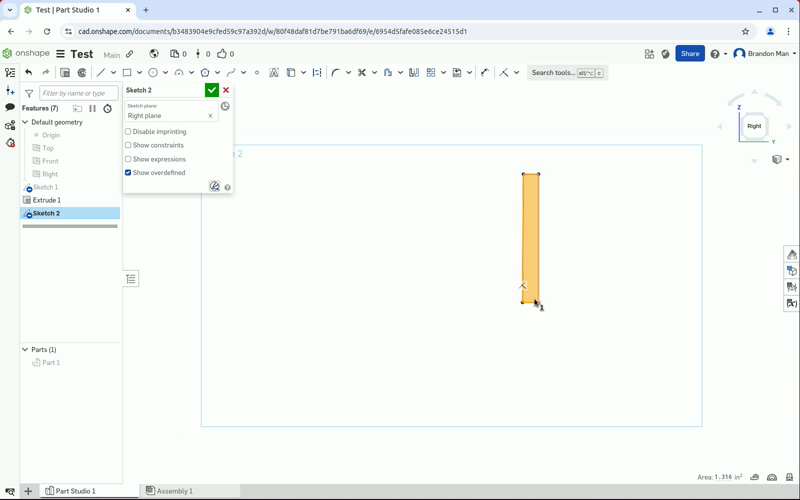
scroll(-6)
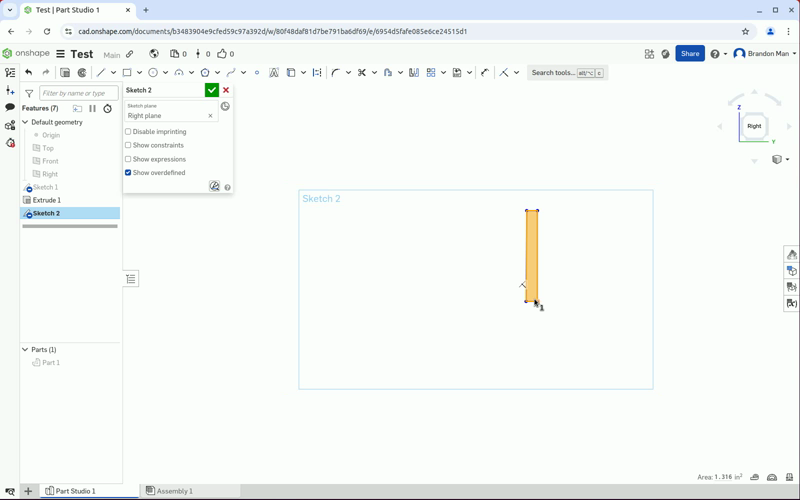
scroll(-6)
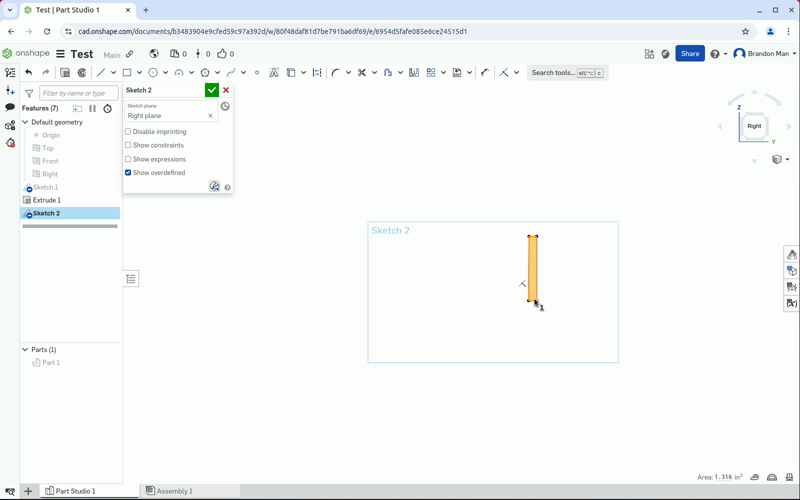
scroll(-6)
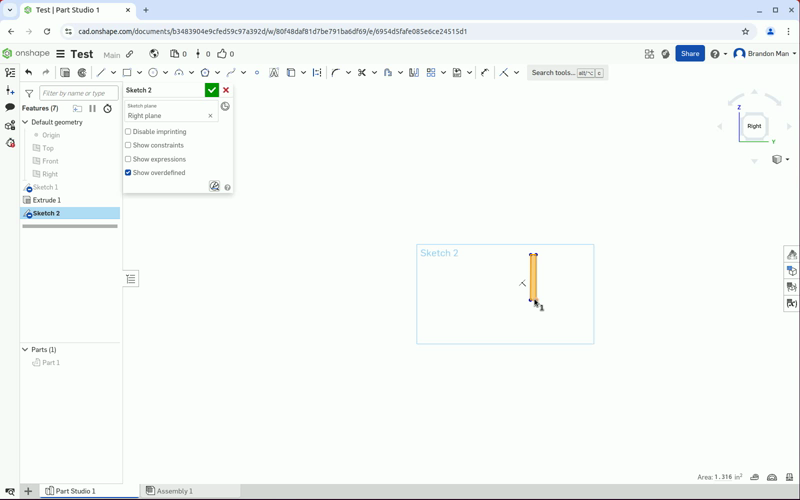
scroll(-6)
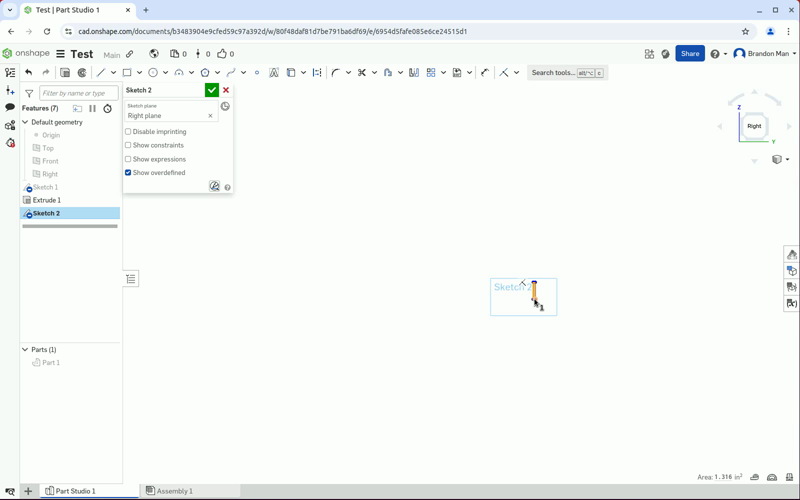
mouse_move(73, 352)
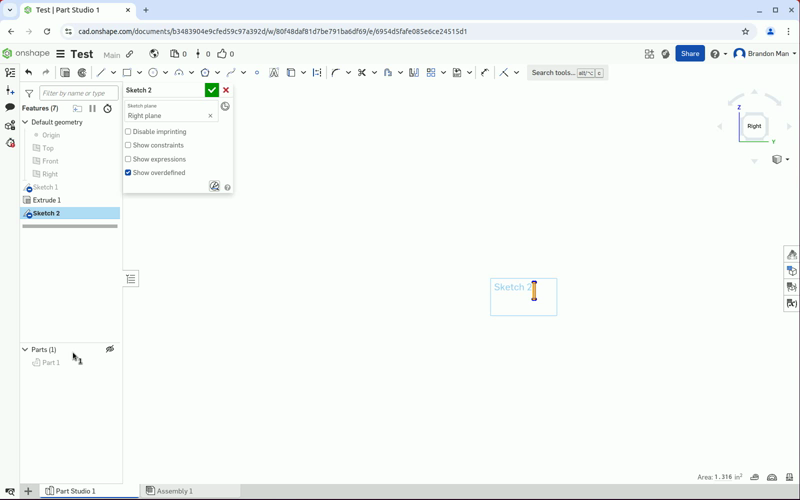
key(shift+y)
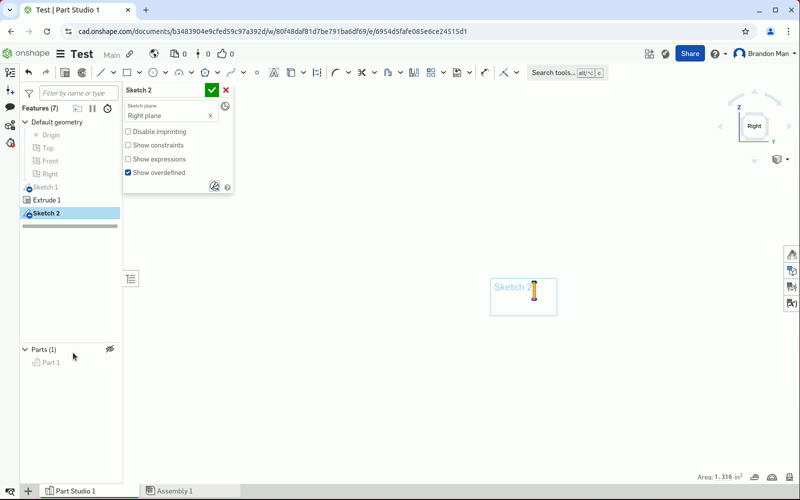
key(shift+e)
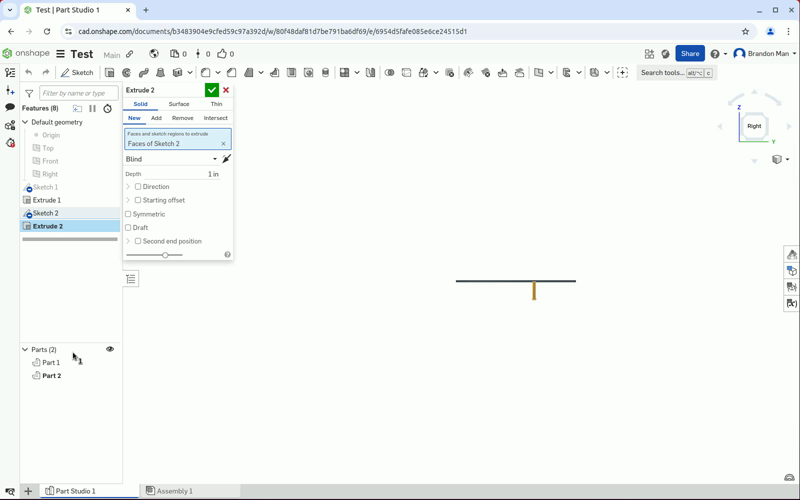
mouse_move(143, 106)
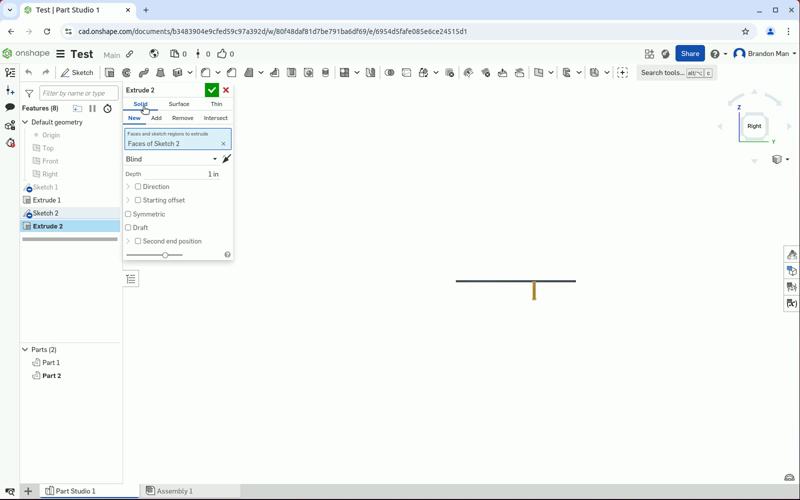
click(143, 106)
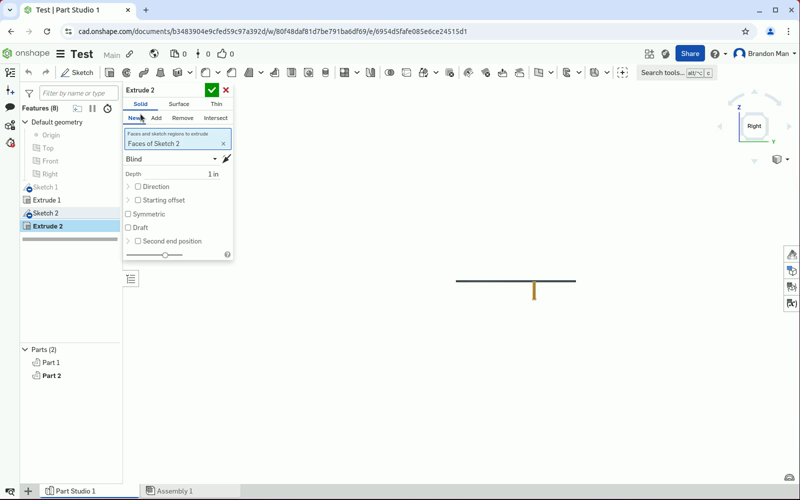
mouse_move(137, 120)
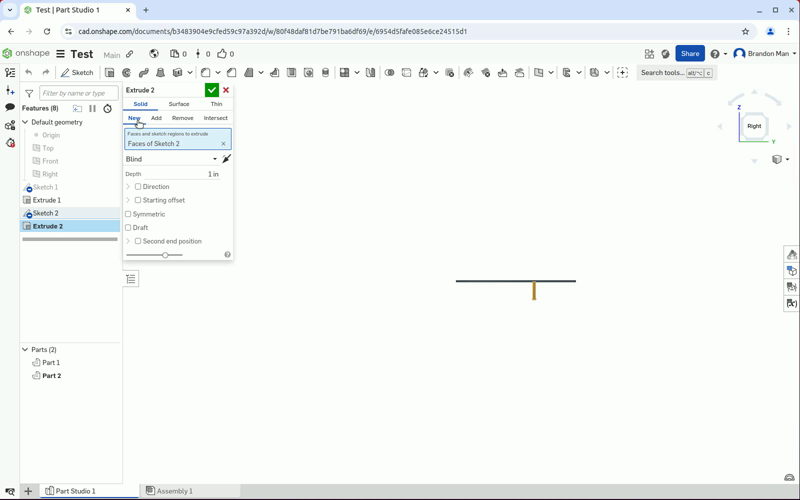
click(137, 120)
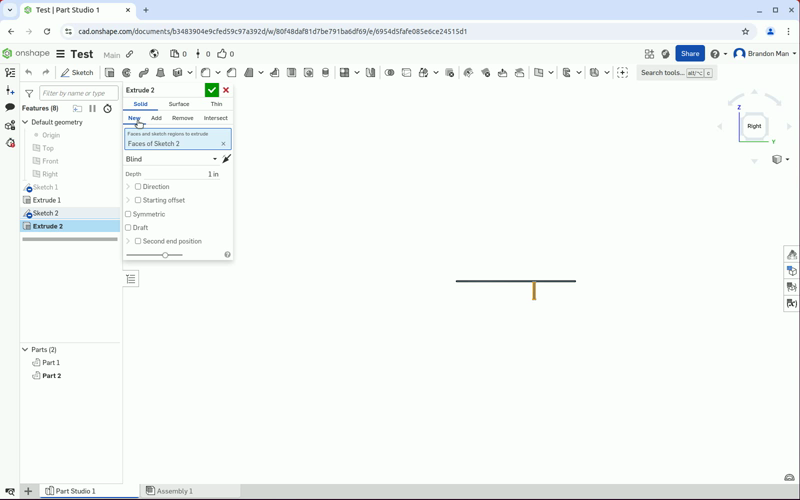
key(tab, 4)
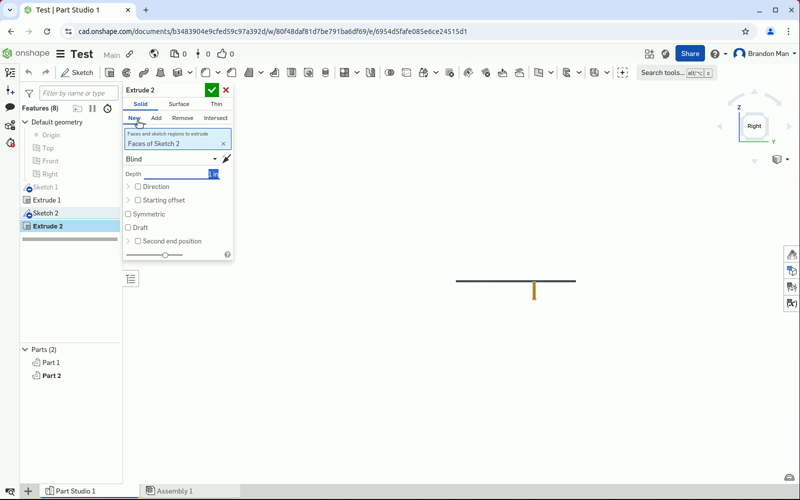
text(6.74)
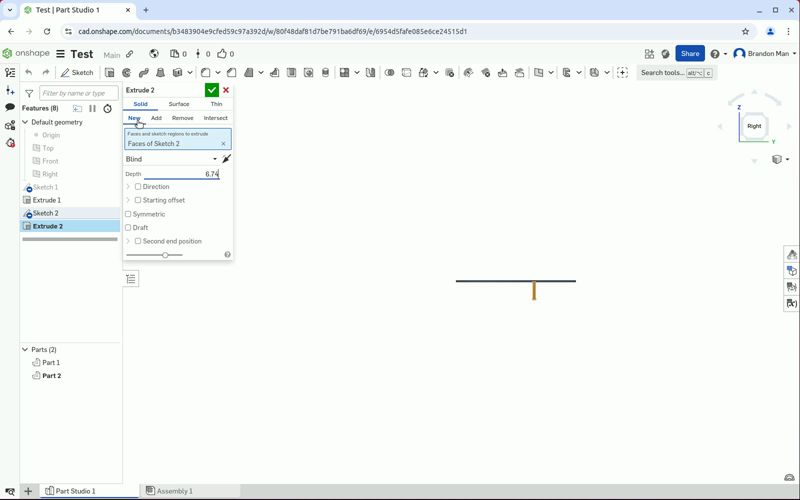
key(tab, 3)
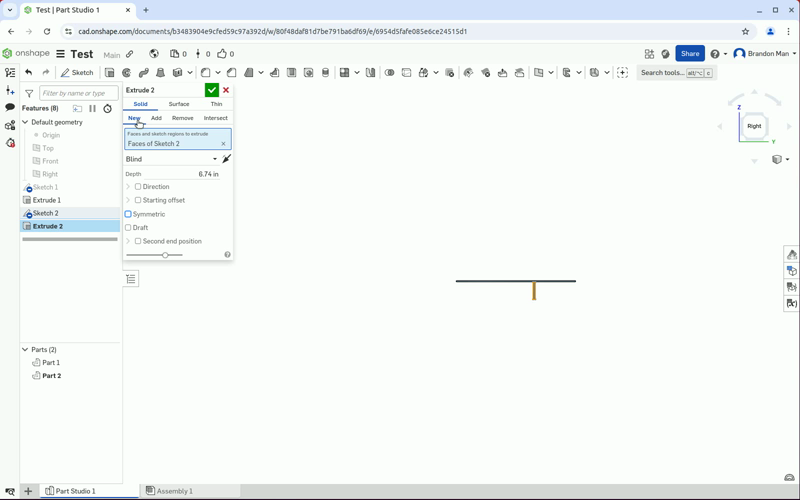
key(space)
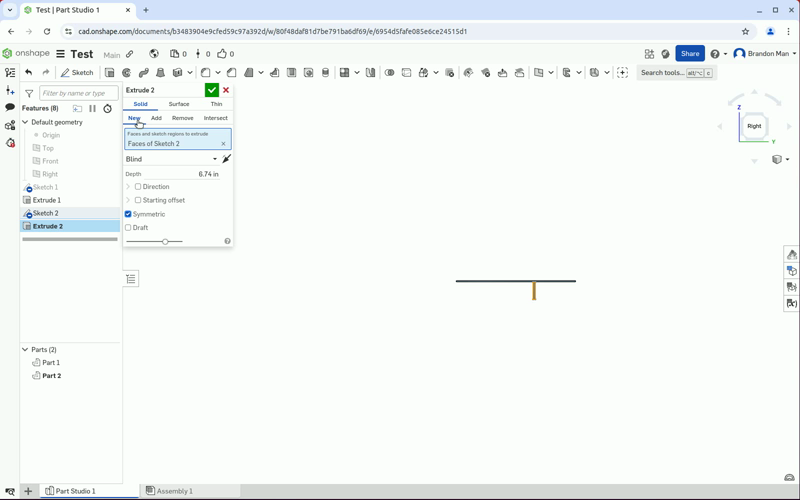
key(enter)
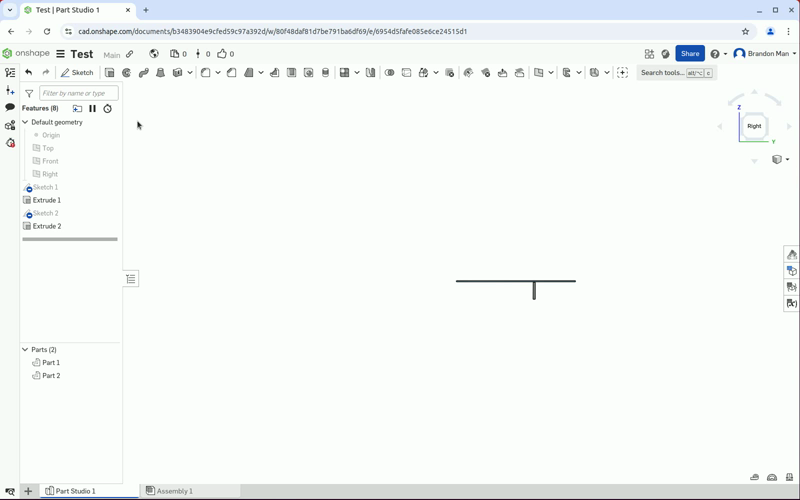
key(shift+h)
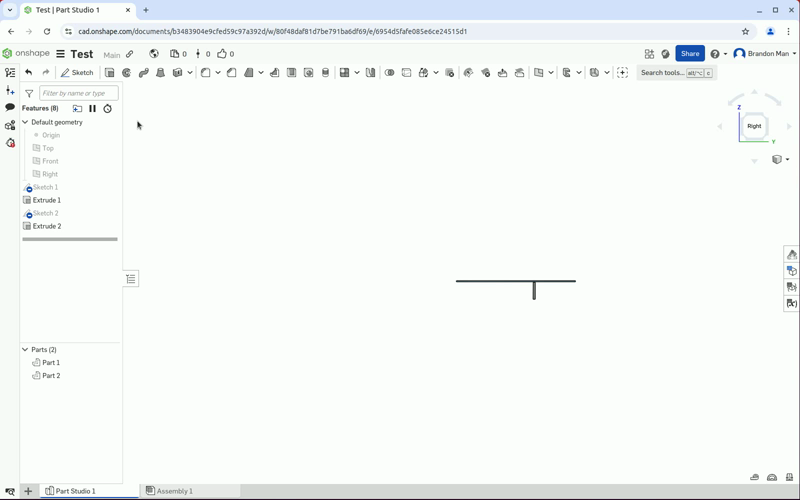
key(shift+h)
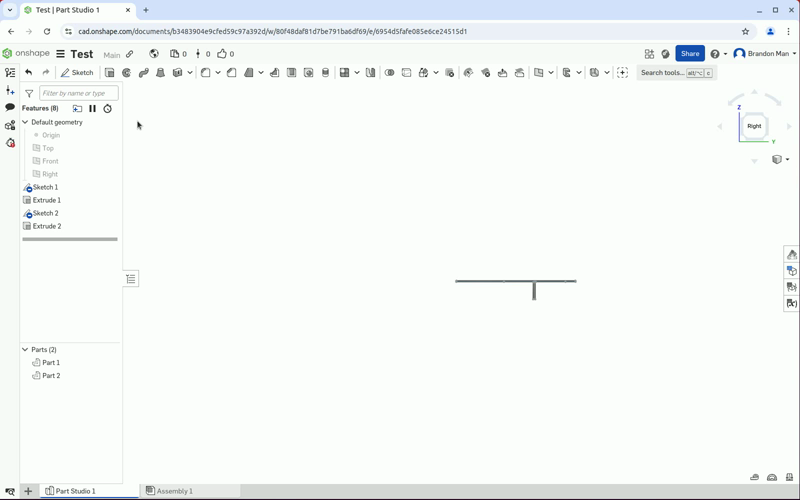
key(shift+7)
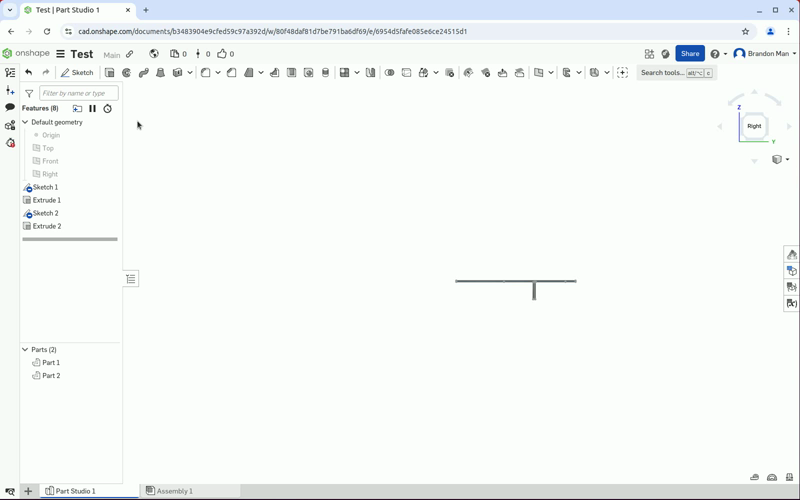
key(right, 2)
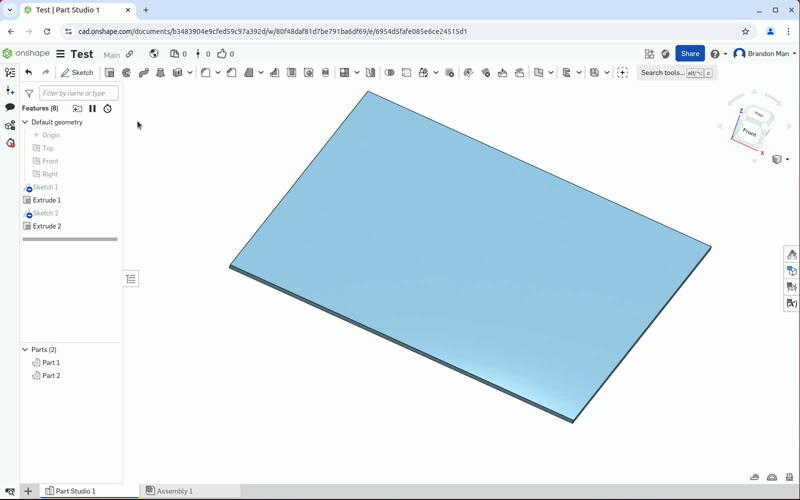
key(down, 2)
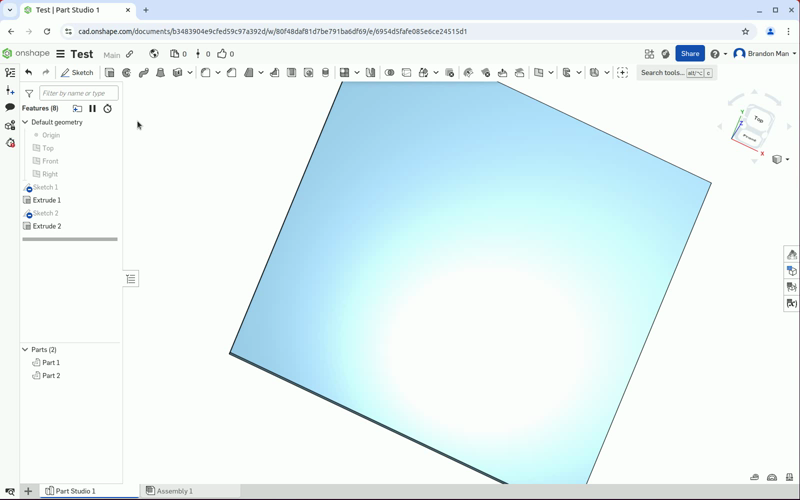
key(up, 2)
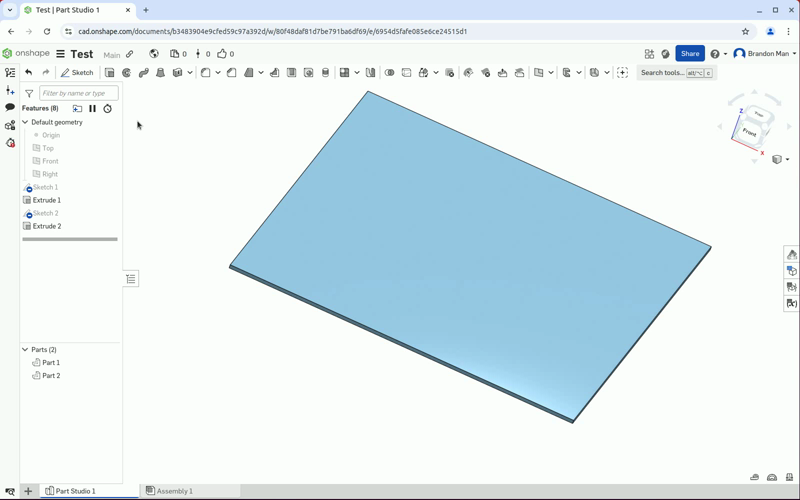
key(left, 2)
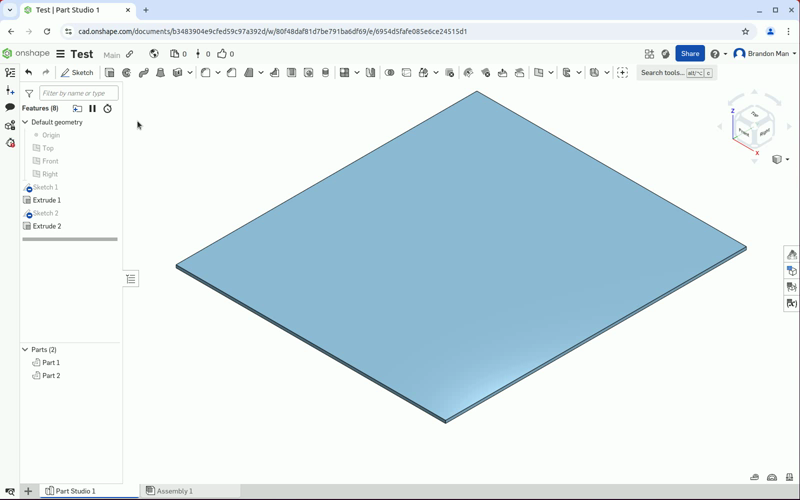
mouse_move(73, 189)
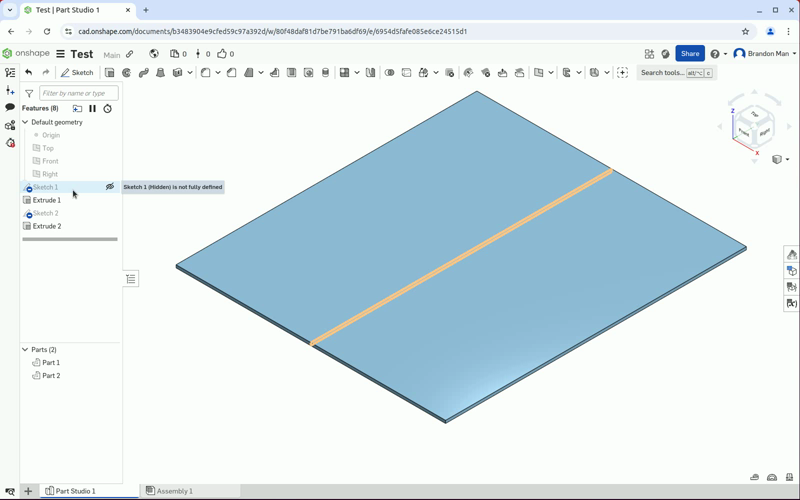
click(73, 189)